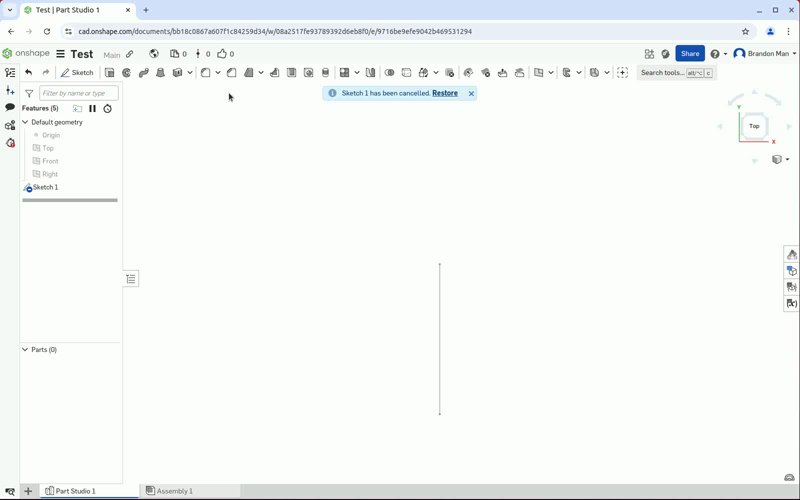
key(shift+h)
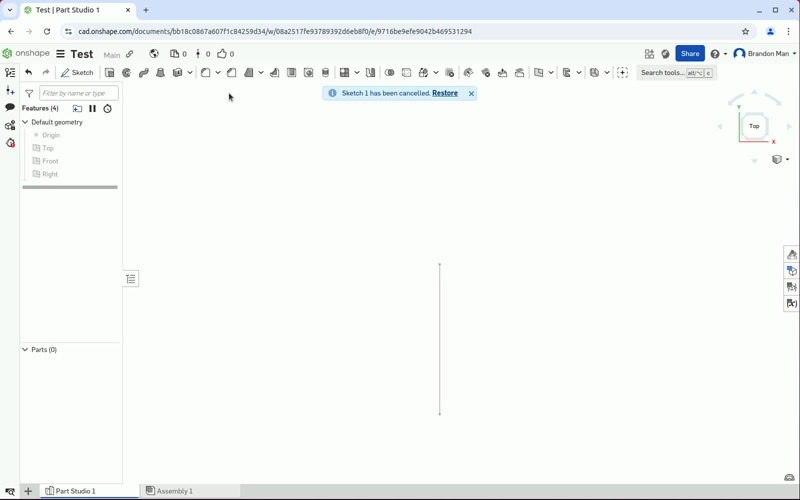
mouse_move(73, 352)
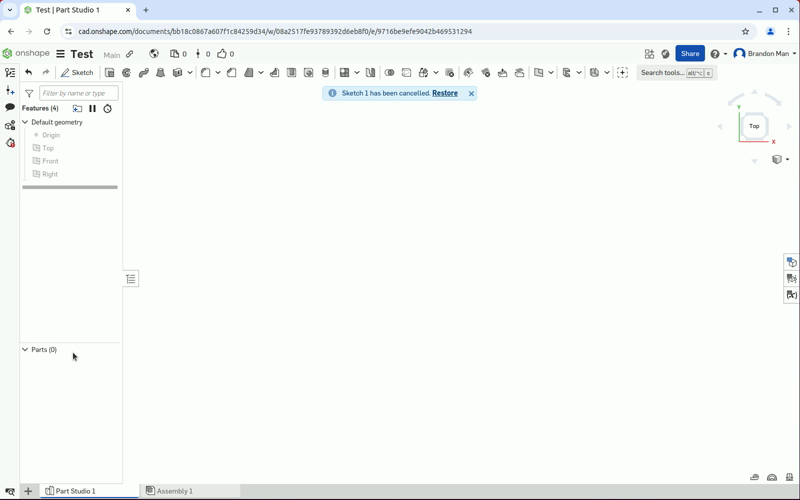
key(y)
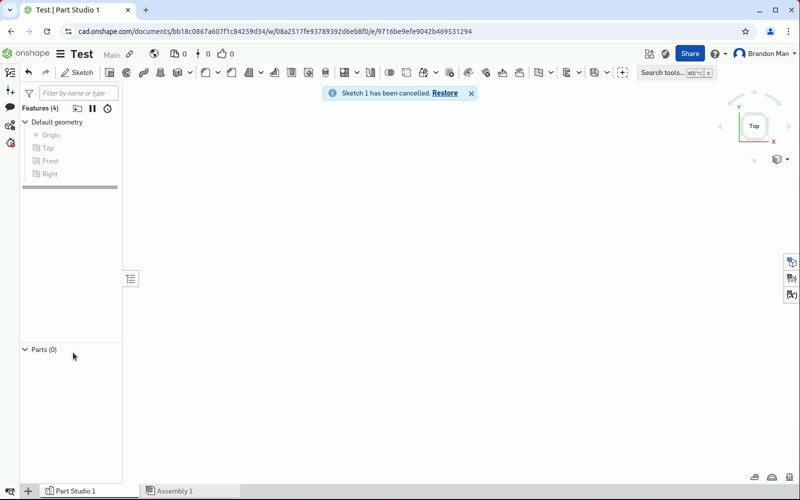
key(shift+p)
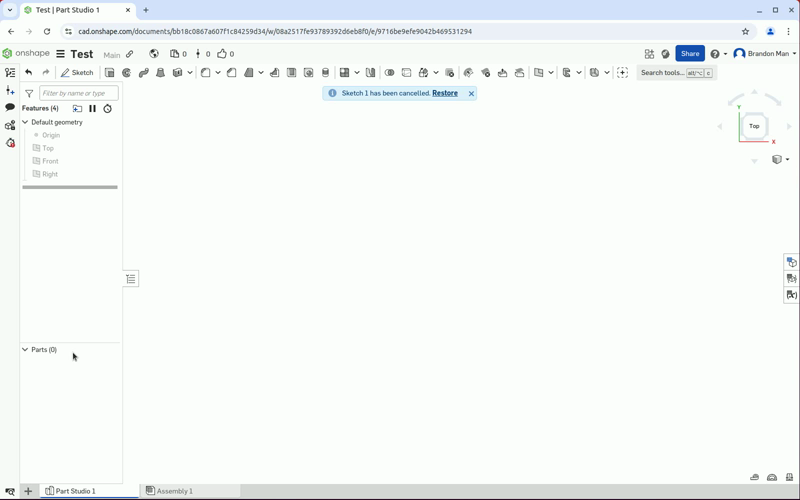
key(space)
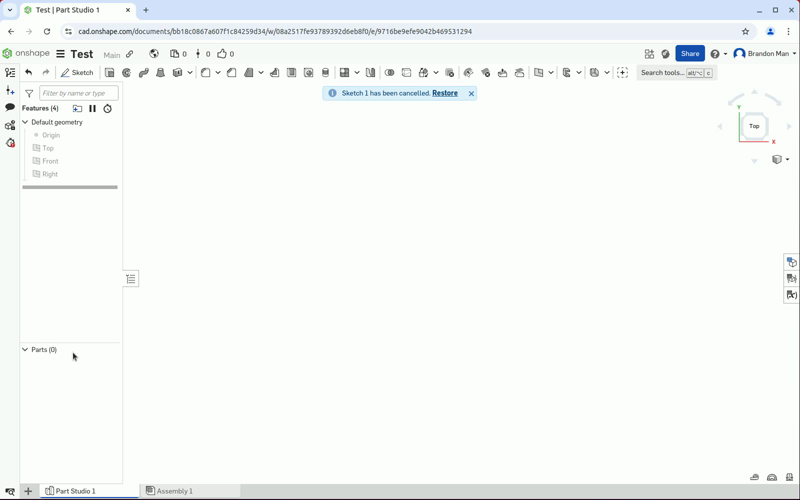
key_down(shift)
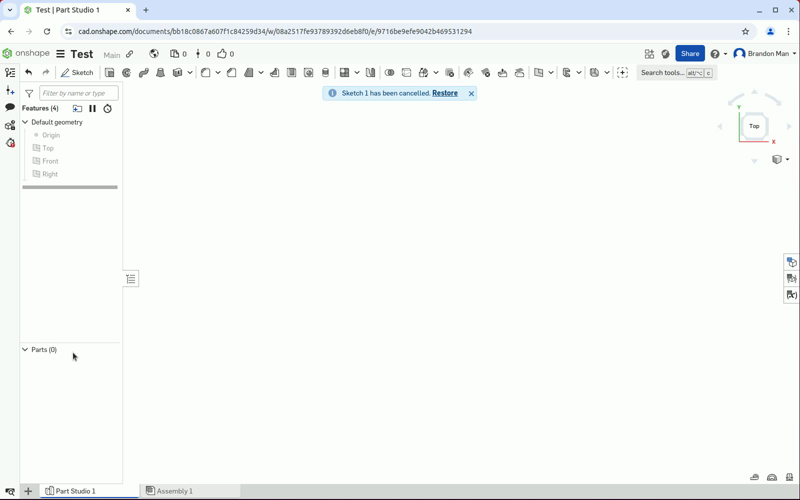
key(up)
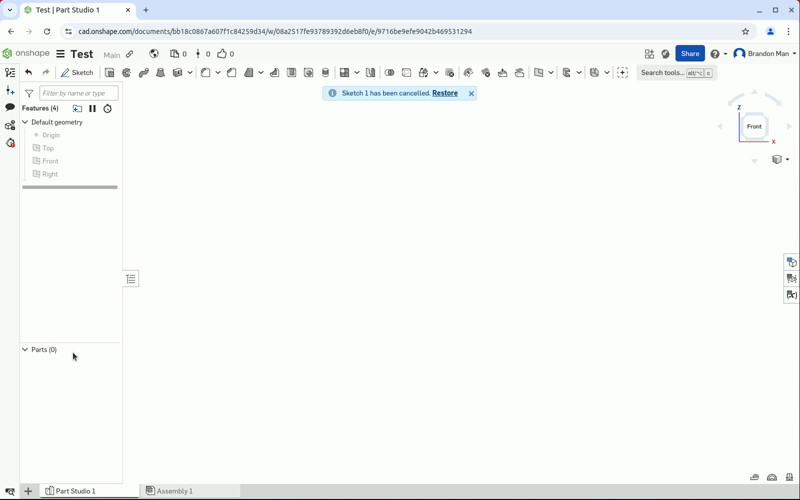
key_up(shift)
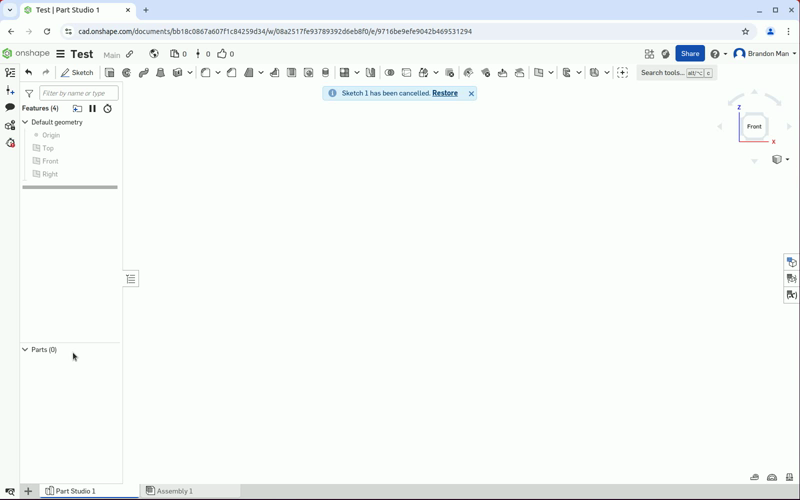
mouse_move(73, 352)
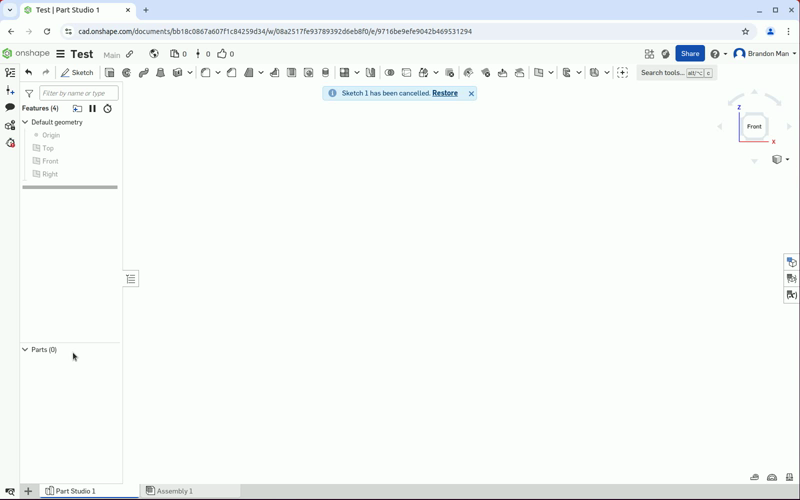
key(shift+y)
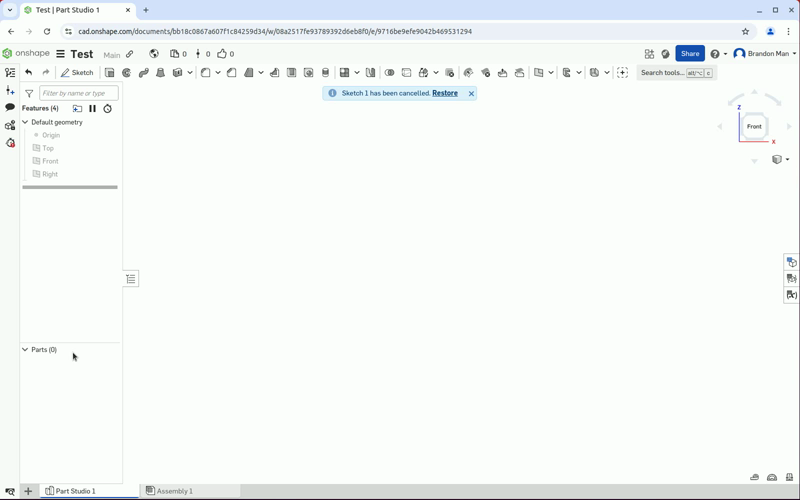
key(shift+s)
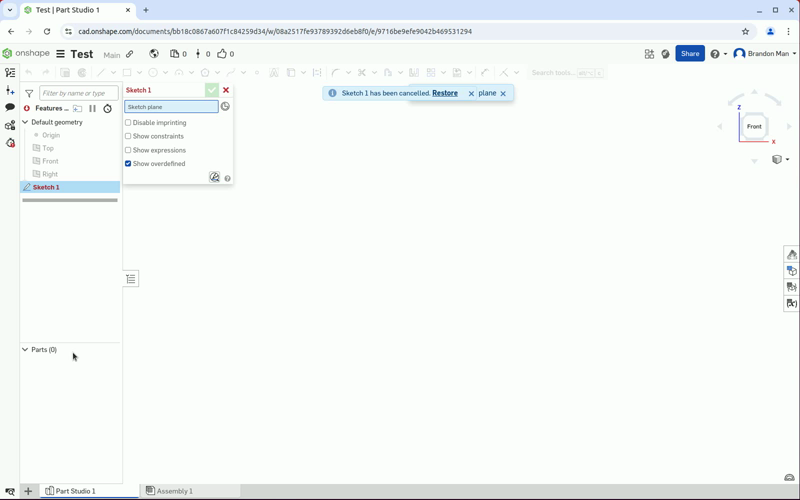
mouse_move(73, 163)
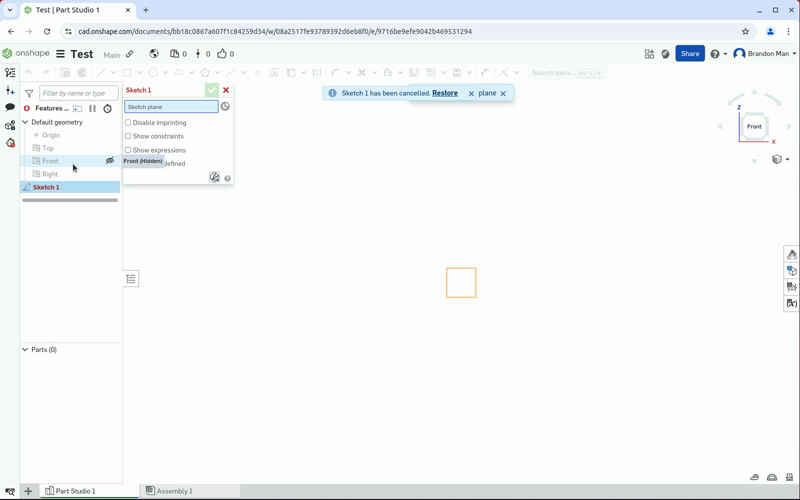
click(73, 163)
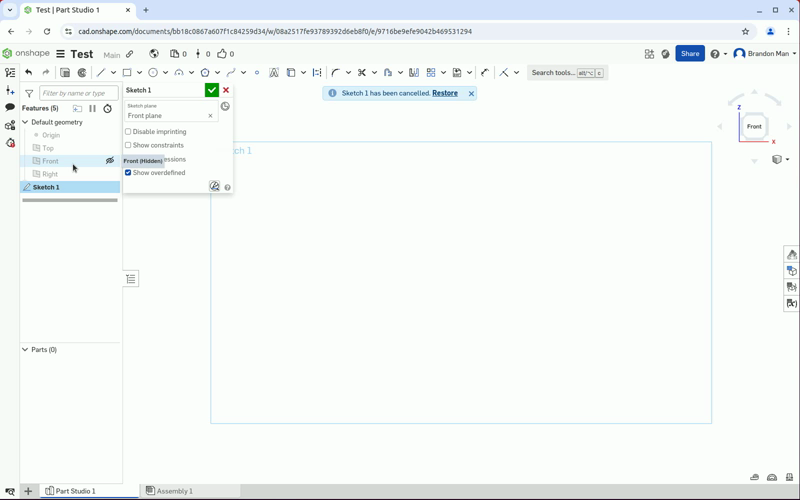
mouse_move(73, 352)
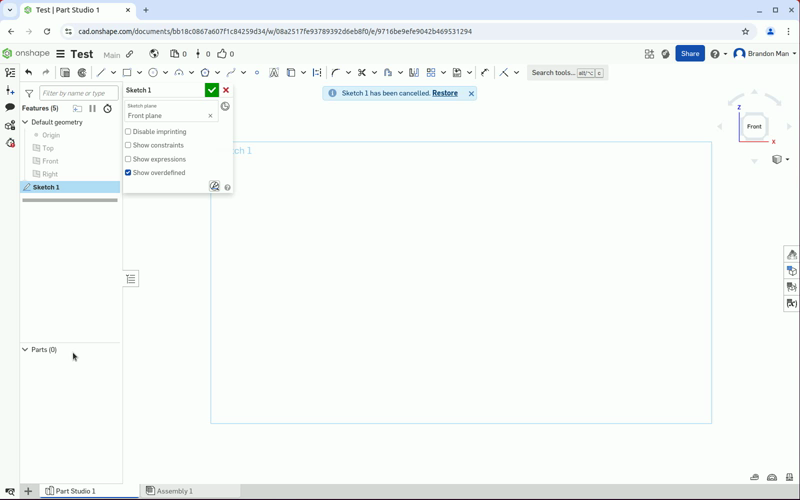
key(y)
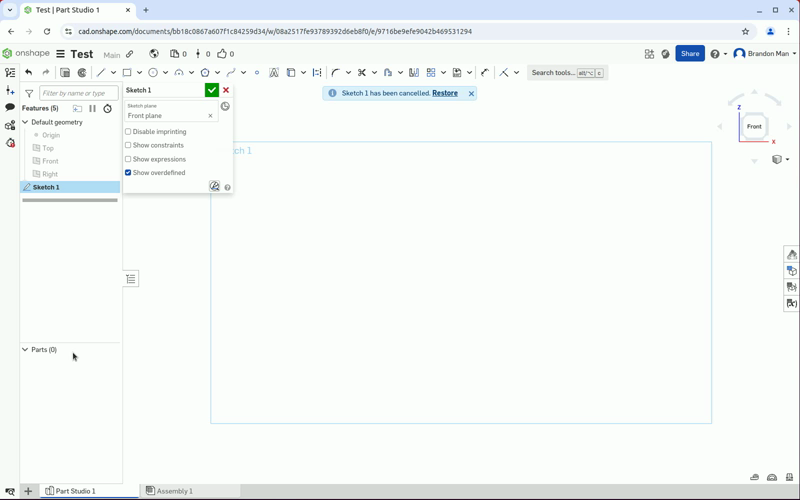
key(l)
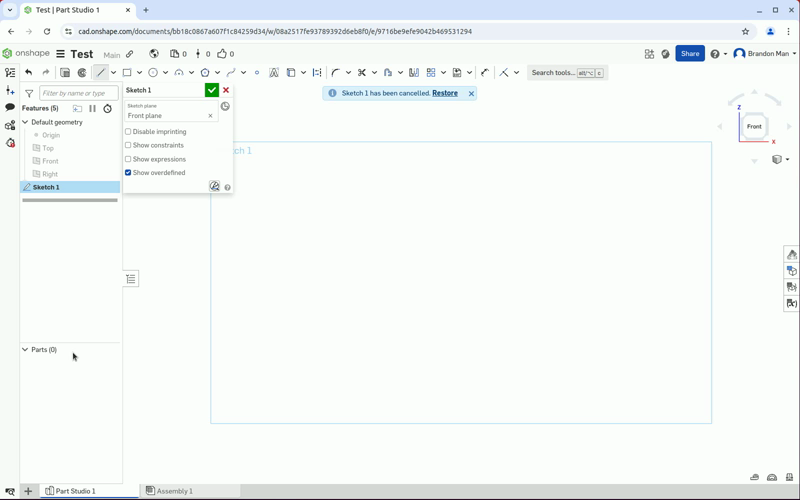
key_down(shift)
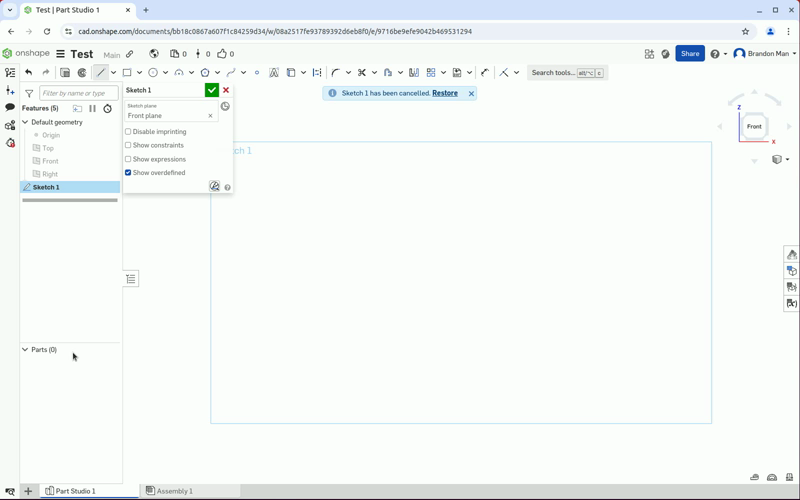
mouse_move(348, 293)
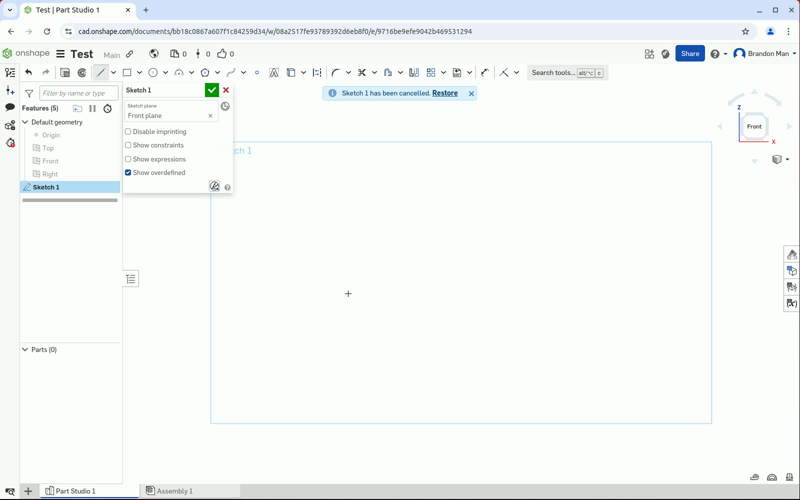
click(348, 293)
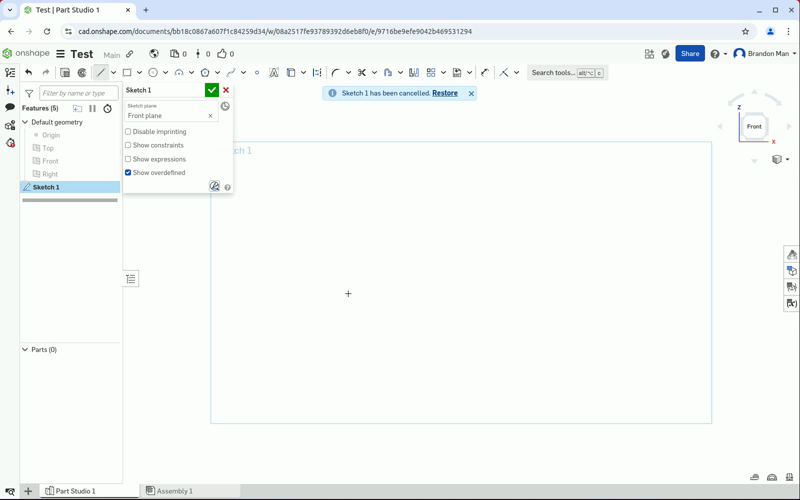
key_up(shift)
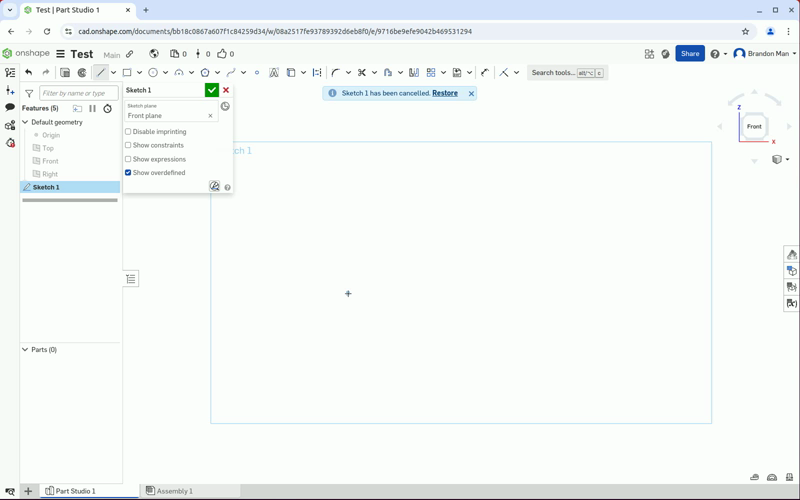
key_down(shift)
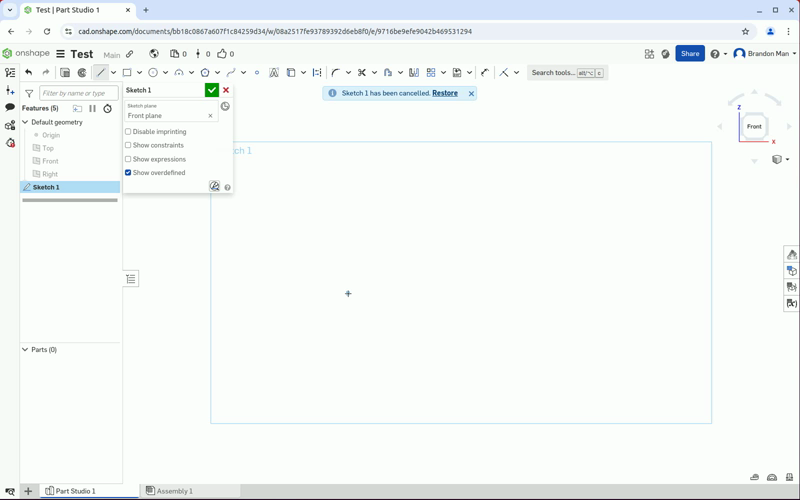
mouse_move(378, 293)
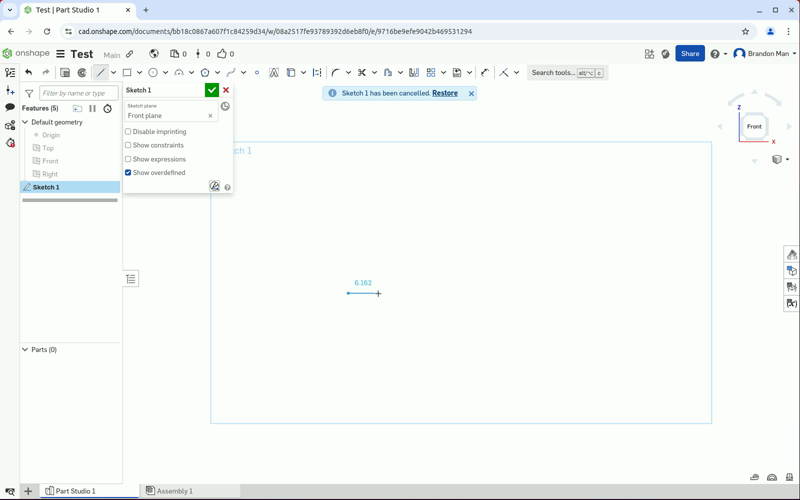
mouse_move(384, 293)
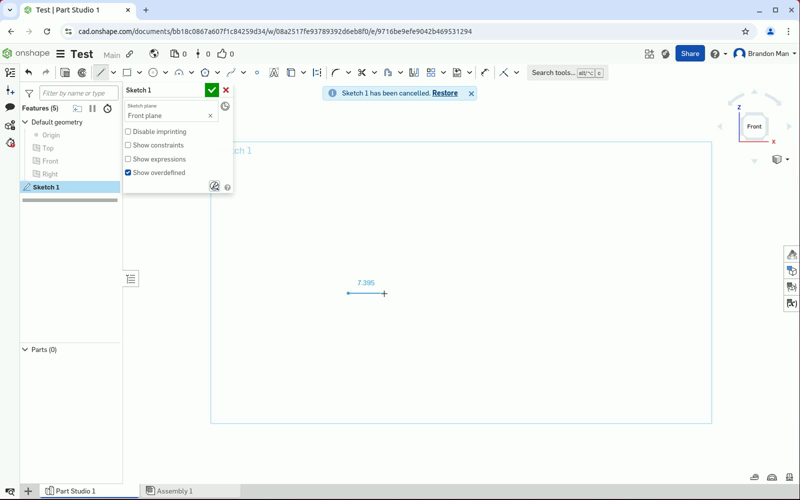
click(384, 293)
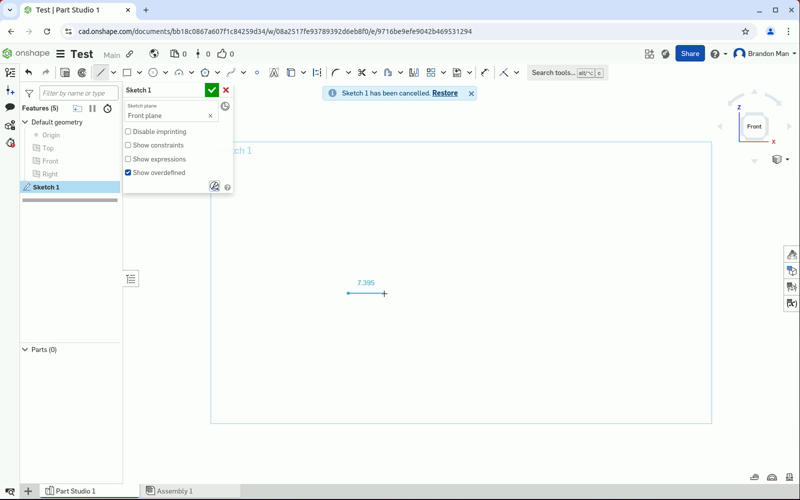
key_up(shift)
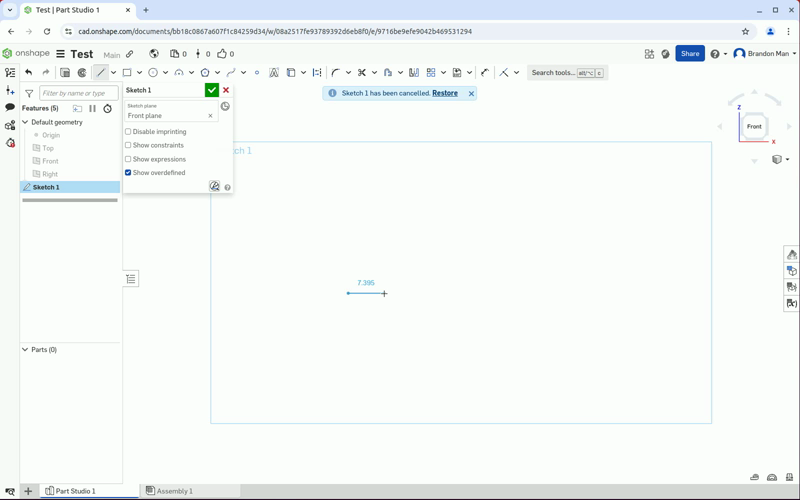
key_down(shift)
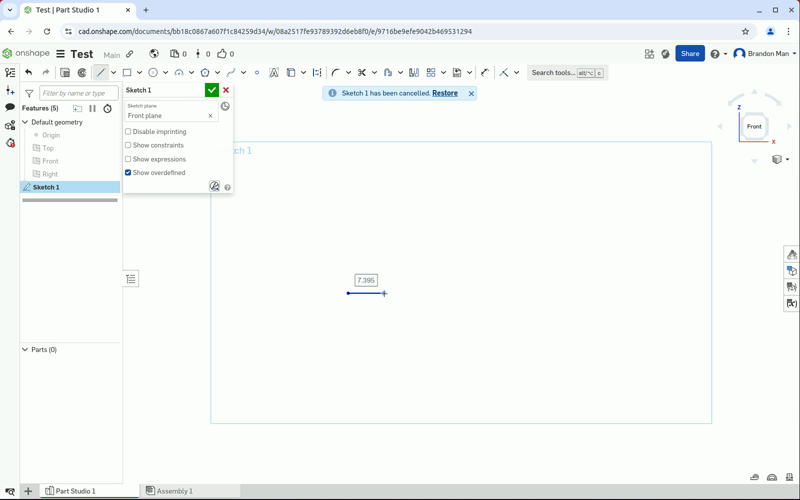
mouse_move(414, 293)
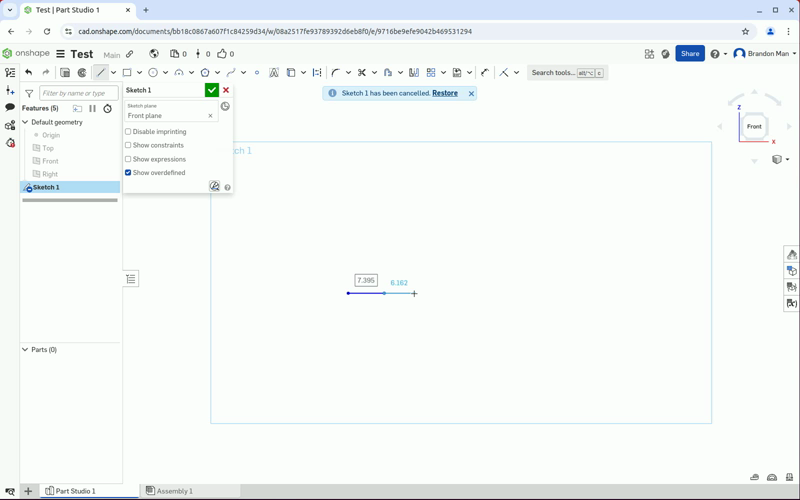
mouse_move(384, 266)
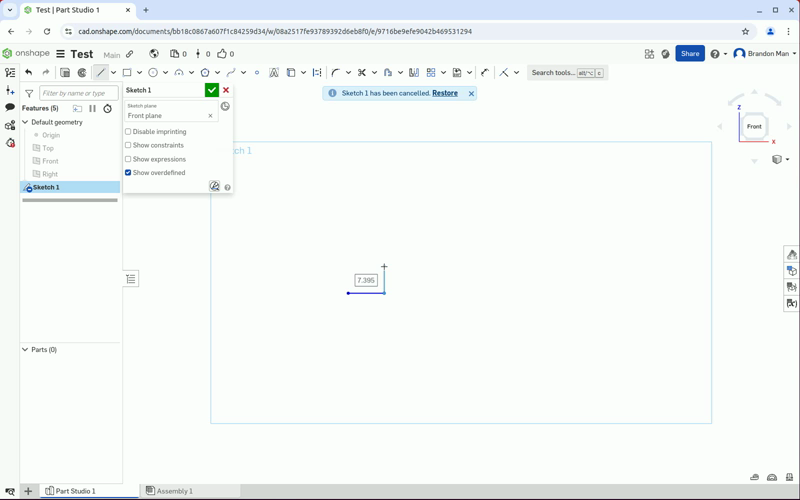
click(384, 266)
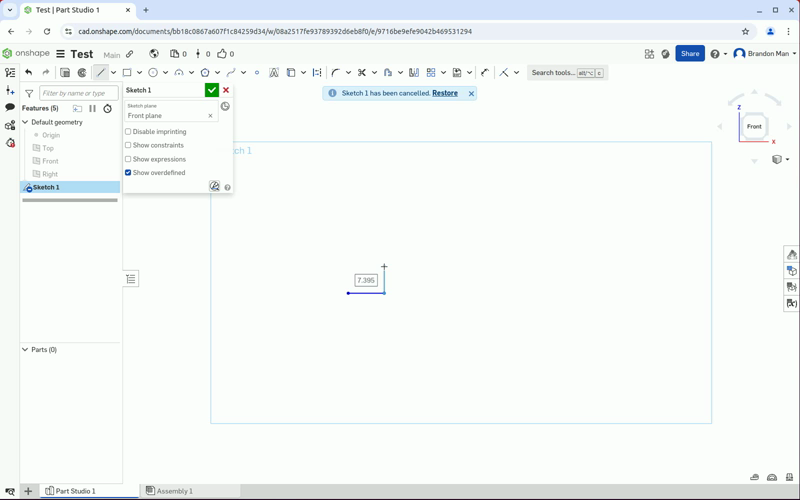
key_up(shift)
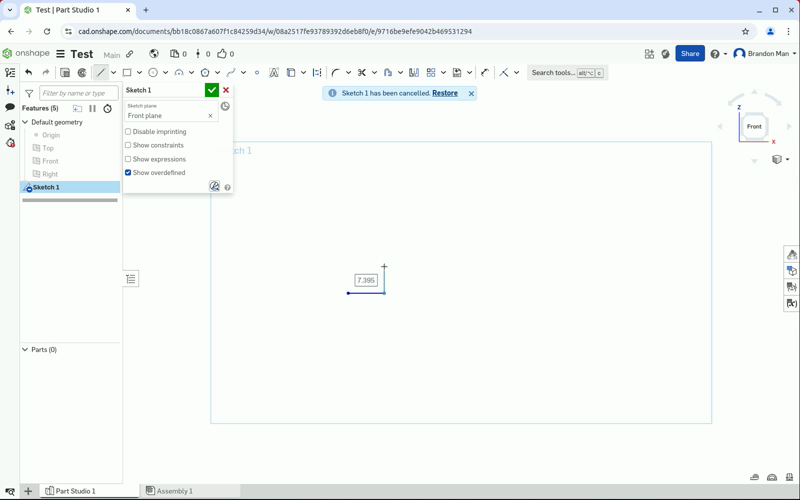
key_down(shift)
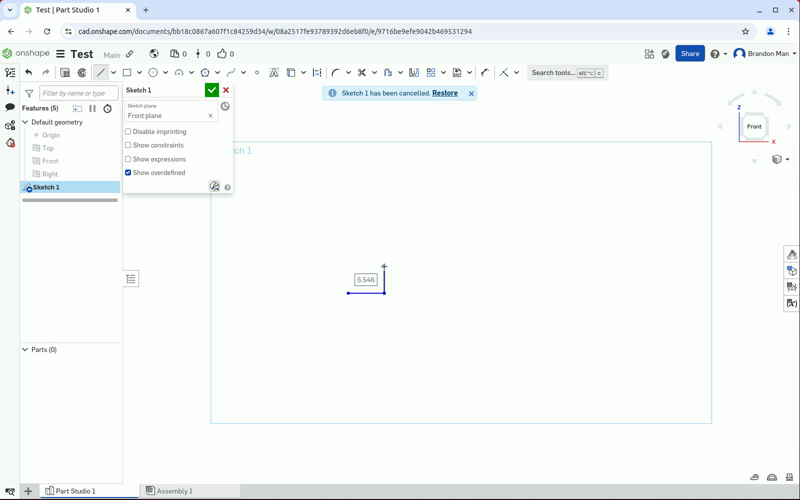
mouse_move(414, 266)
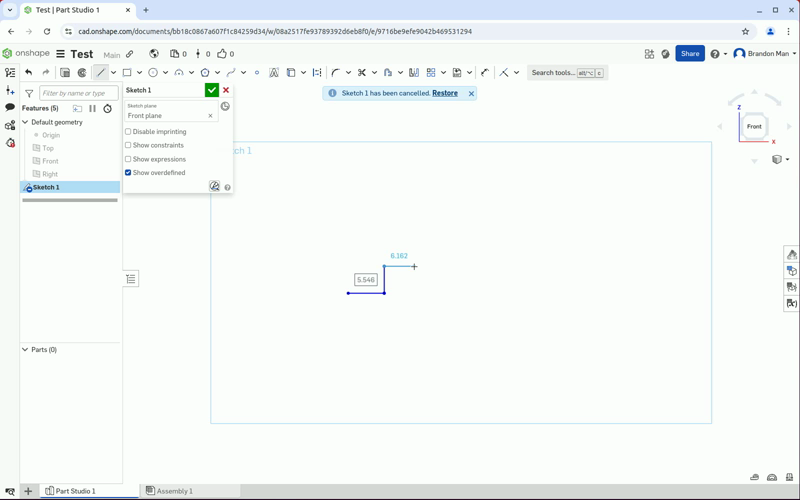
mouse_move(348, 266)
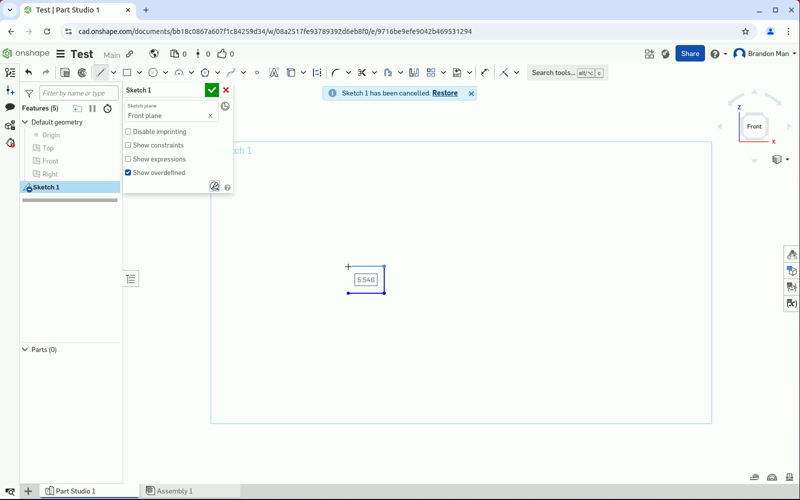
click(348, 266)
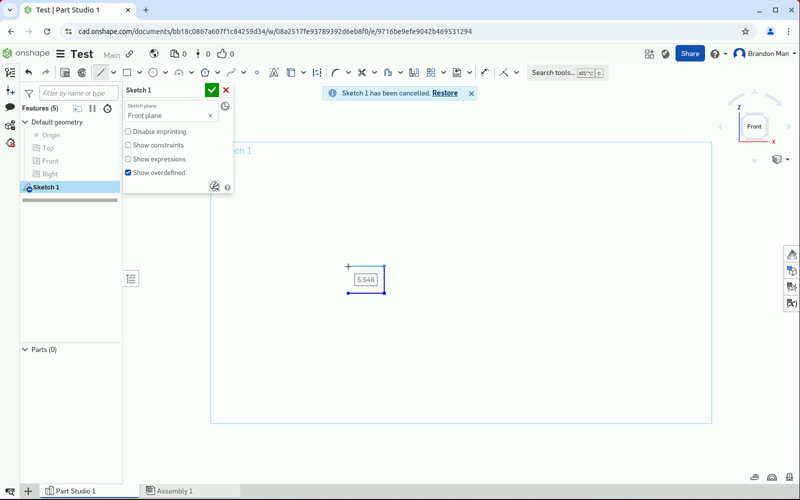
key_up(shift)
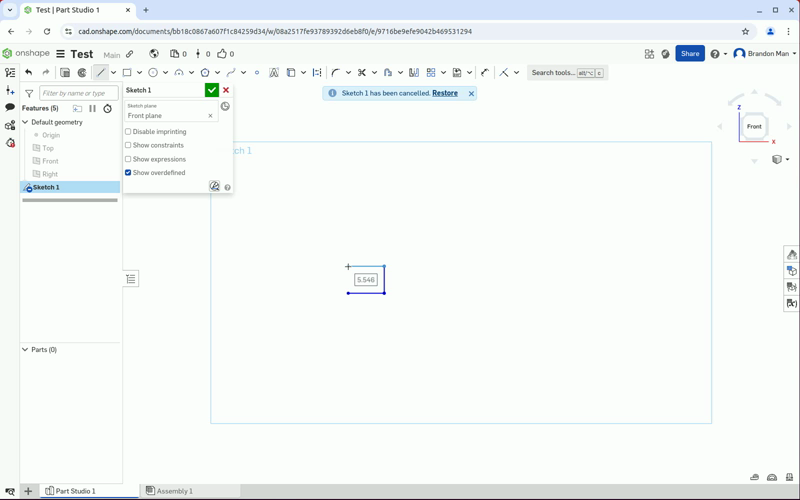
mouse_move(378, 266)
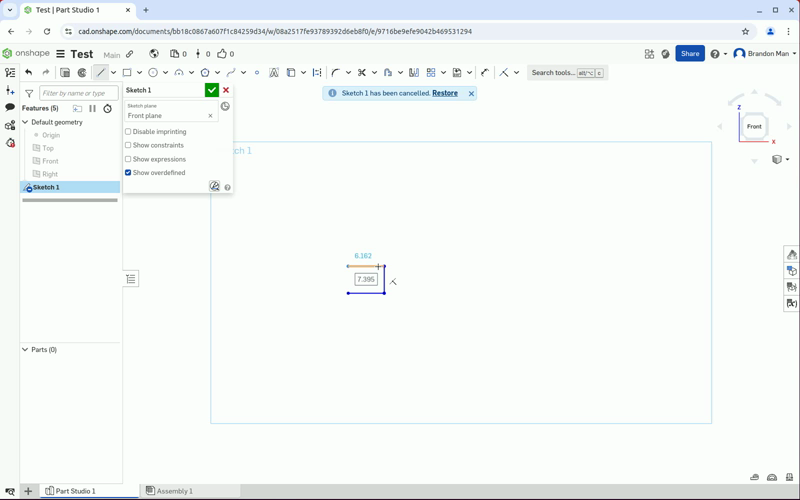
key_down(shift)
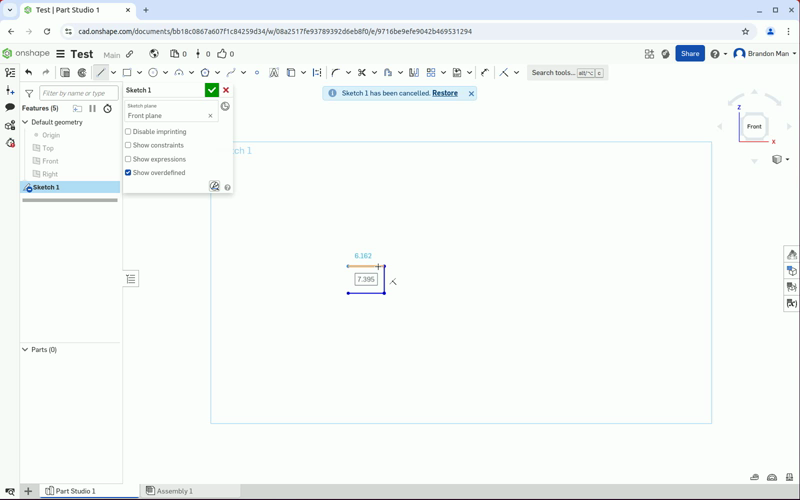
mouse_move(348, 293)
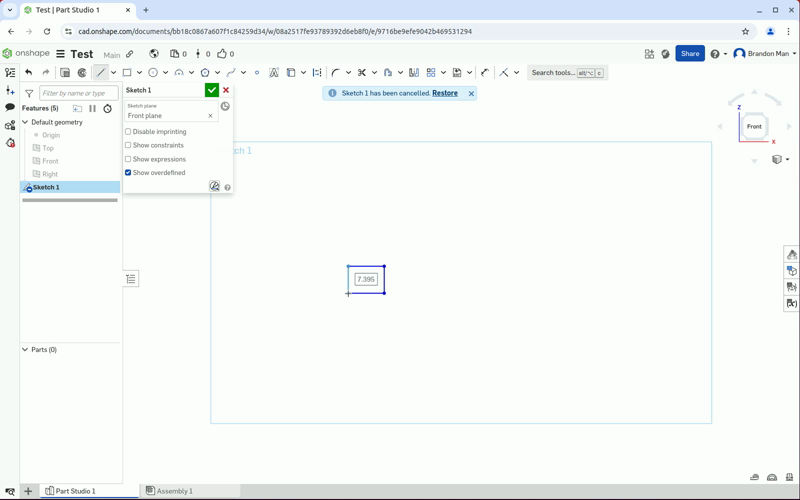
key_up(shift)
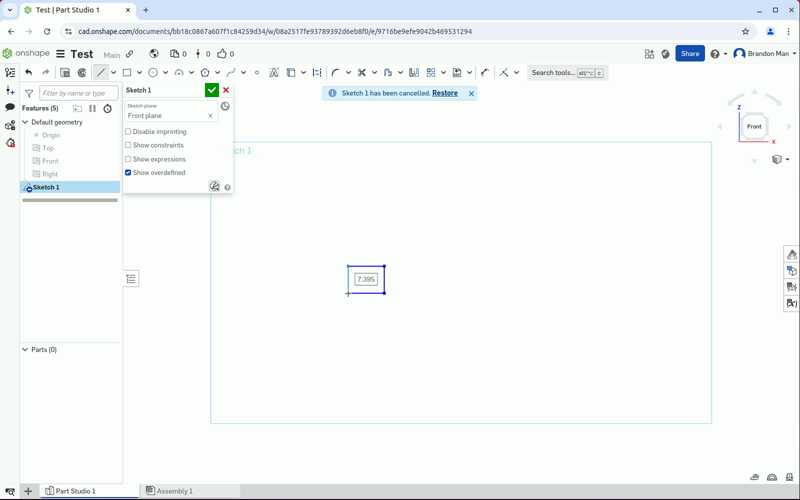
click(348, 293)
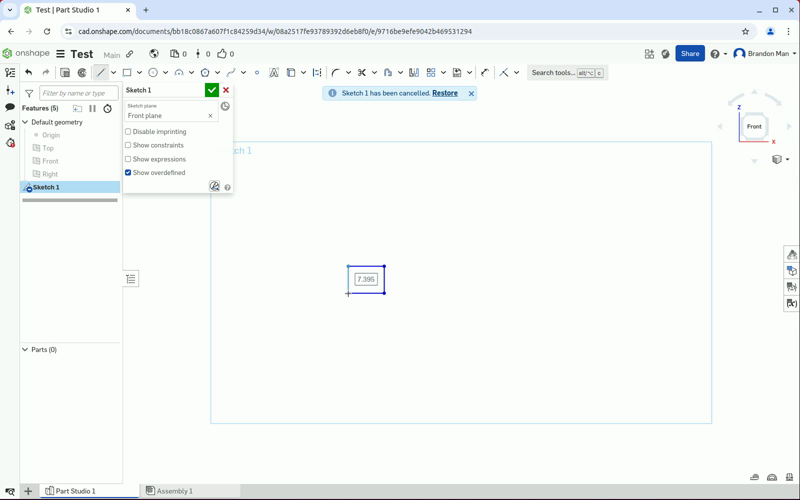
key(esc)
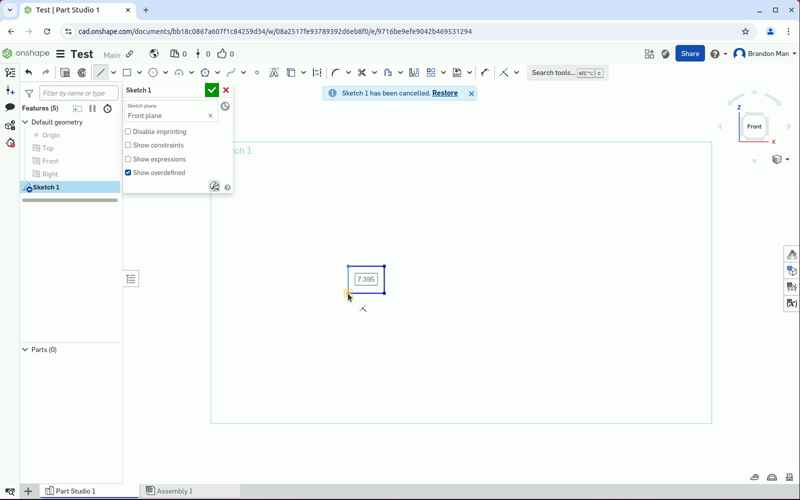
key(c)
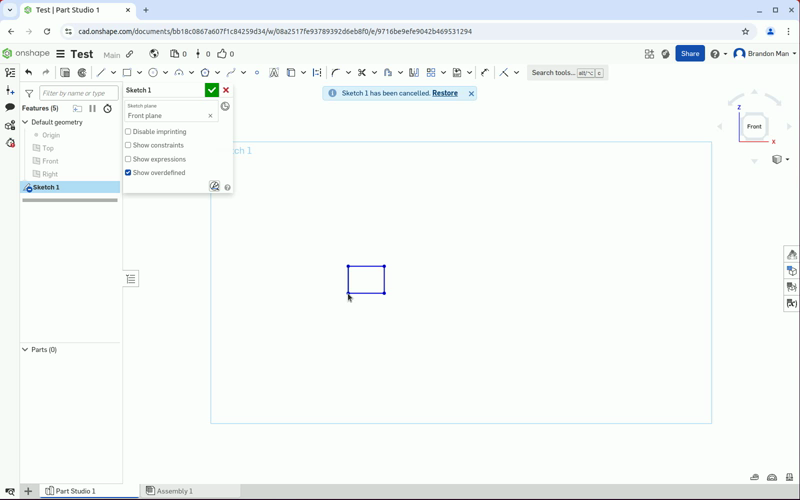
key_down(shift)
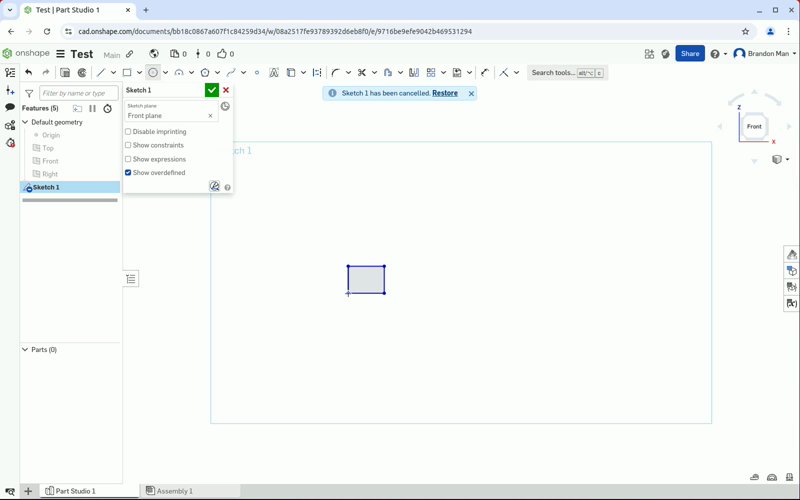
mouse_move(355, 268)
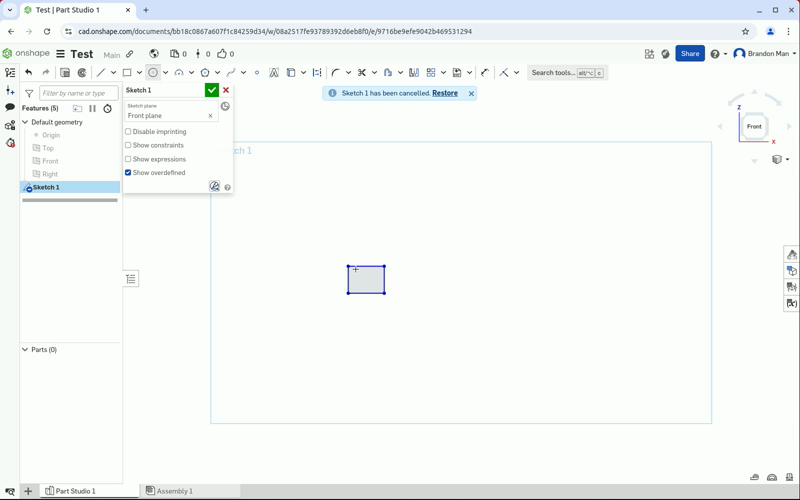
click(355, 268)
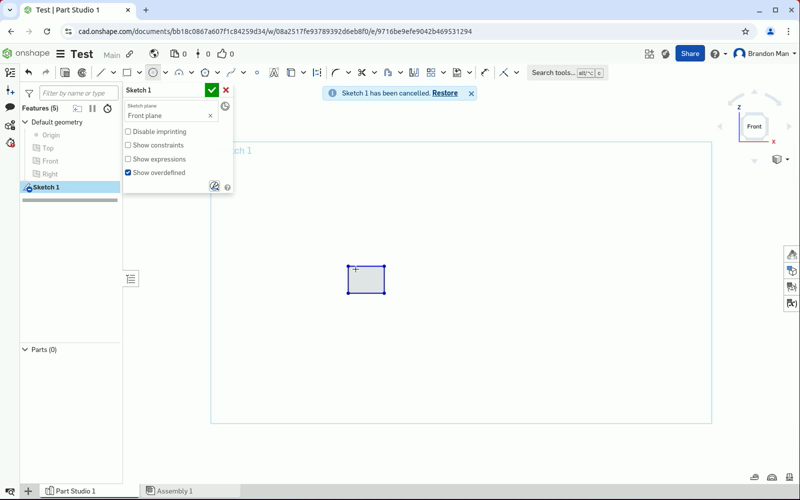
key_up(shift)
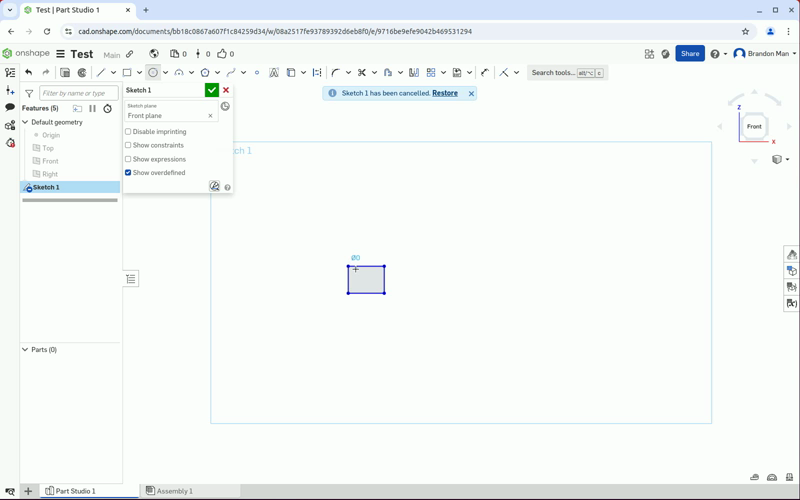
mouse_move(357, 268)
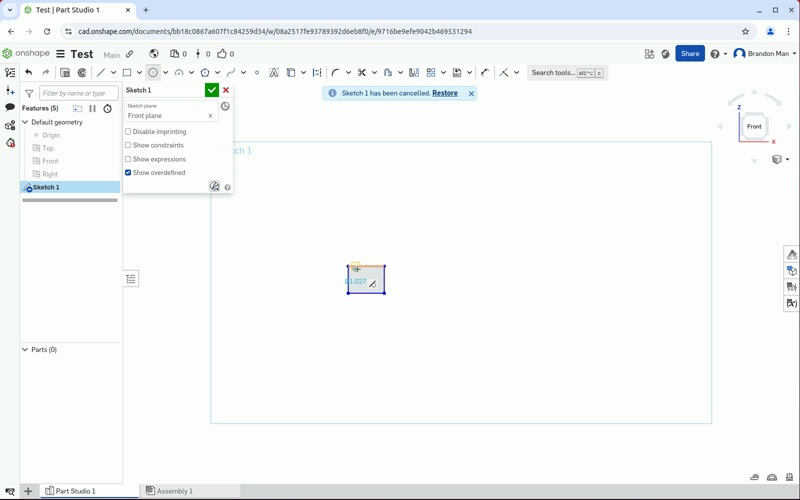
scroll(6)
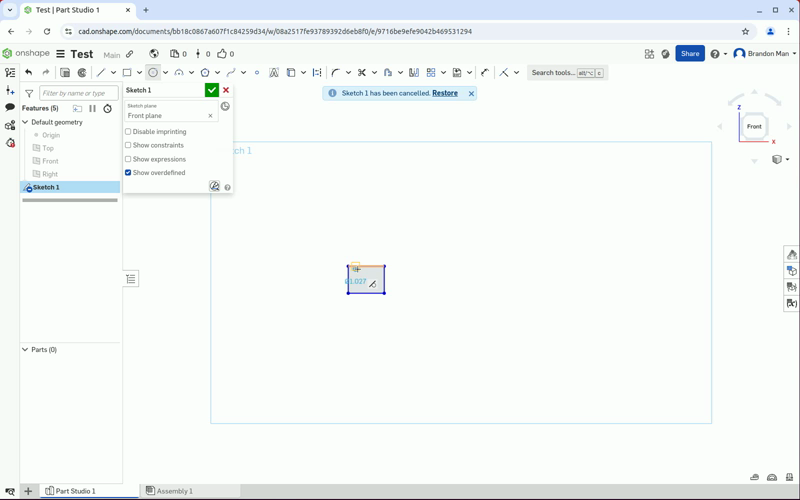
scroll(6)
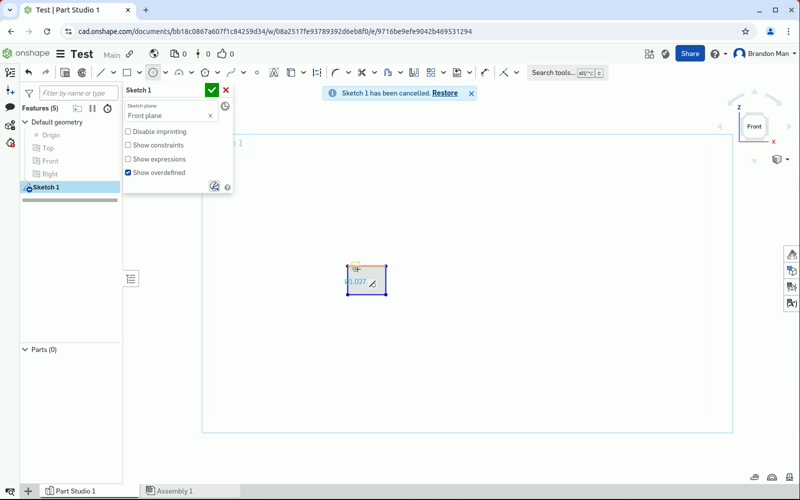
scroll(6)
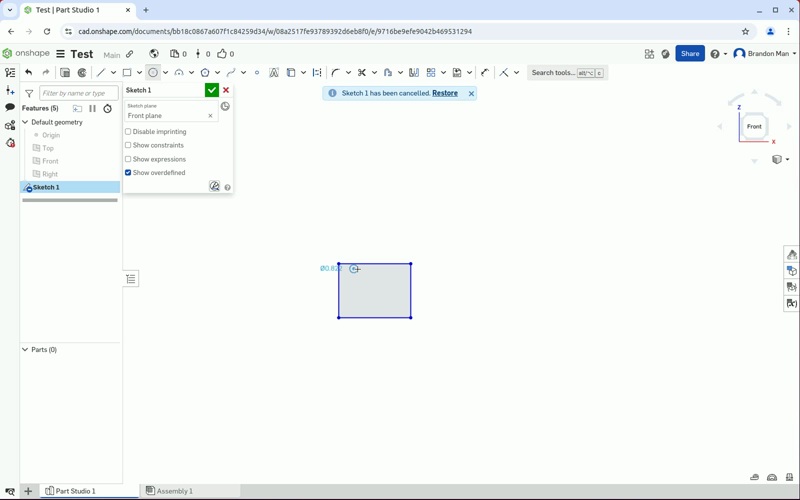
scroll(6)
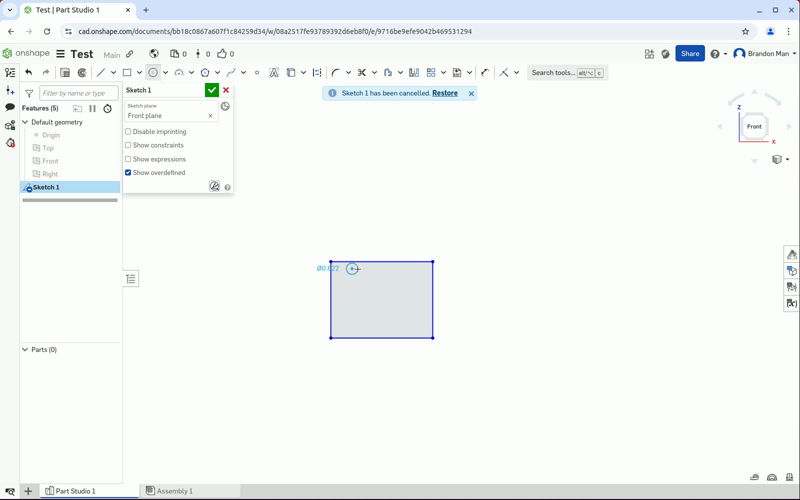
scroll(6)
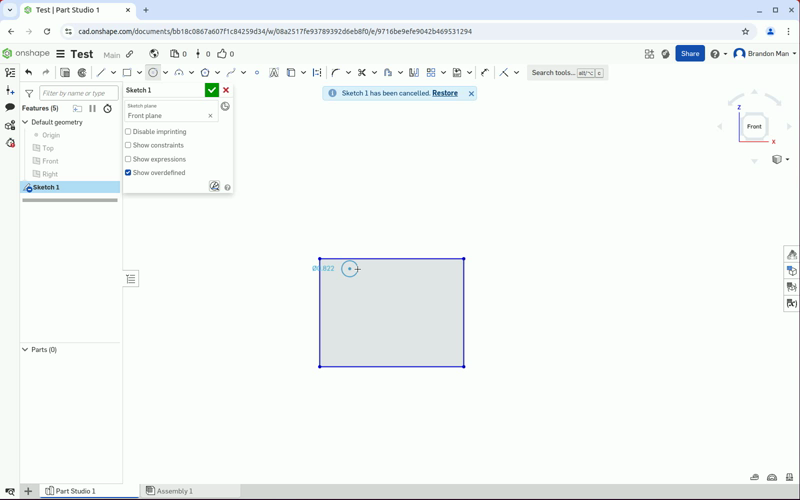
scroll(6)
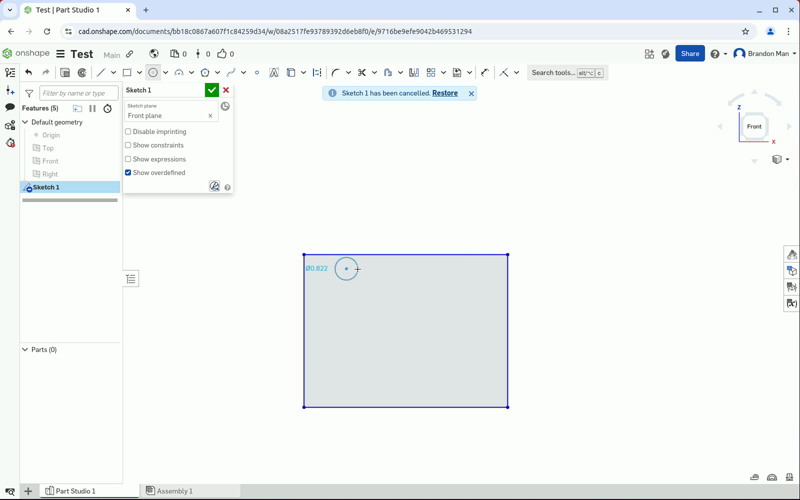
scroll(6)
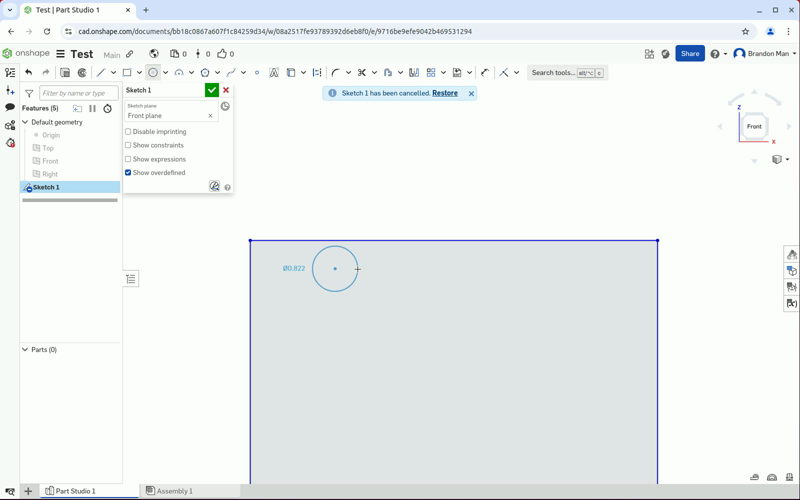
click(357, 268)
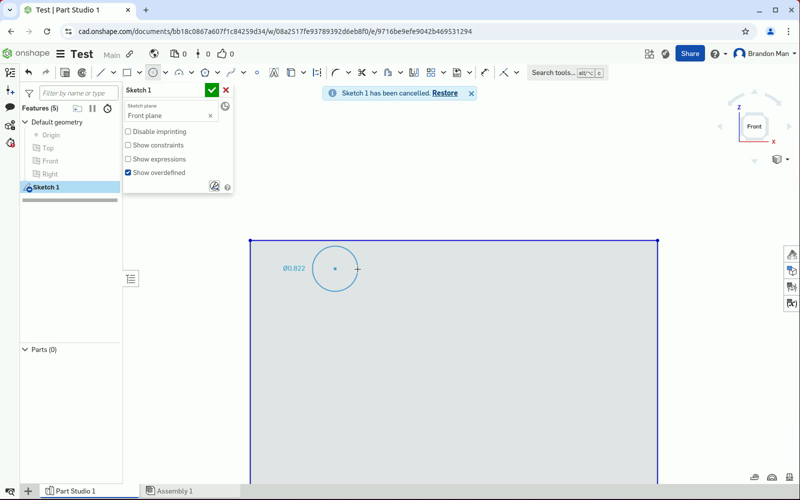
scroll(-6)
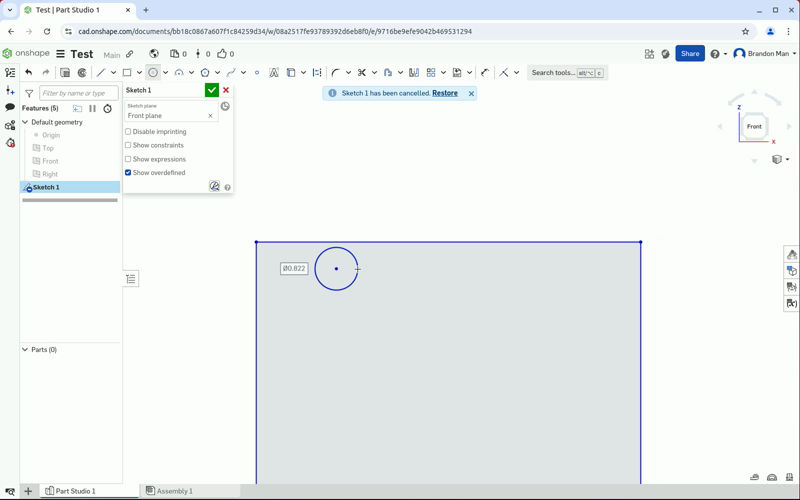
scroll(-6)
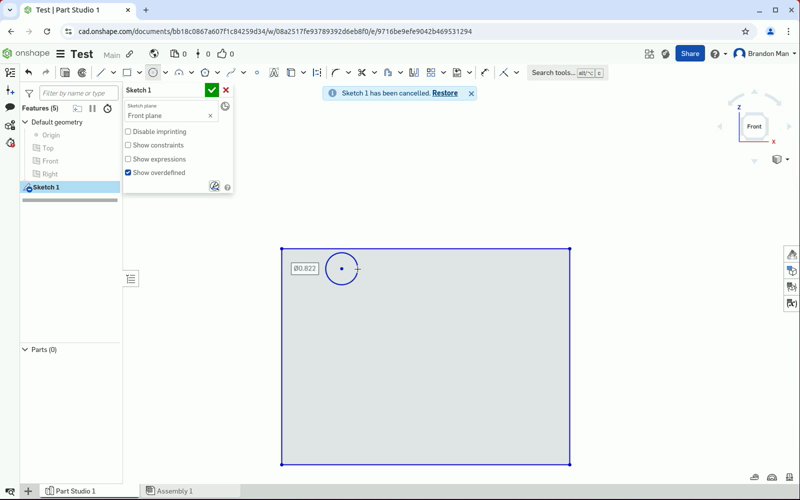
scroll(-6)
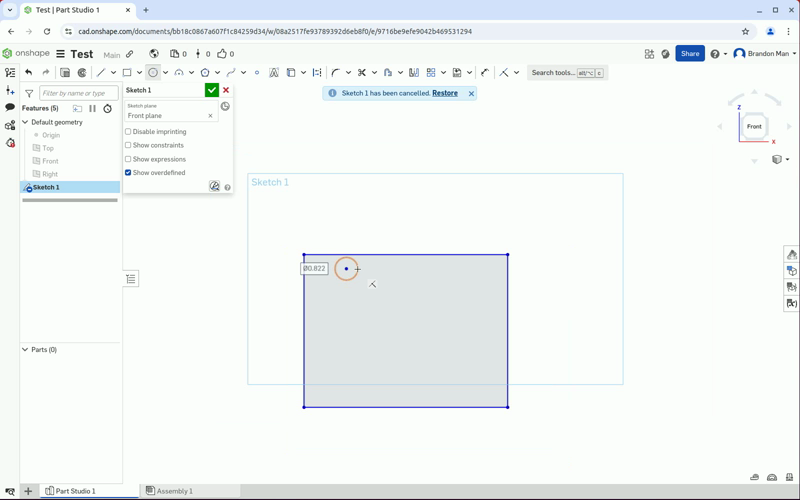
scroll(-6)
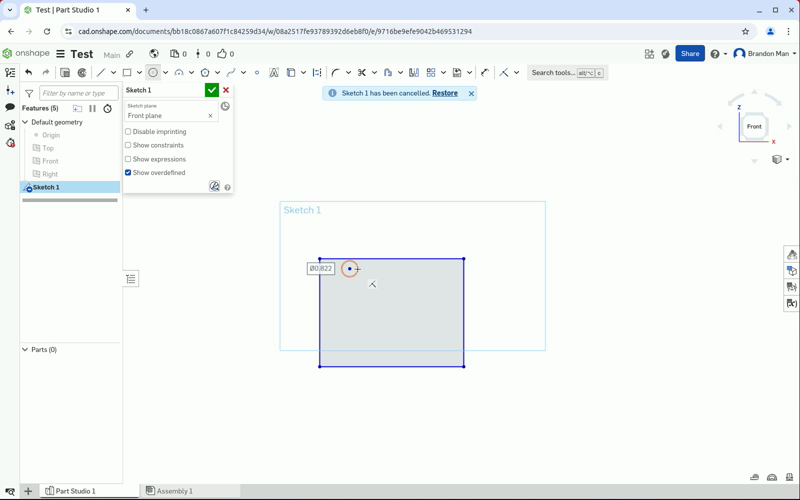
scroll(-6)
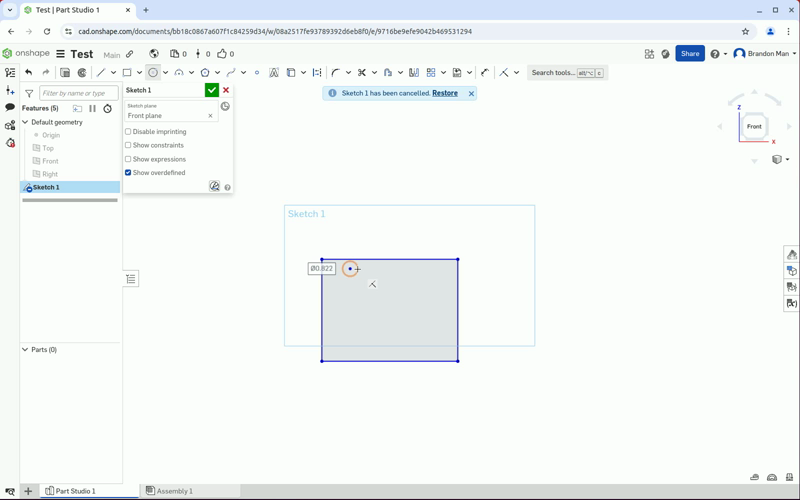
scroll(-6)
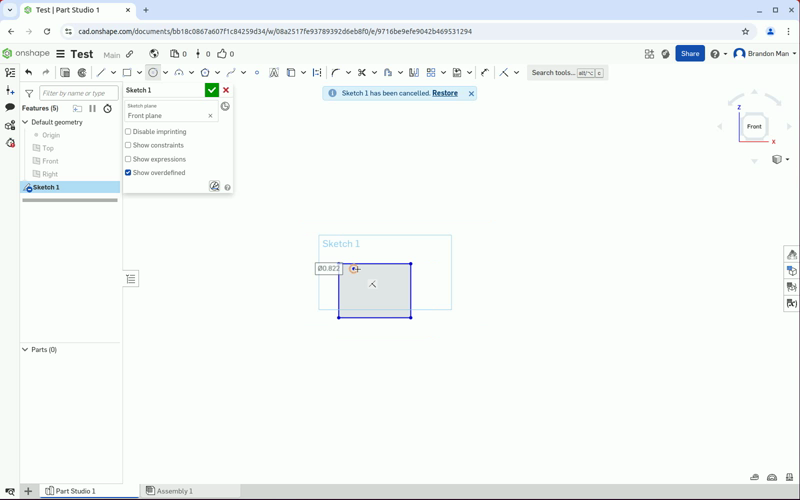
scroll(-6)
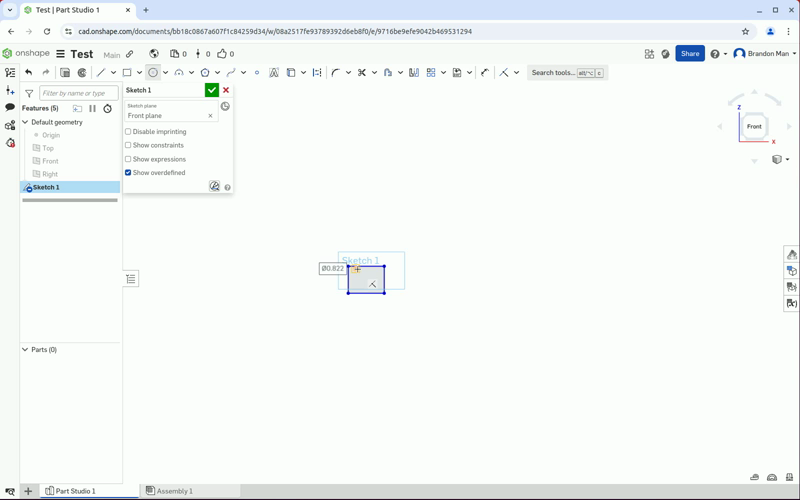
key(esc)
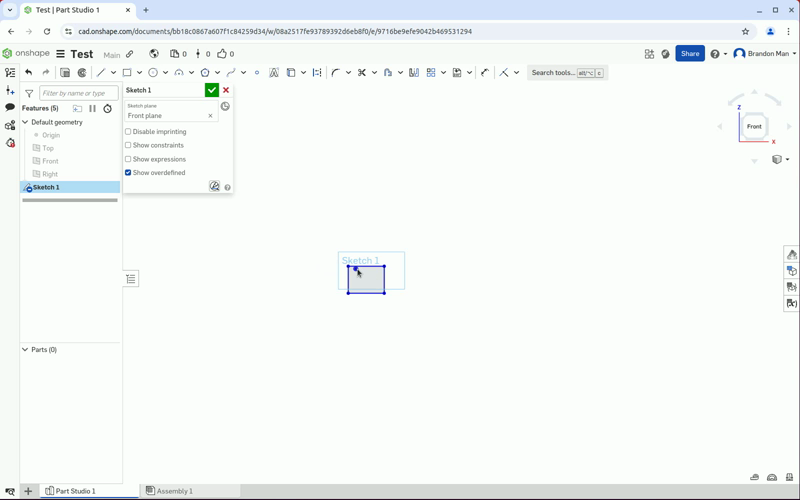
key(c)
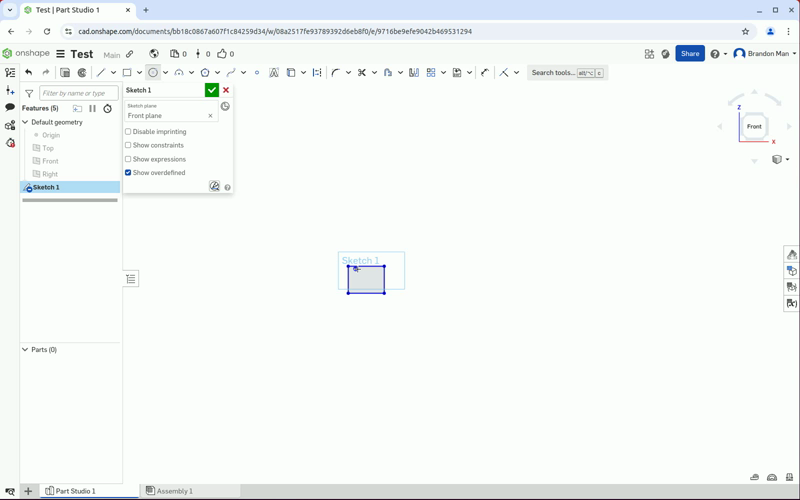
key_down(shift)
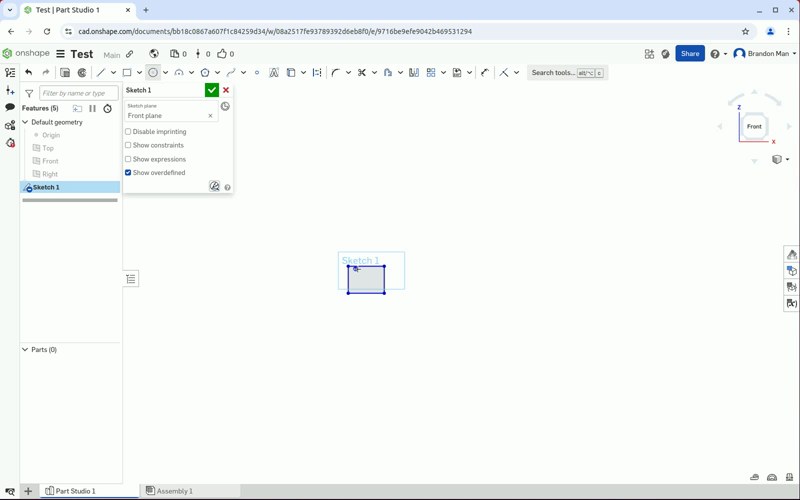
mouse_move(376, 268)
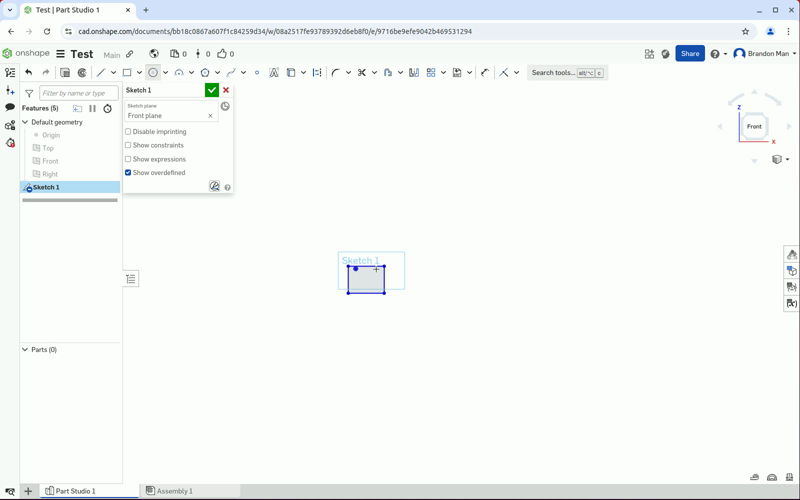
click(376, 268)
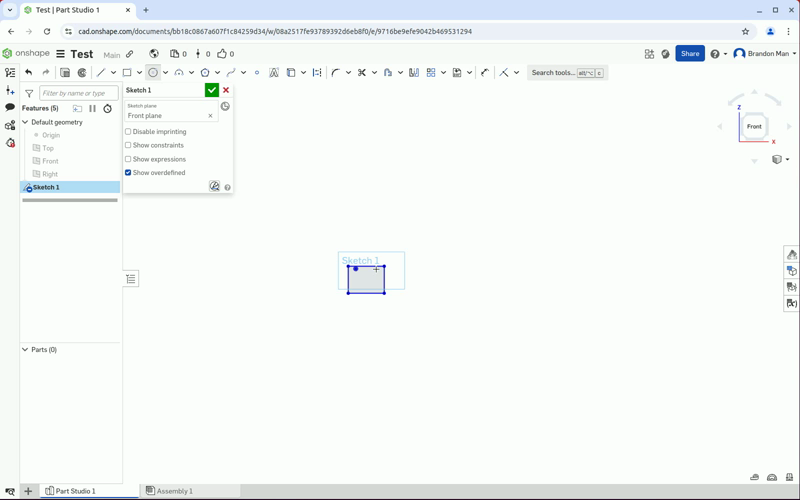
key_up(shift)
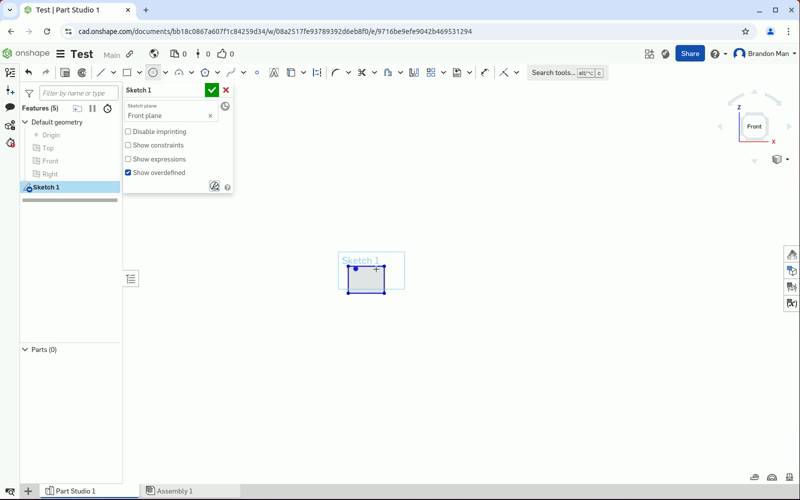
mouse_move(377, 268)
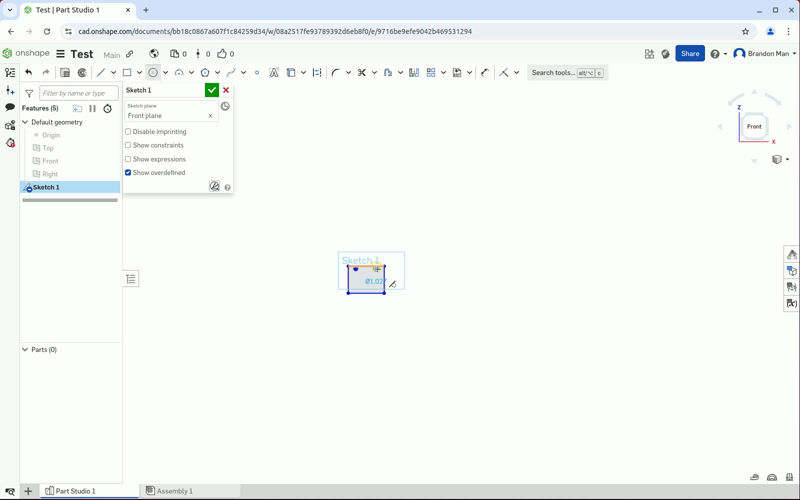
scroll(6)
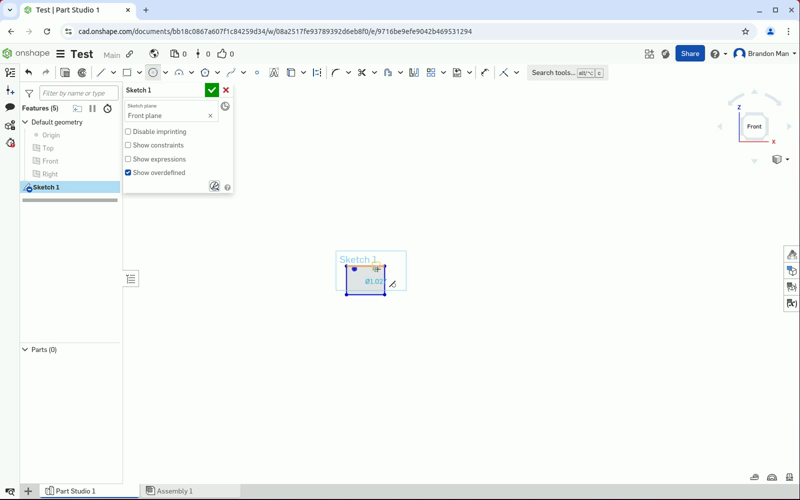
scroll(6)
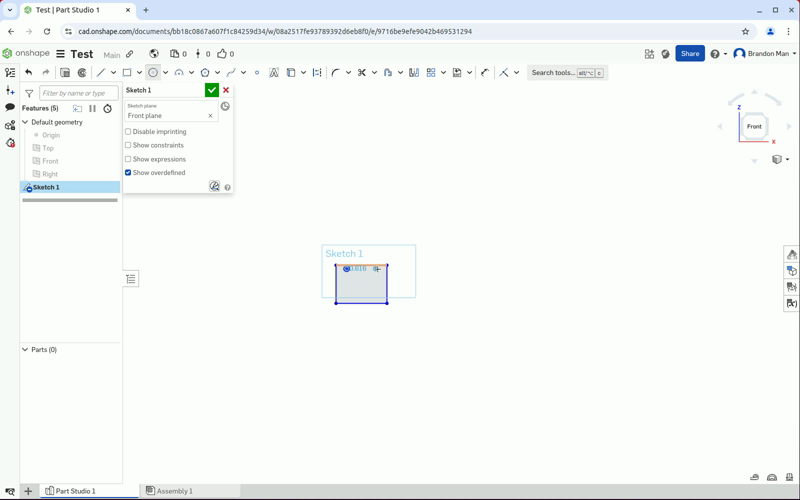
scroll(6)
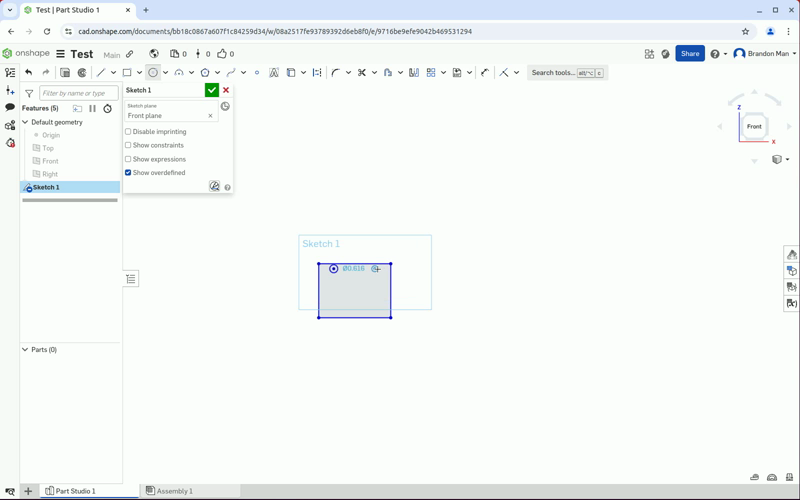
scroll(6)
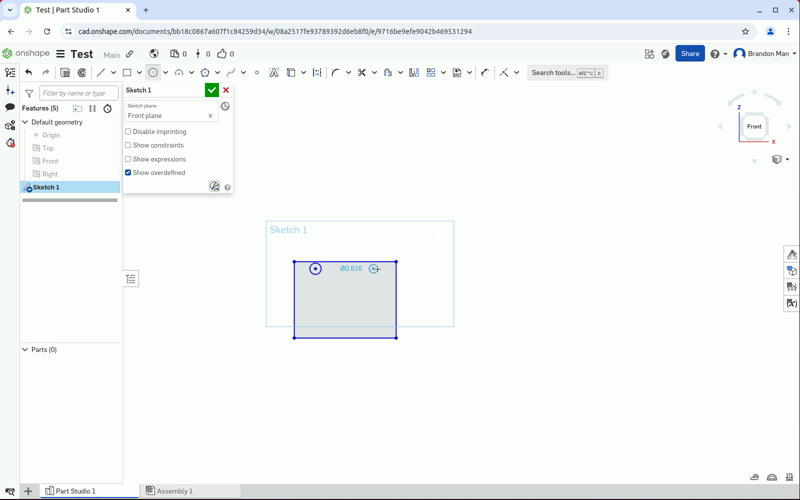
scroll(6)
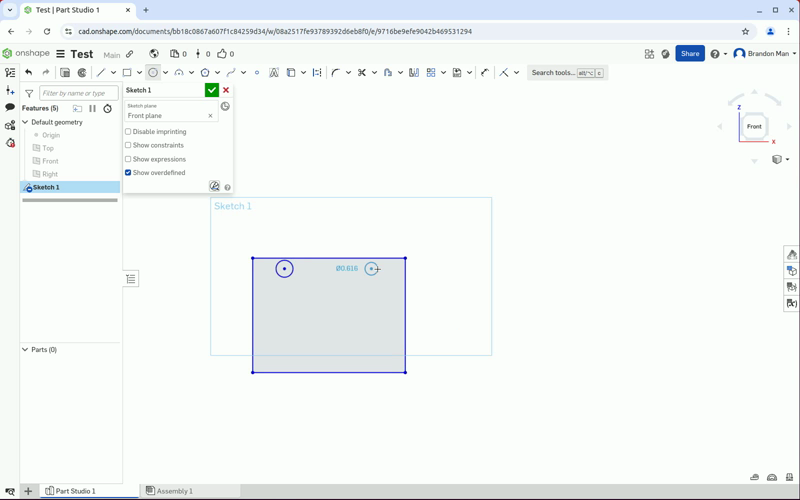
scroll(6)
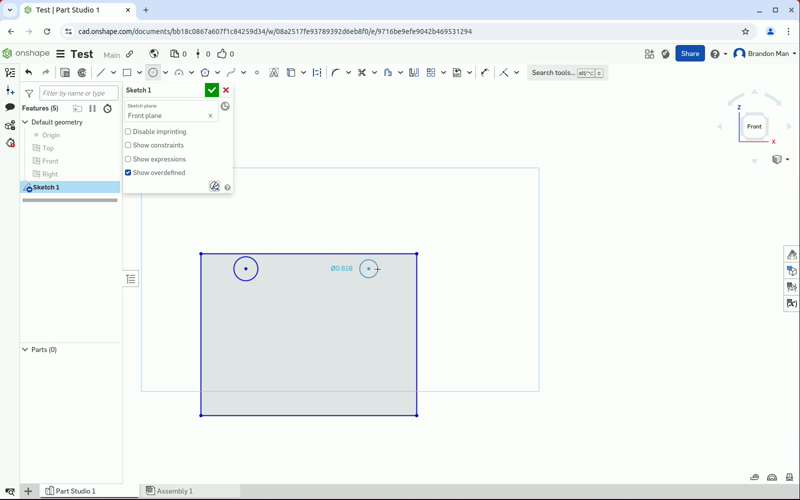
scroll(6)
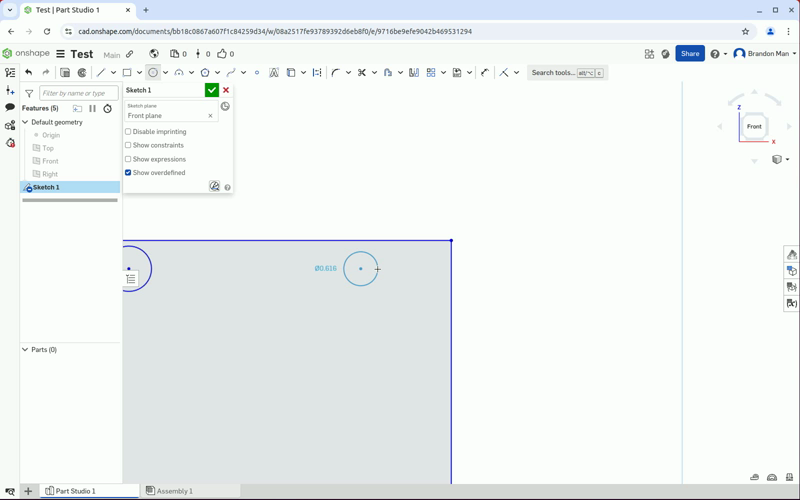
click(377, 268)
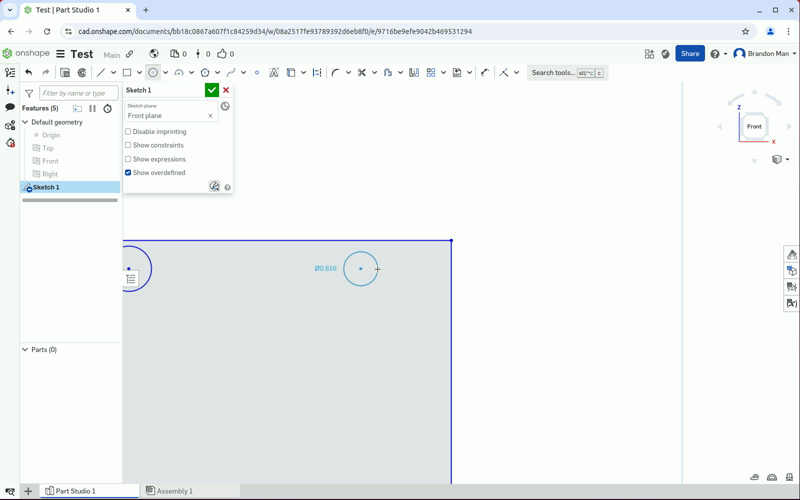
scroll(-6)
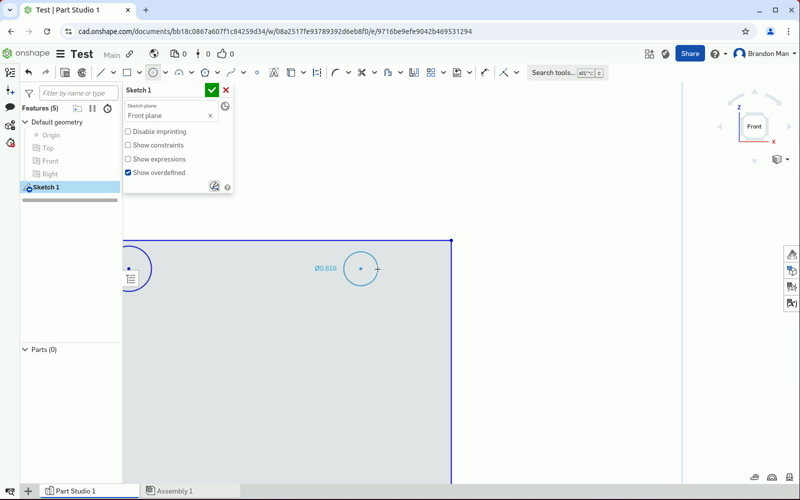
scroll(-6)
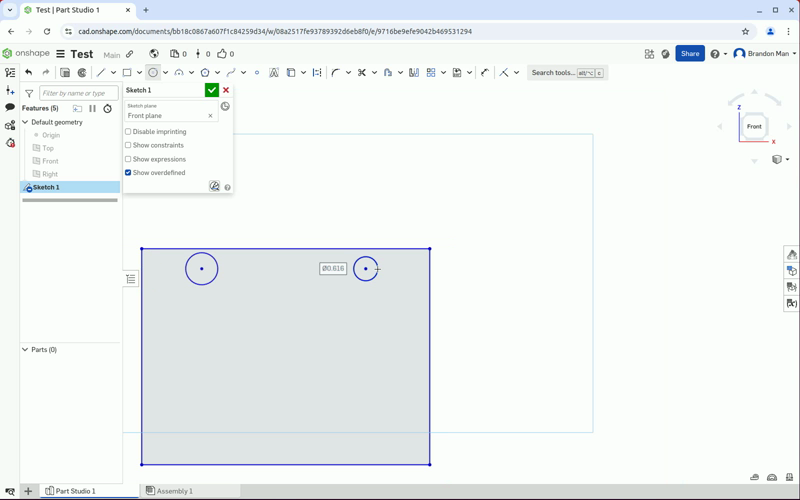
scroll(-6)
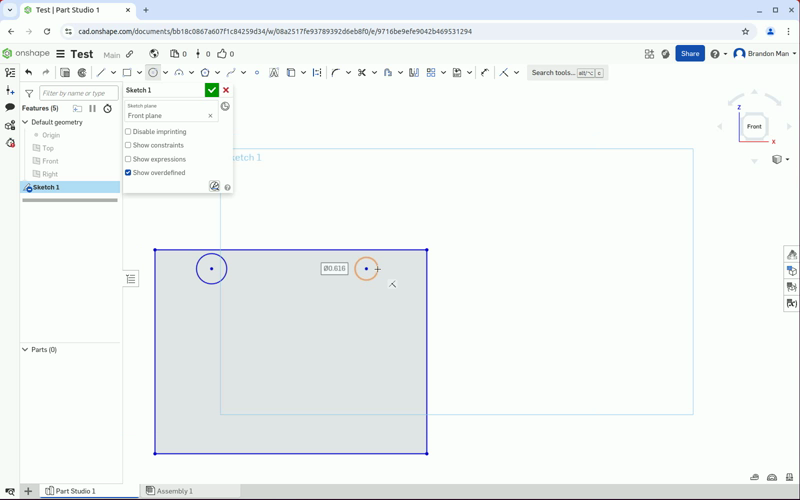
scroll(-6)
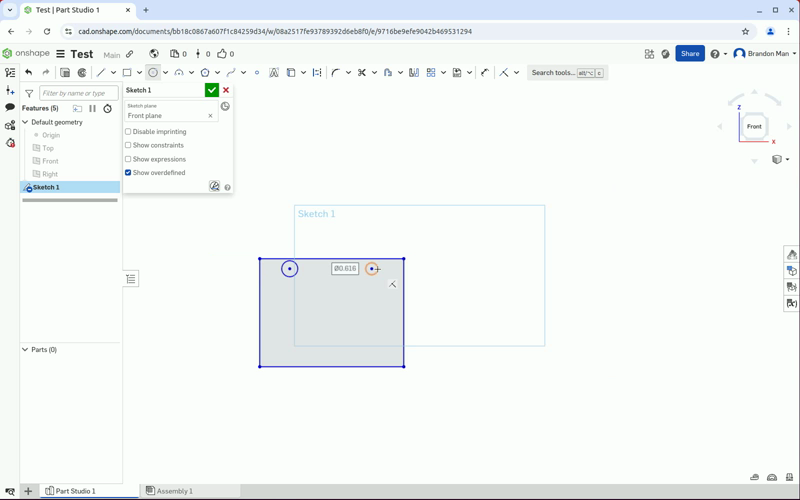
scroll(-6)
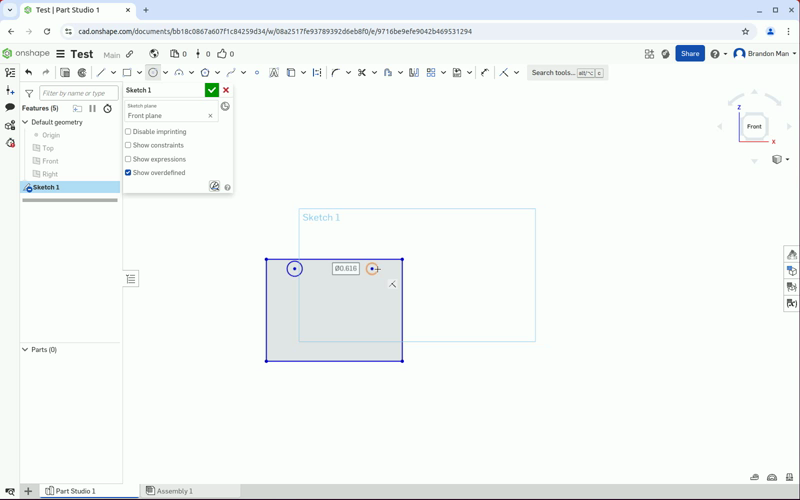
scroll(-6)
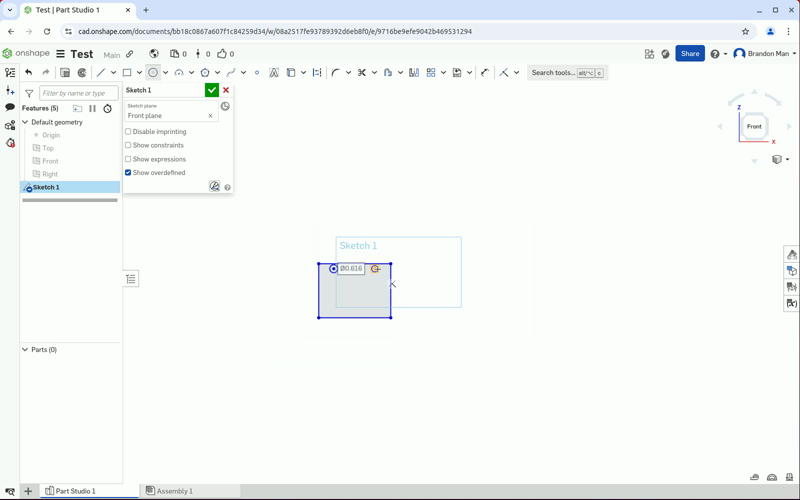
scroll(-6)
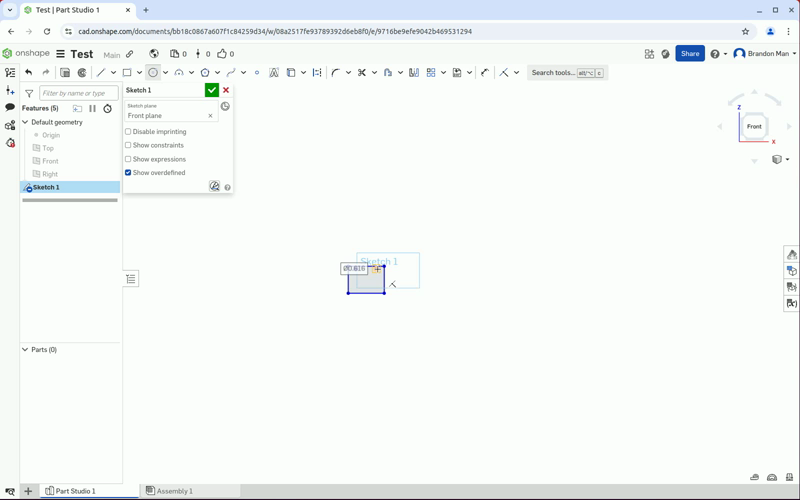
key(esc)
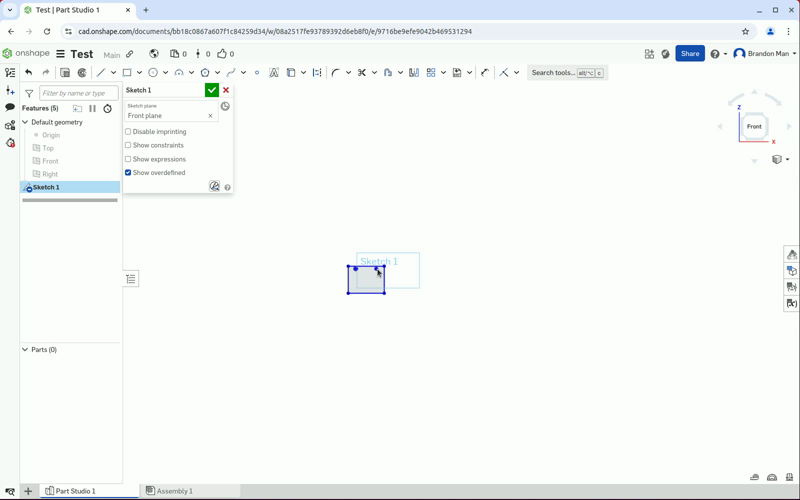
mouse_move(362, 268)
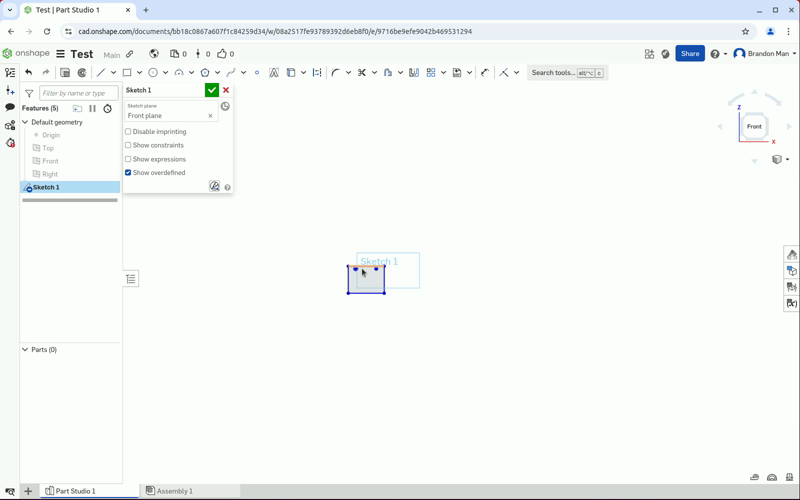
scroll(6)
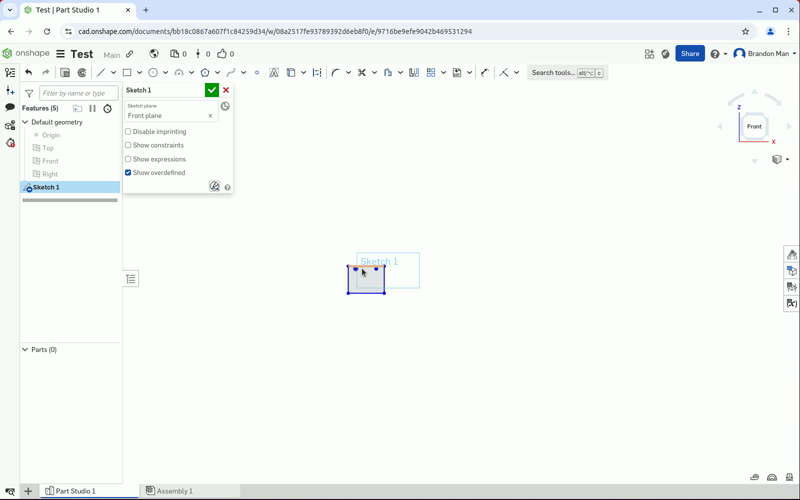
scroll(6)
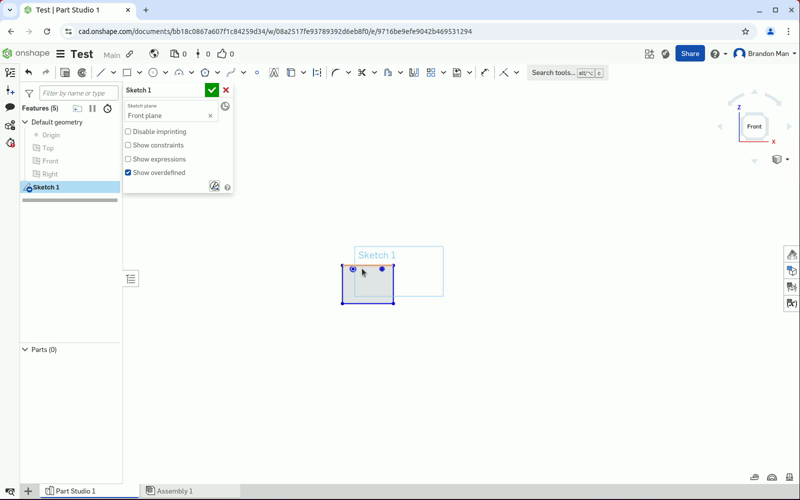
scroll(6)
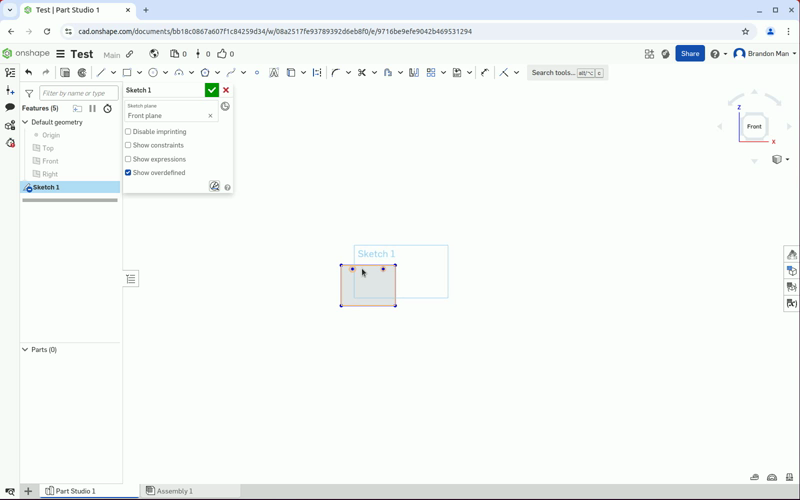
scroll(6)
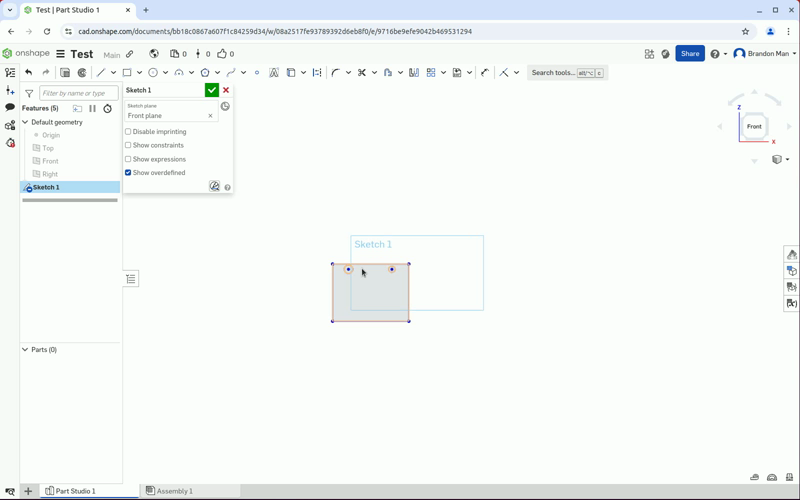
scroll(6)
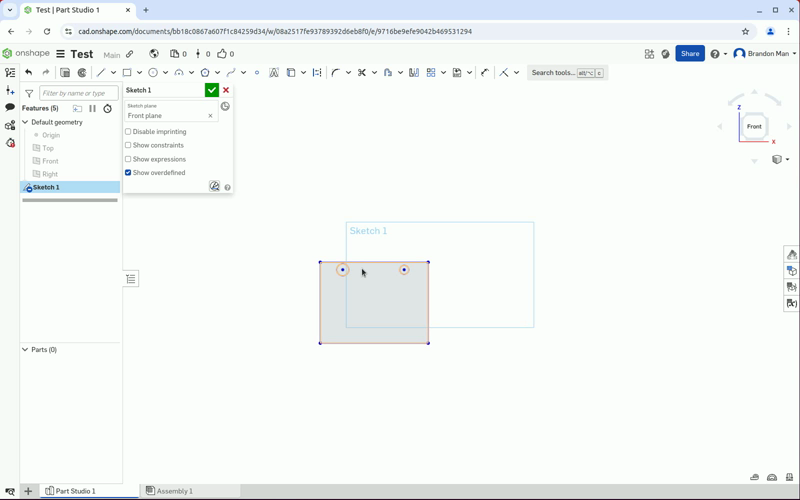
scroll(6)
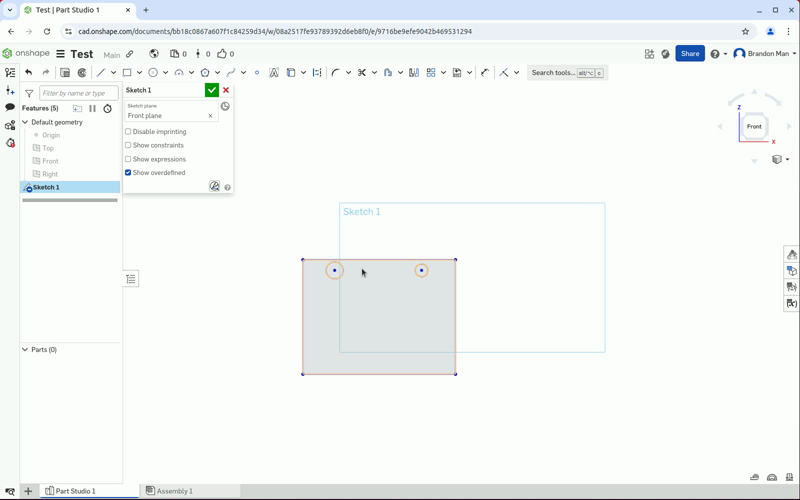
scroll(6)
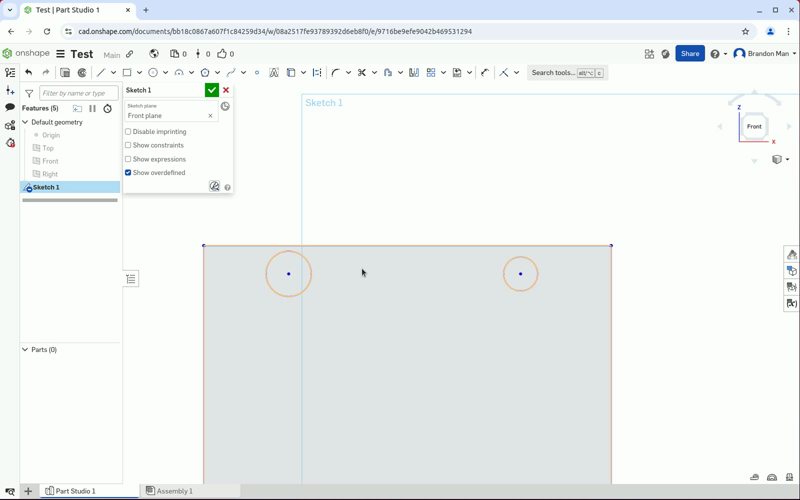
click(362, 268)
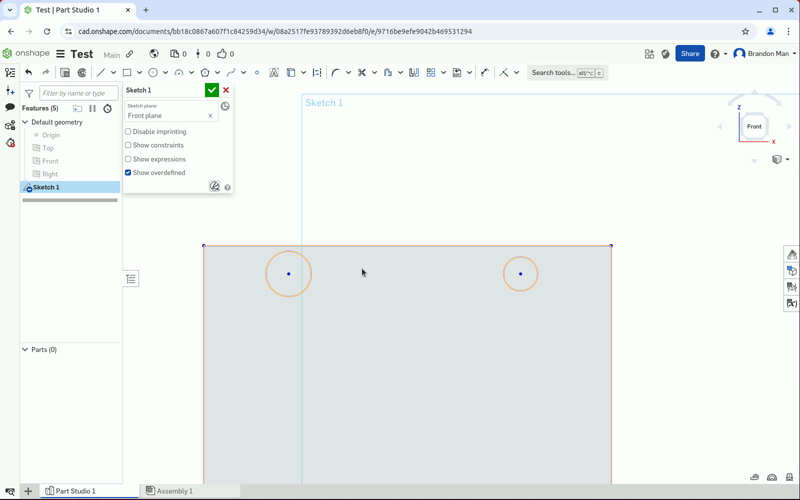
scroll(-6)
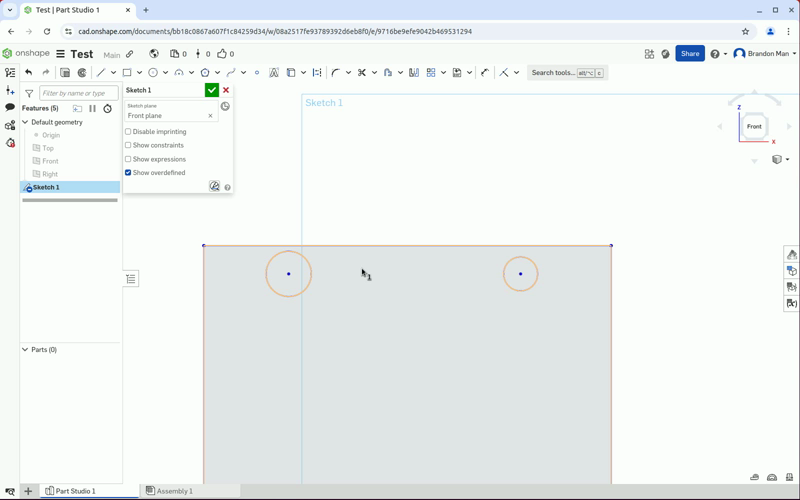
scroll(-6)
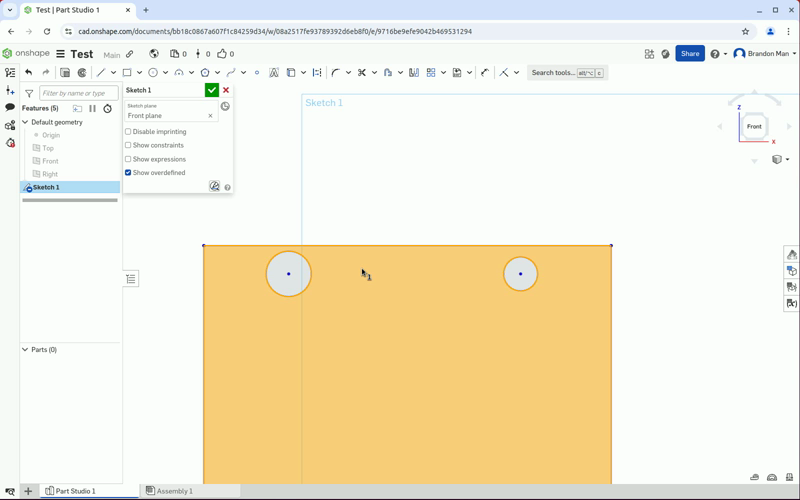
scroll(-6)
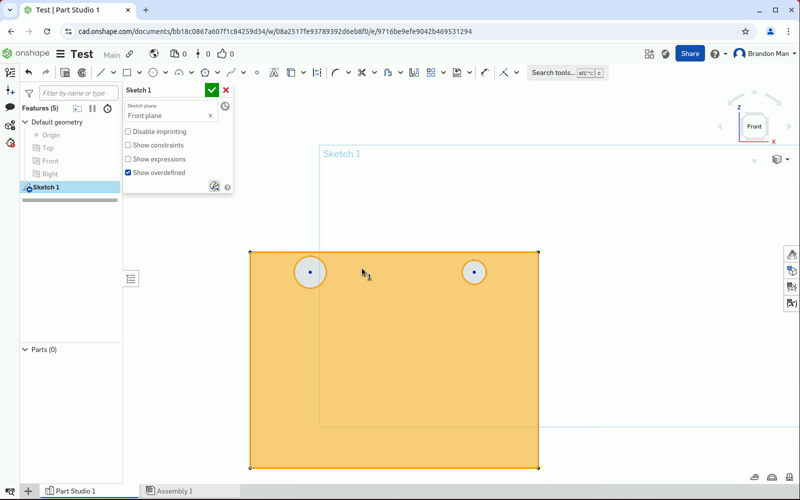
scroll(-6)
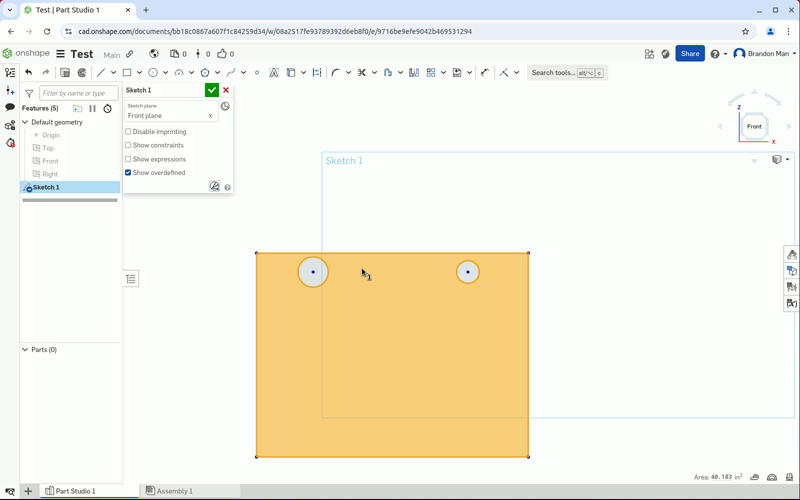
scroll(-6)
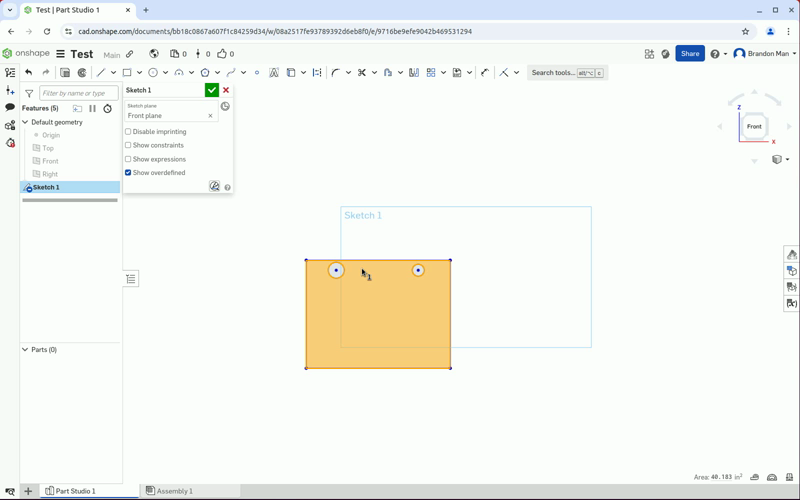
scroll(-6)
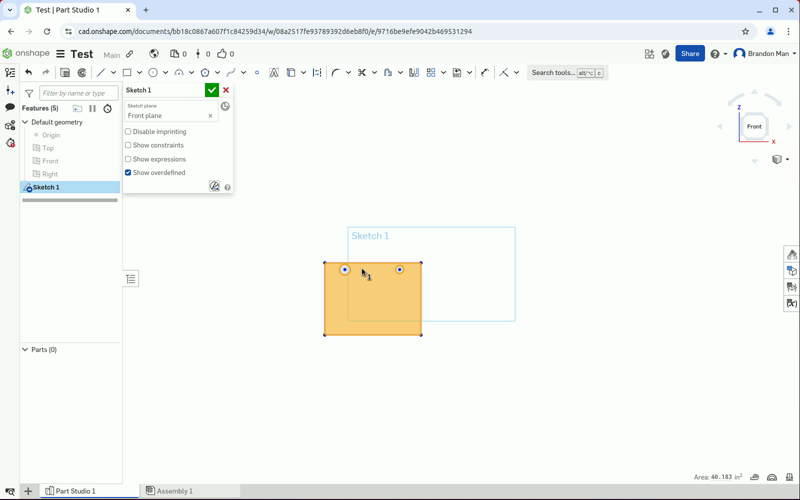
scroll(-6)
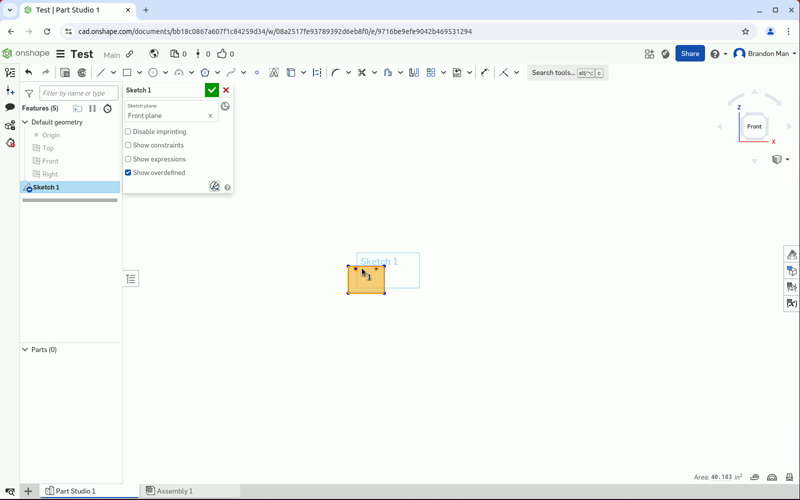
mouse_move(73, 352)
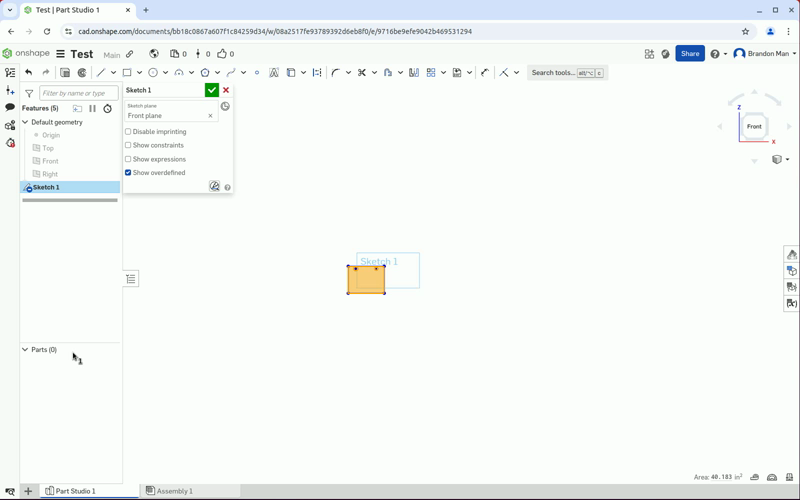
key(shift+y)
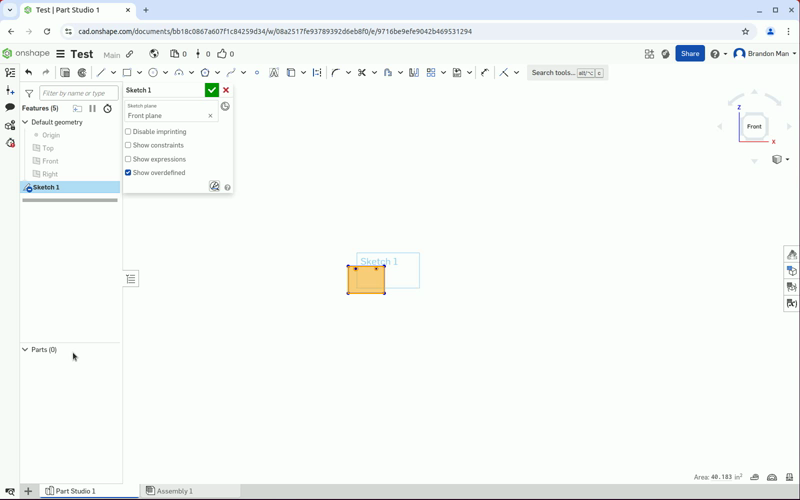
key(shift+e)
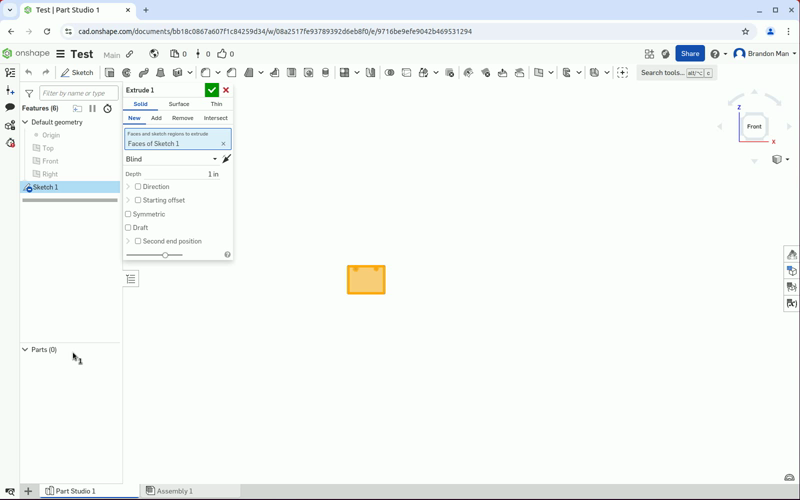
mouse_move(143, 106)
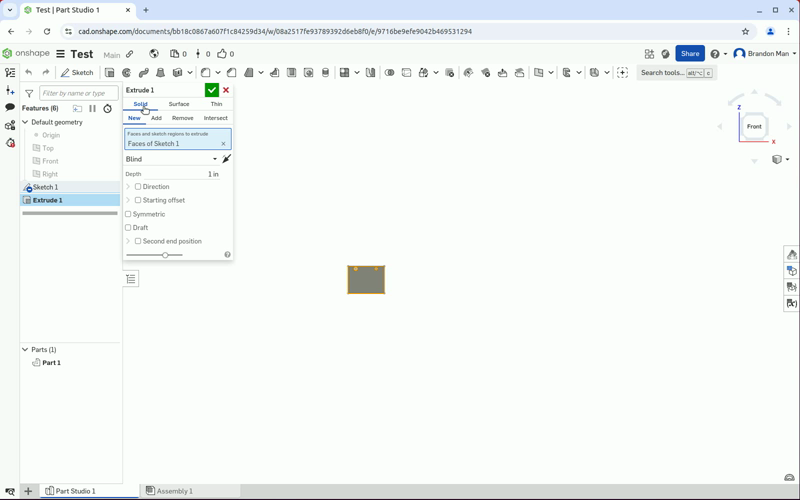
click(143, 106)
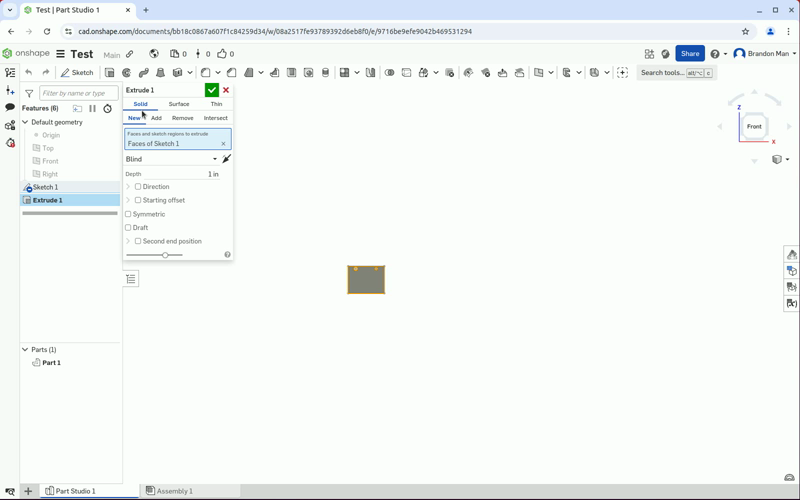
mouse_move(137, 120)
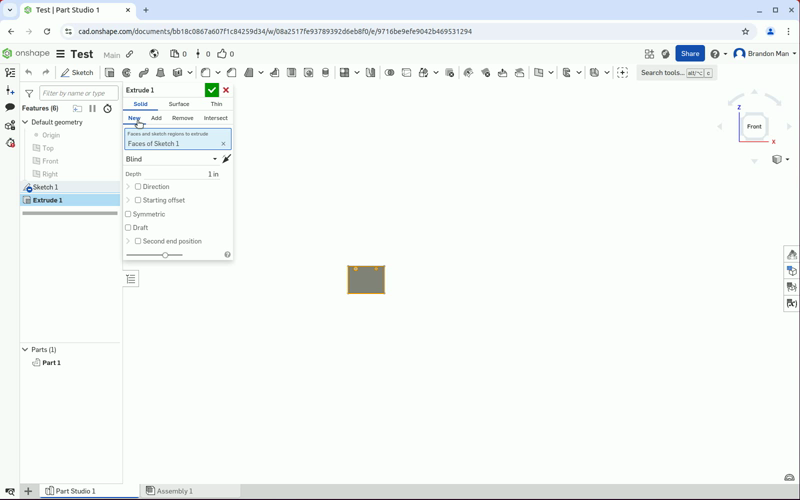
click(137, 120)
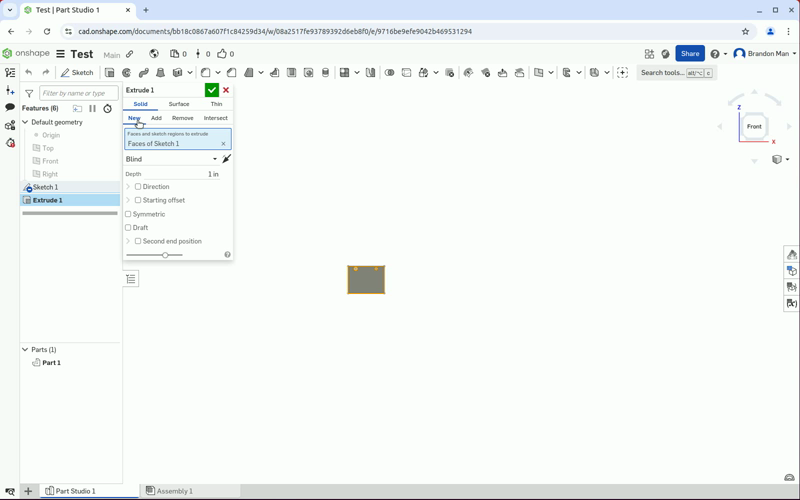
key(tab, 4)
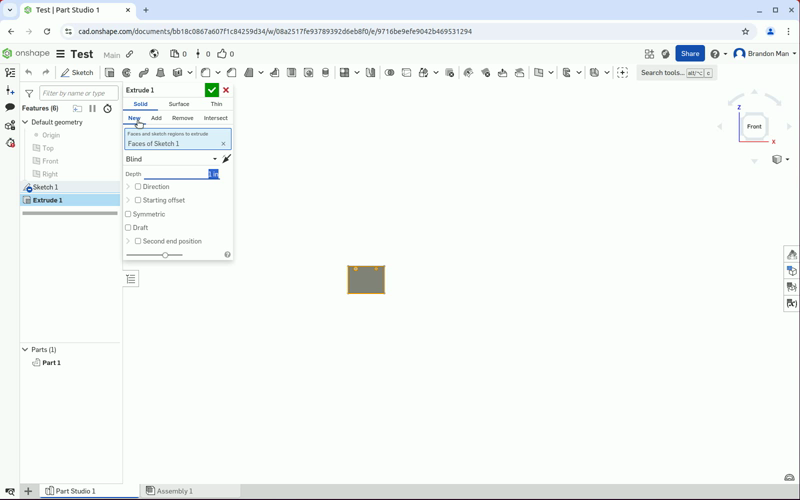
text(0.481)
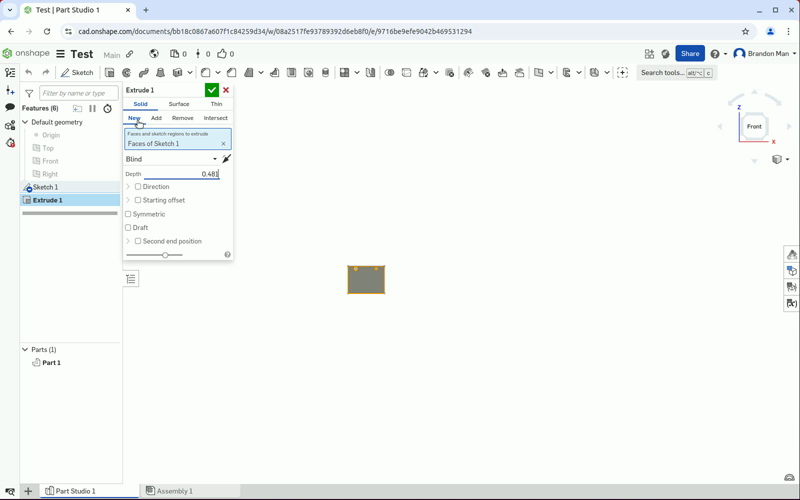
key(enter)
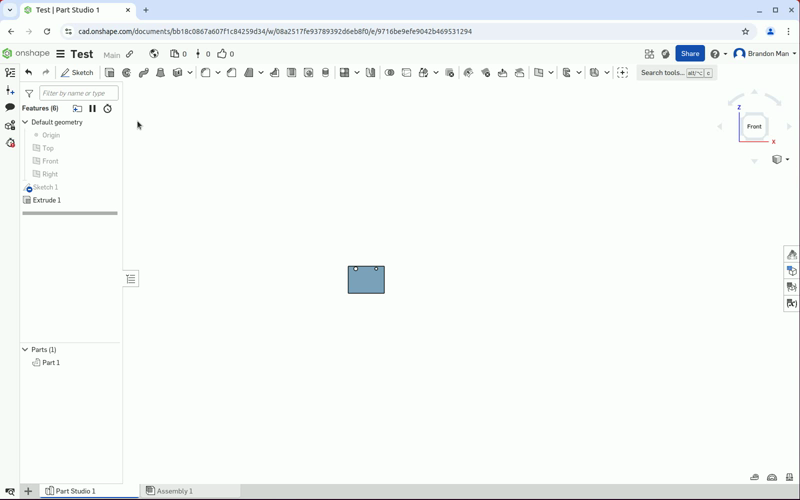
key(shift+h)
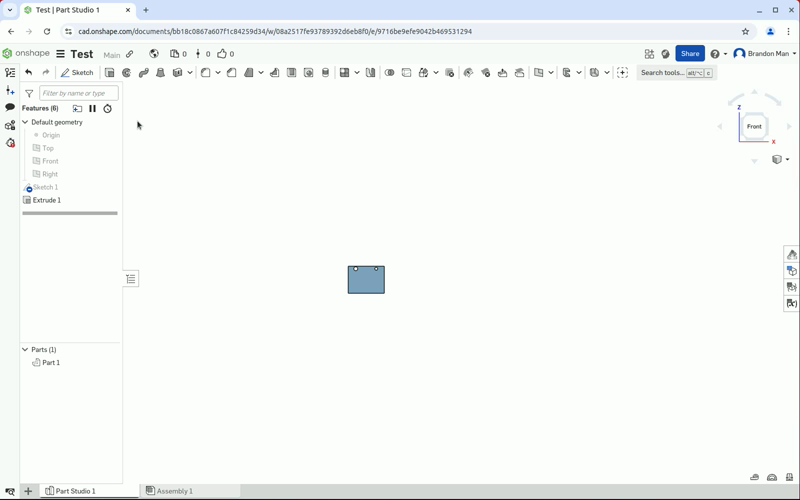
key(shift+h)
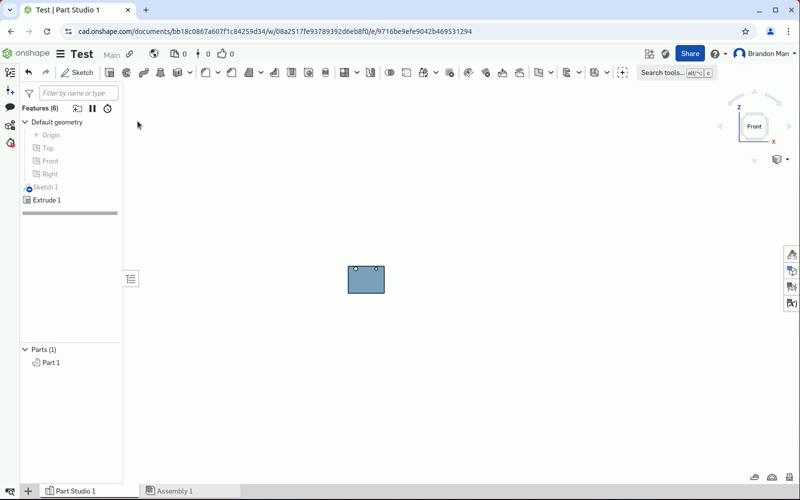
mouse_move(73, 189)
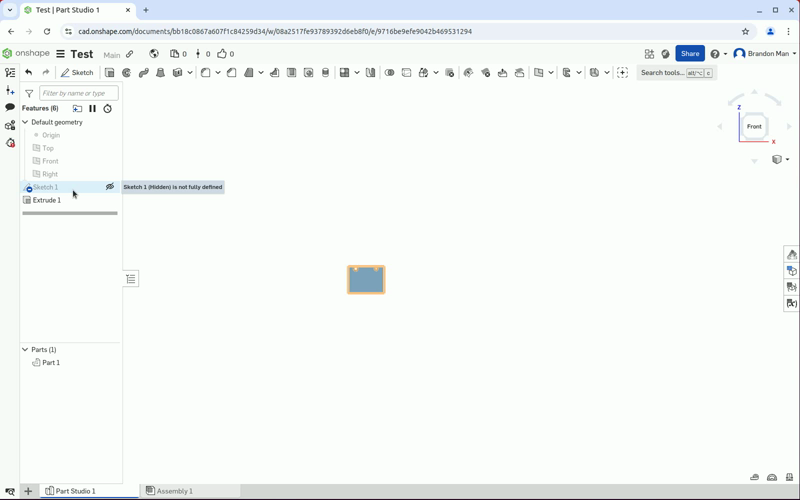
click(73, 189)
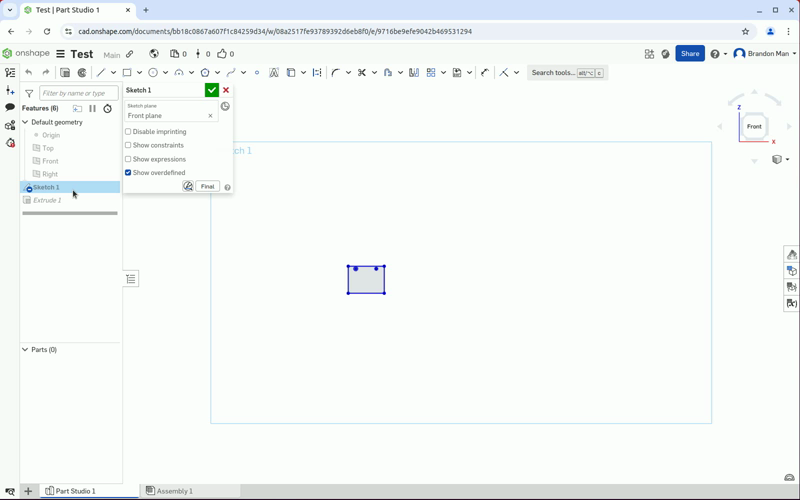
mouse_move(229, 92)
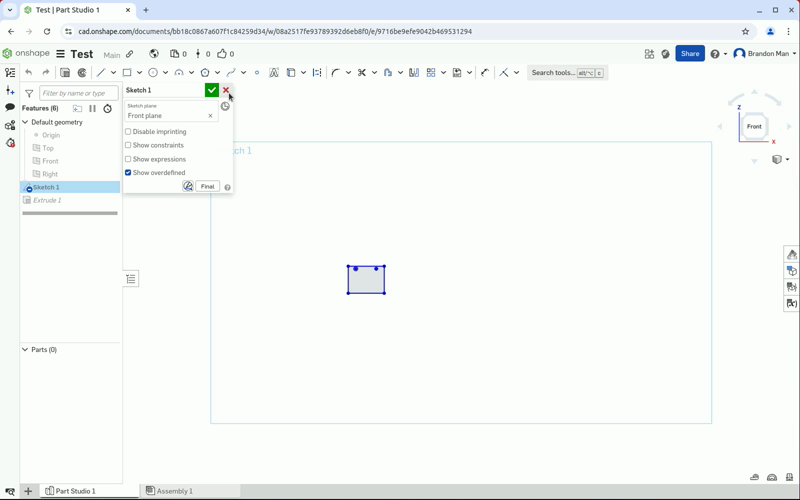
click(229, 92)
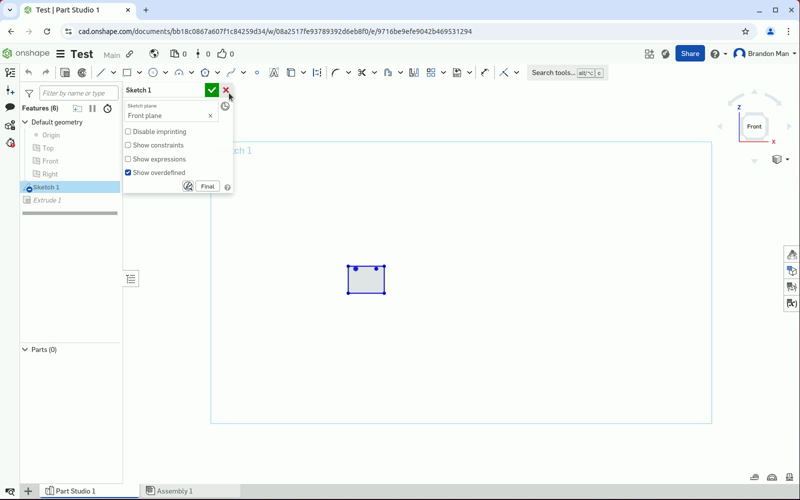
key(shift+s)
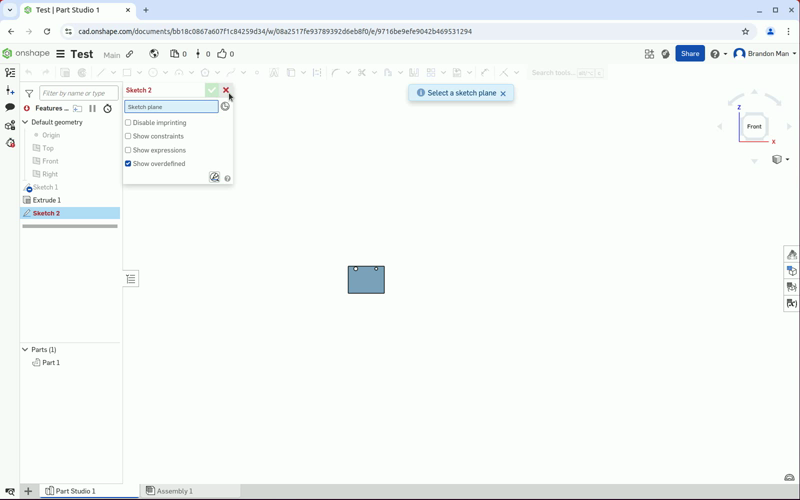
mouse_move(73, 163)
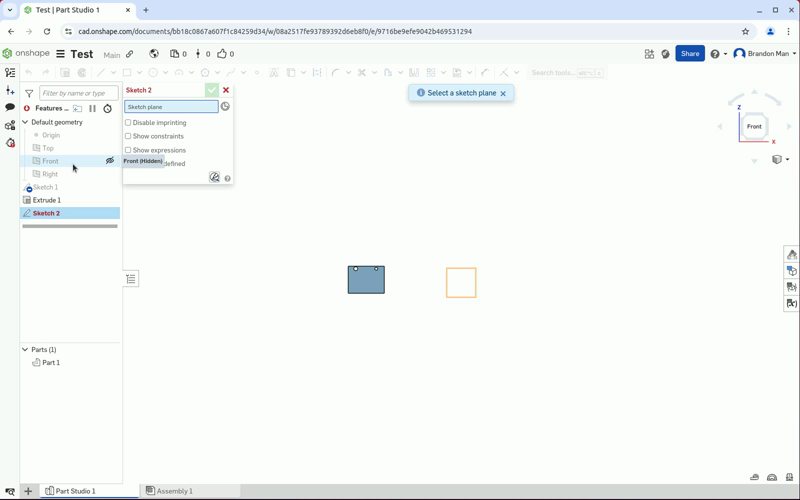
click(73, 163)
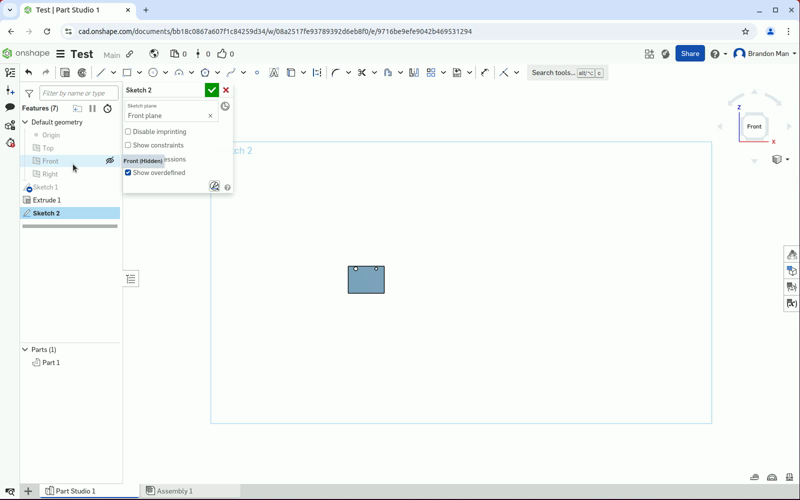
mouse_move(73, 352)
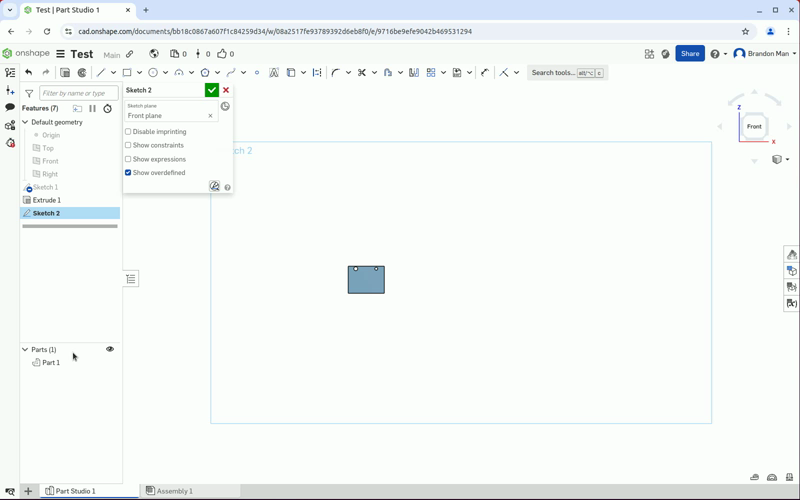
key(y)
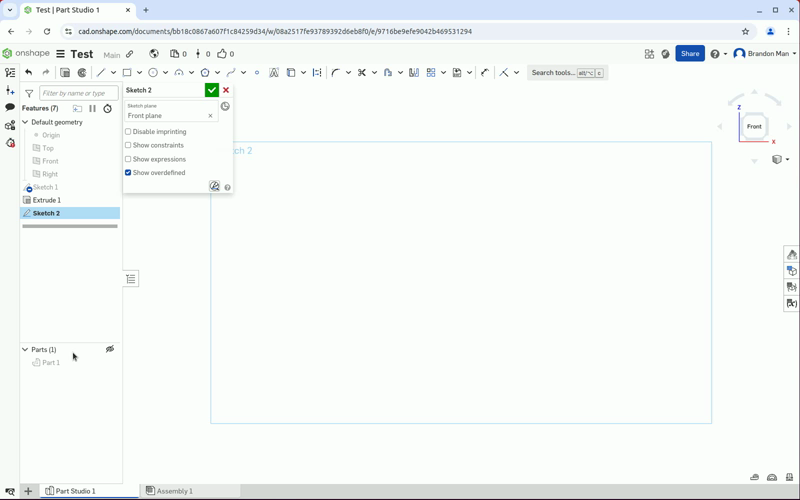
key(l)
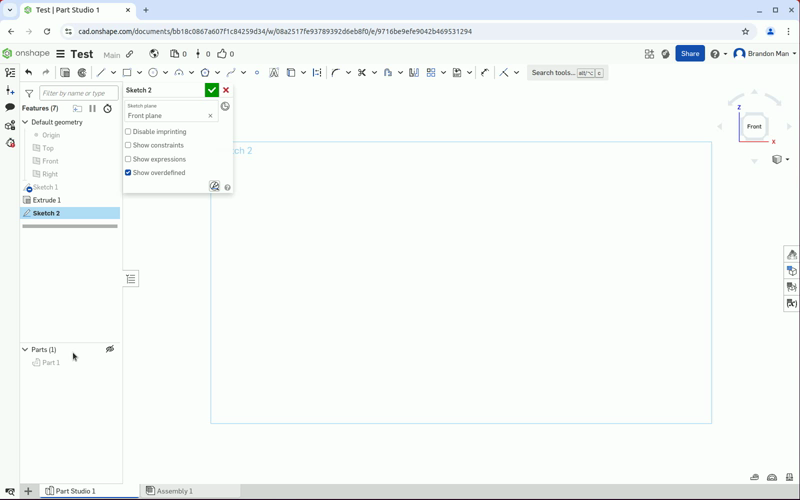
key_down(shift)
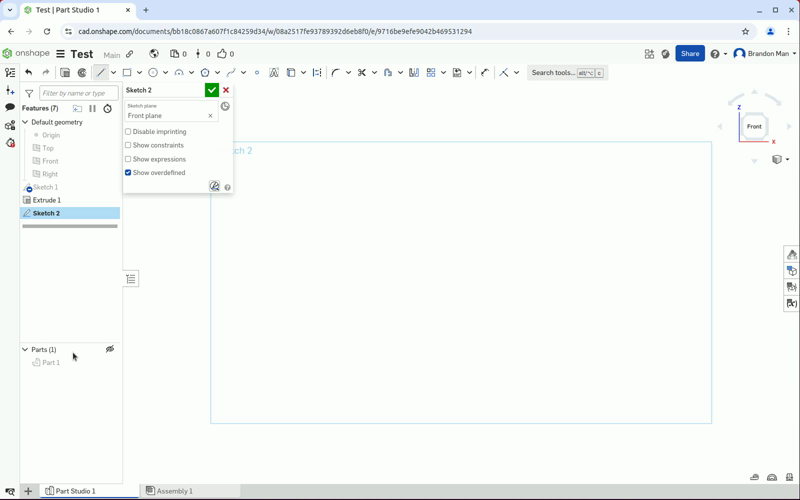
mouse_move(396, 293)
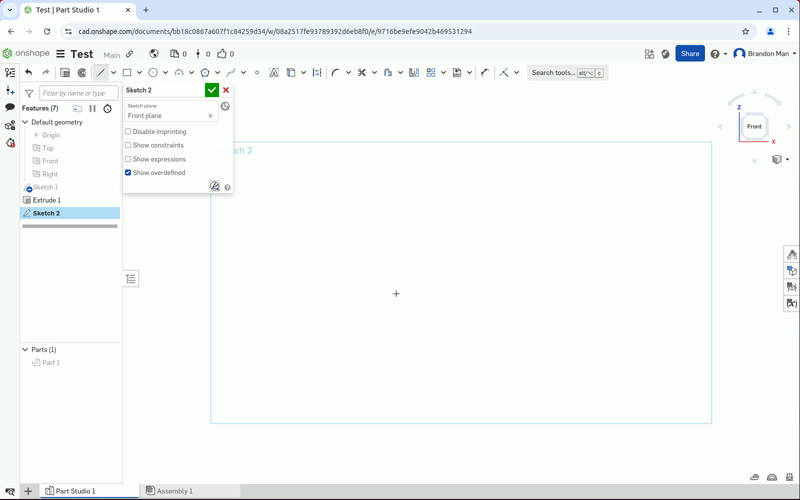
click(396, 293)
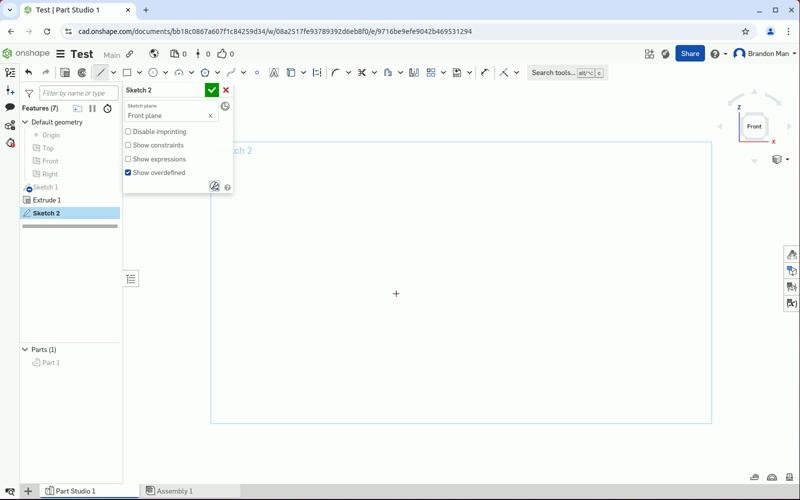
key_up(shift)
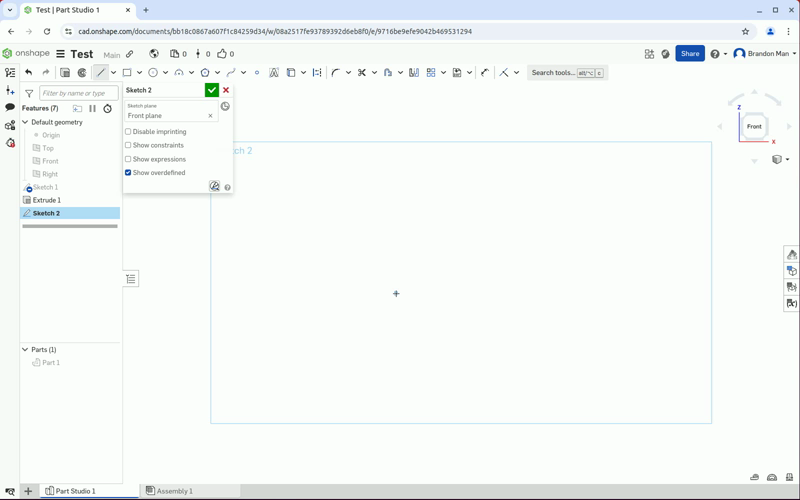
key_down(shift)
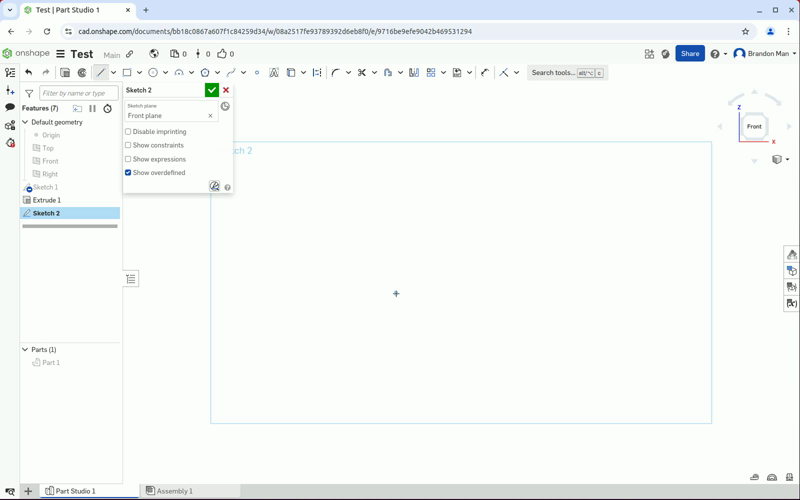
mouse_move(505, 293)
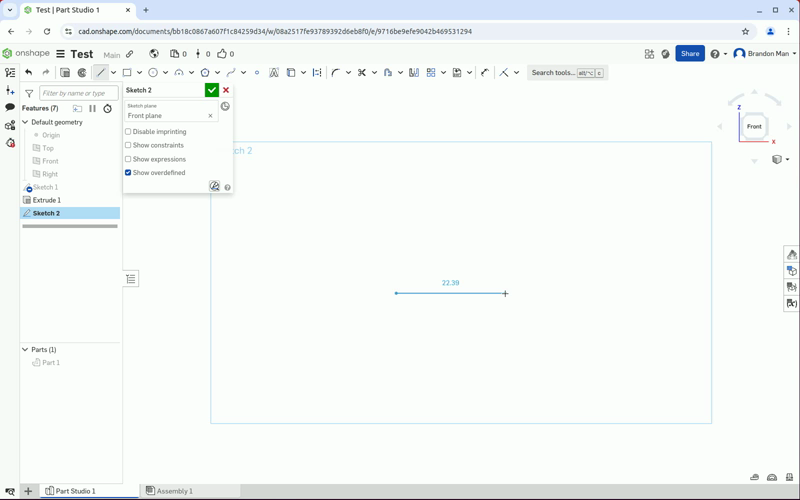
click(505, 293)
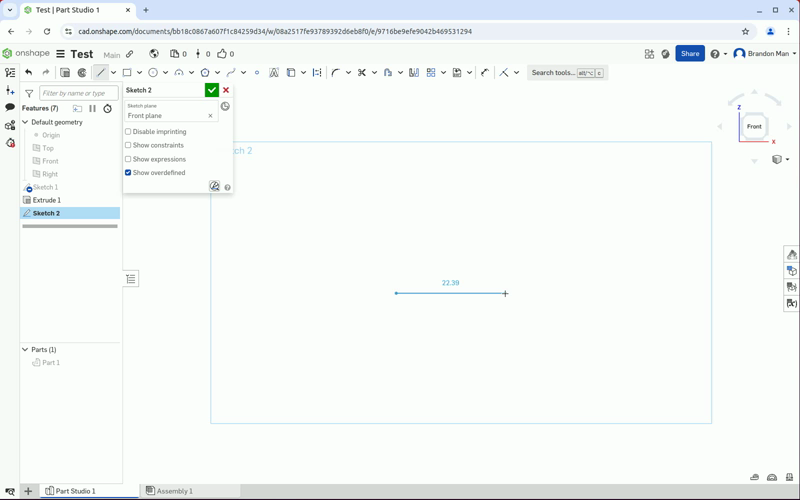
key_up(shift)
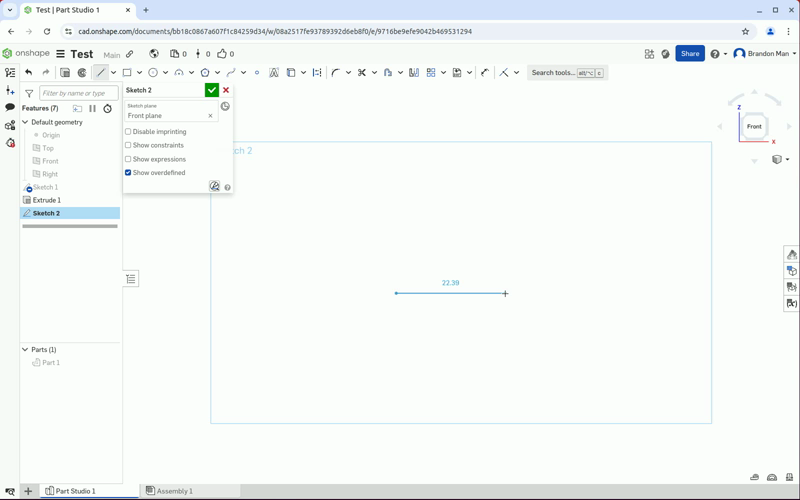
key_down(shift)
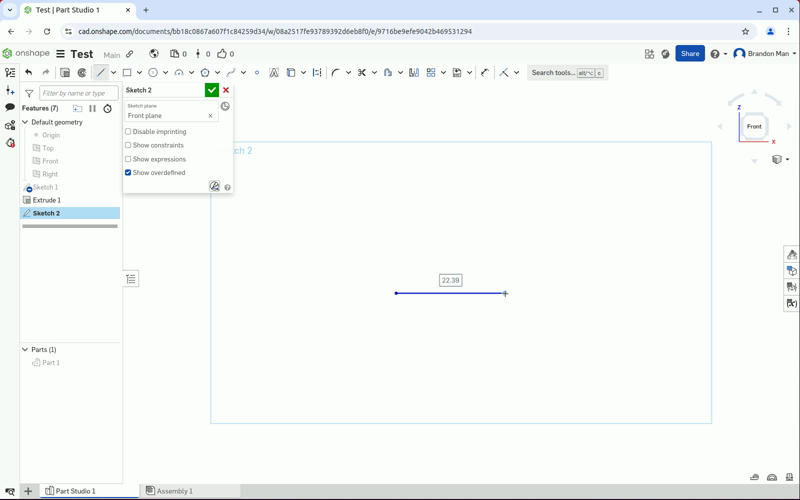
mouse_move(535, 293)
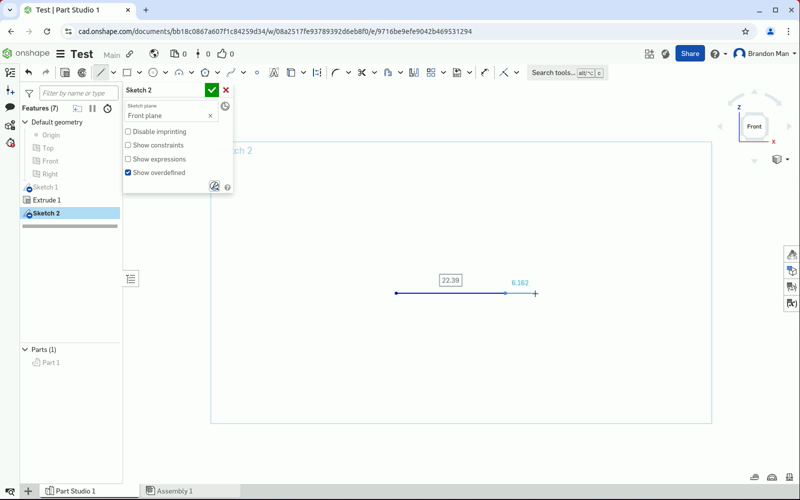
mouse_move(505, 267)
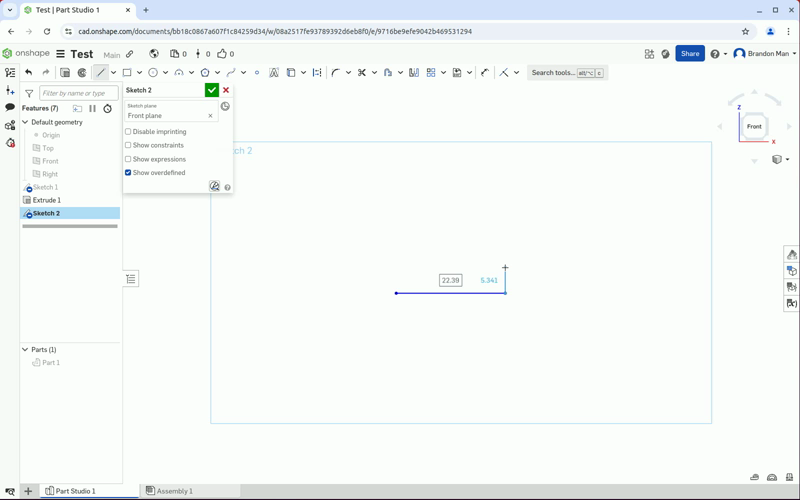
click(505, 267)
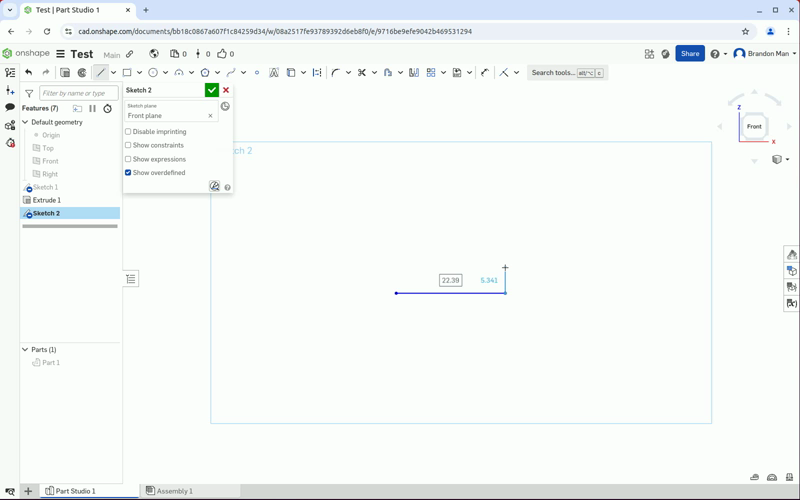
key_up(shift)
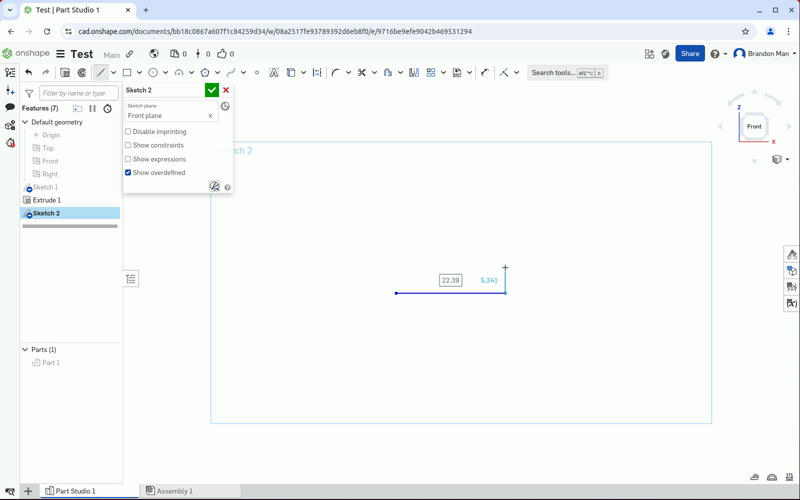
key_down(shift)
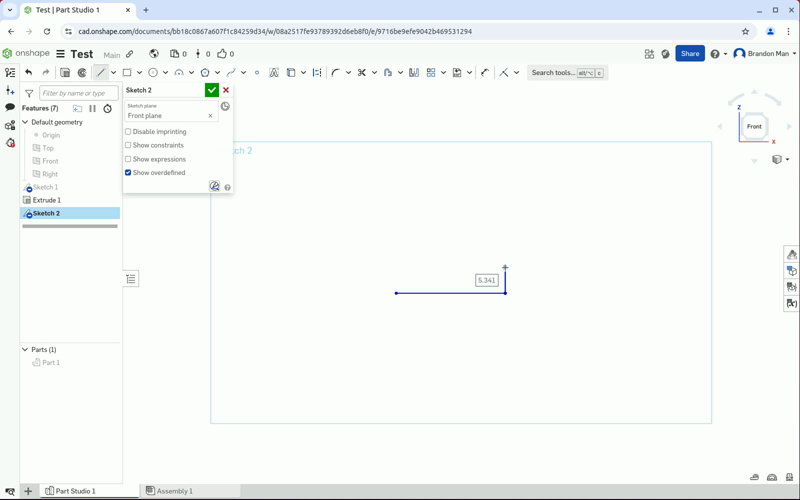
mouse_move(396, 267)
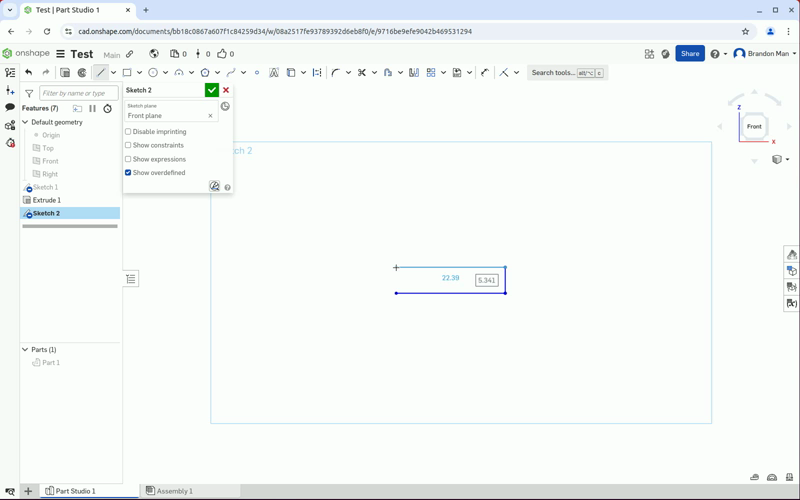
click(396, 267)
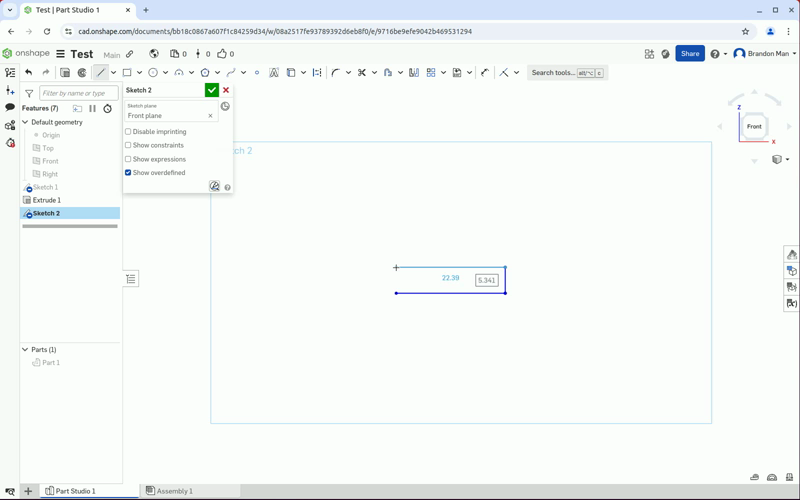
key_up(shift)
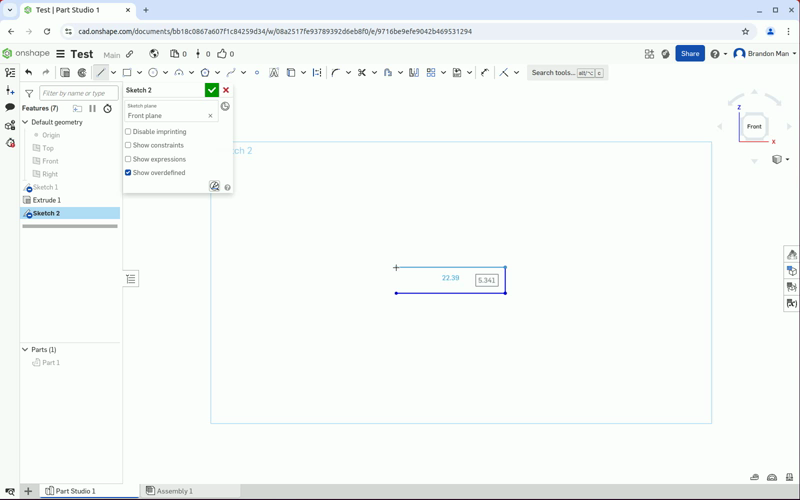
mouse_move(426, 267)
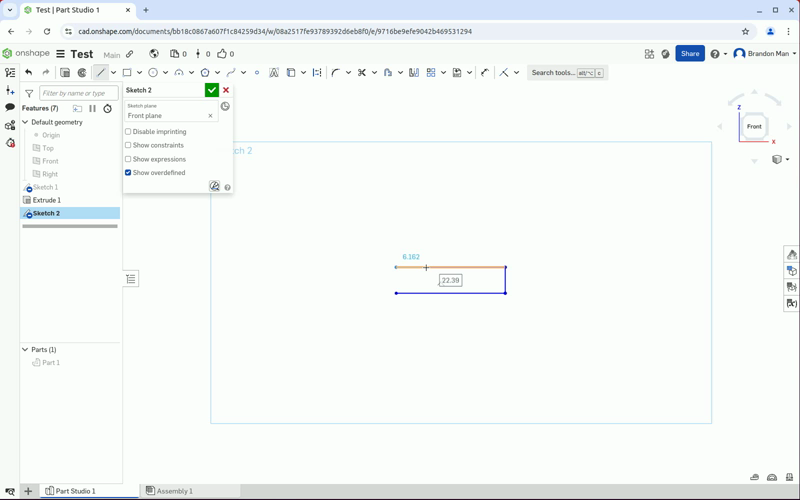
key_down(shift)
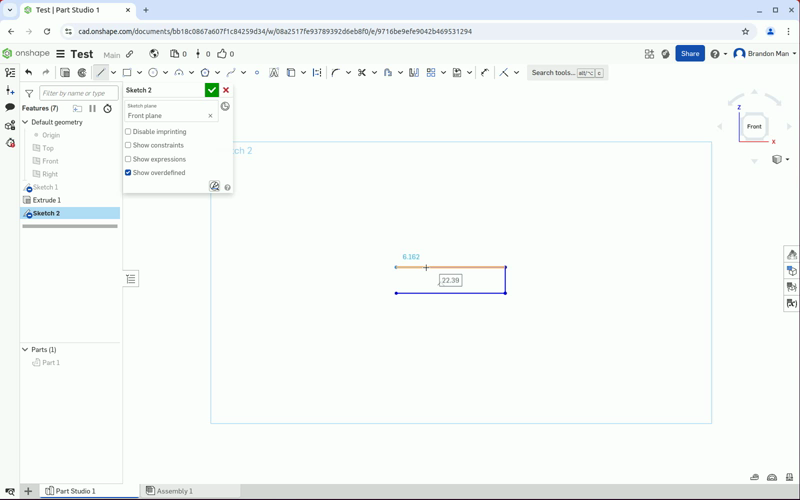
mouse_move(396, 293)
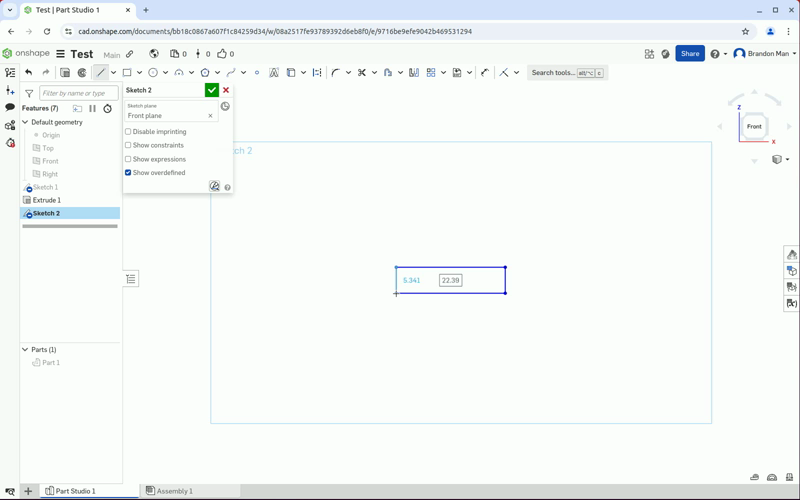
key_up(shift)
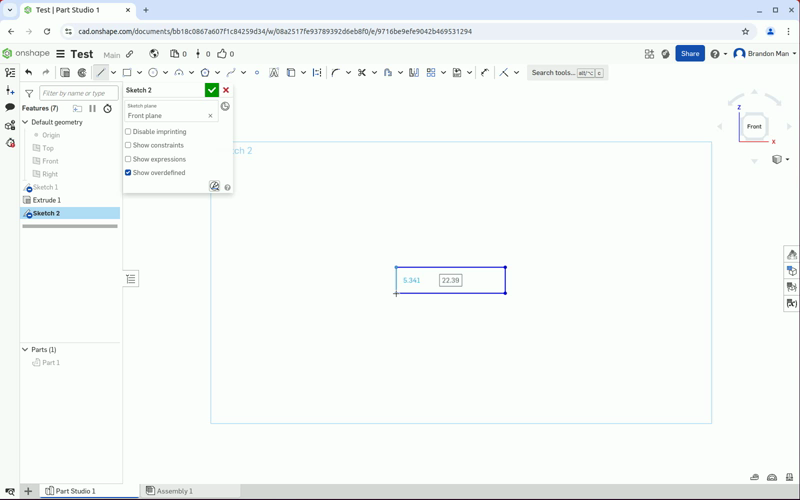
click(396, 293)
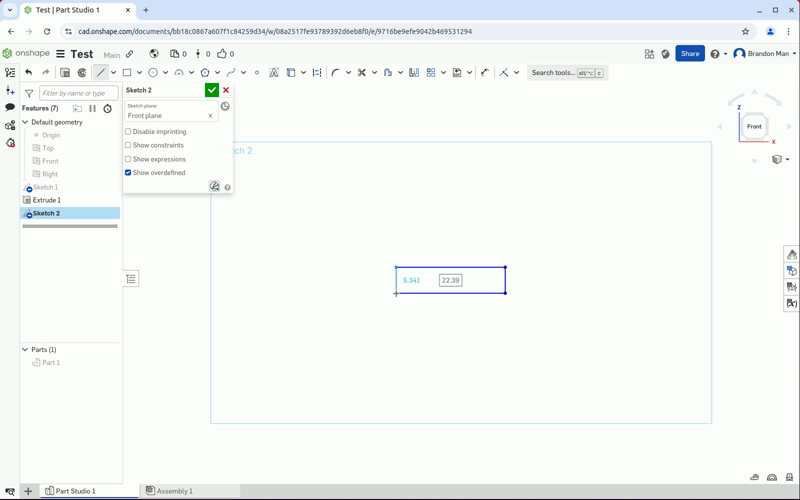
key(esc)
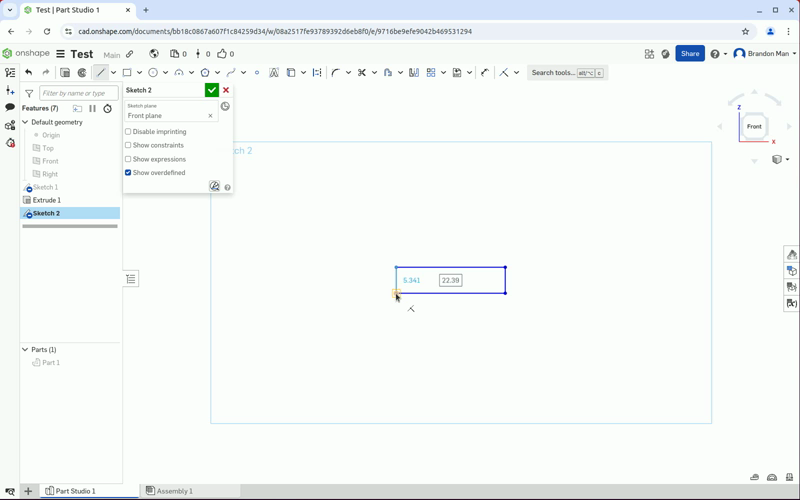
key(c)
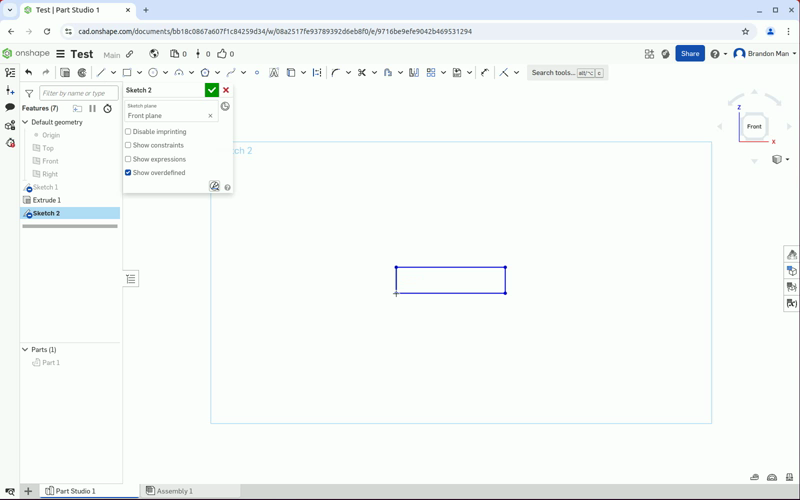
key_down(shift)
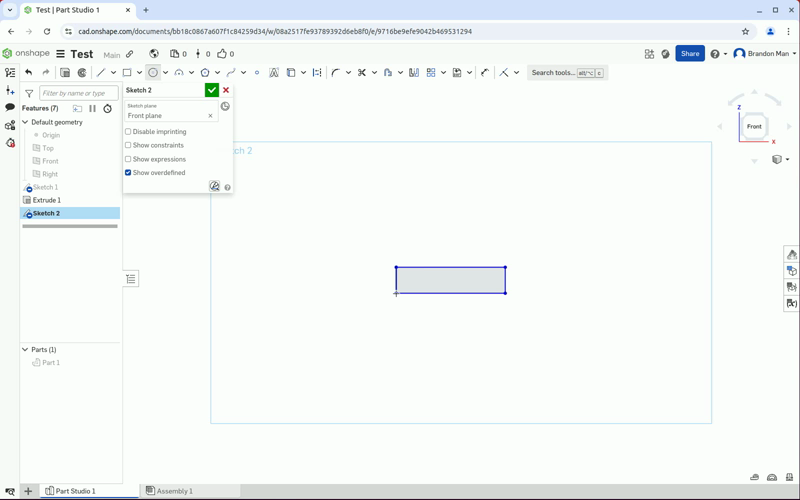
mouse_move(408, 269)
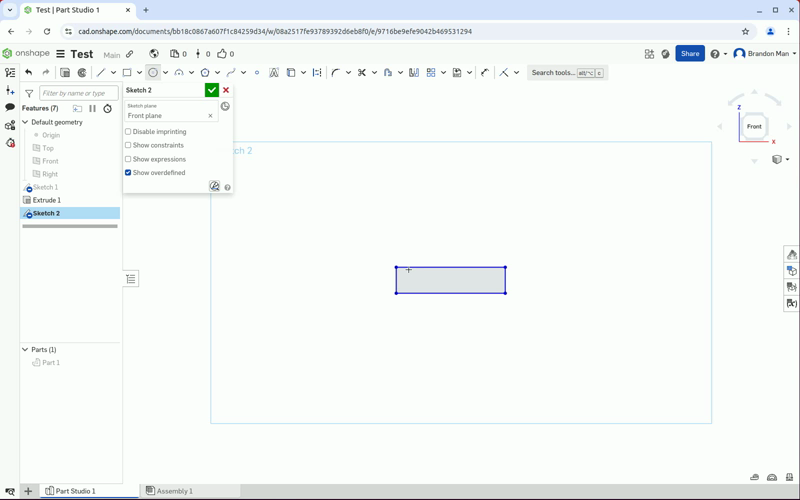
click(408, 269)
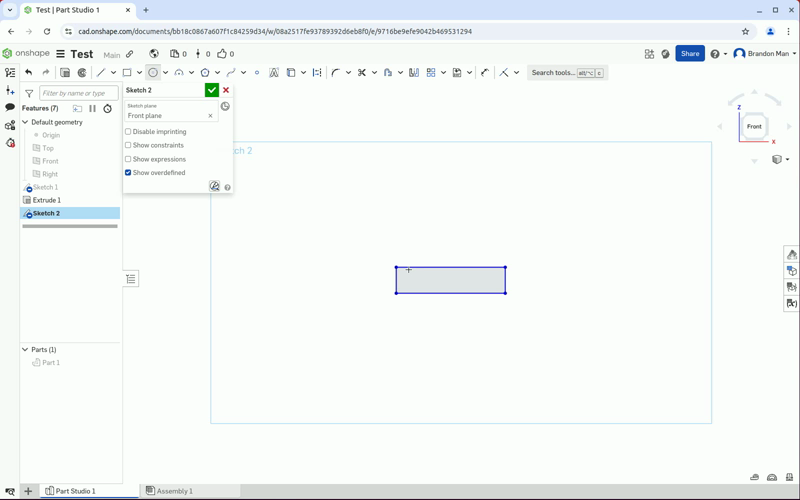
key_up(shift)
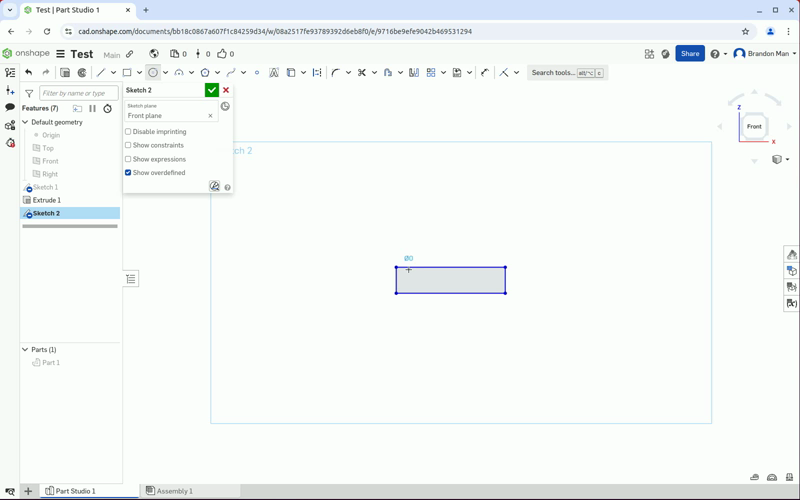
mouse_move(411, 269)
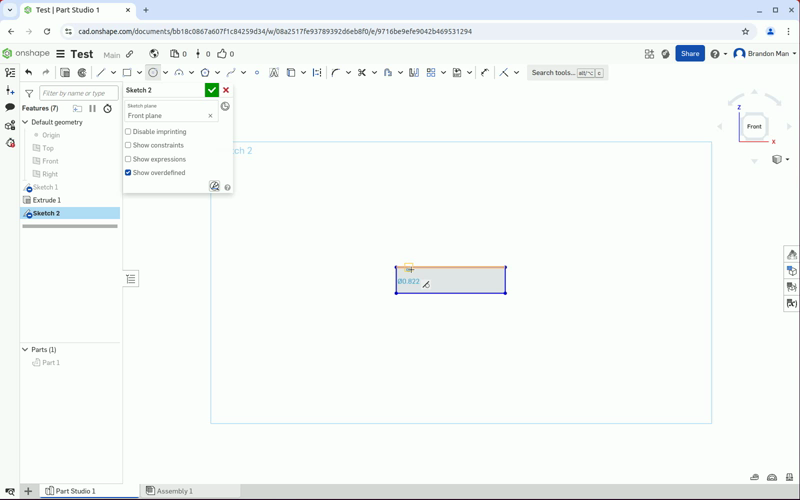
scroll(6)
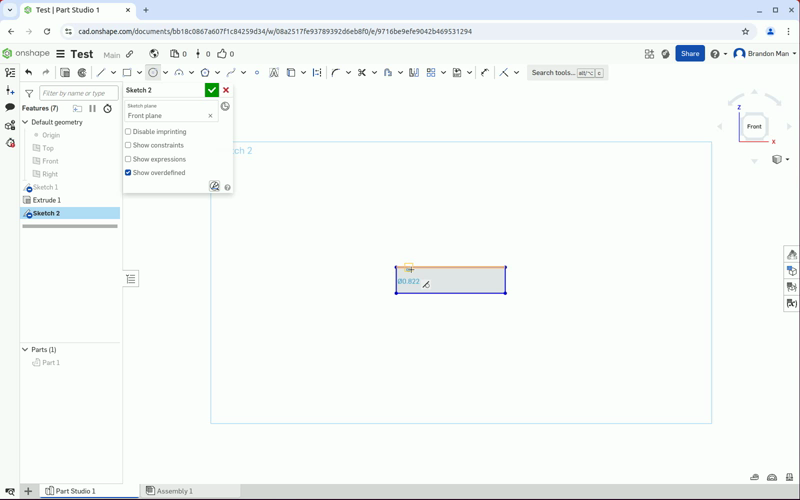
scroll(6)
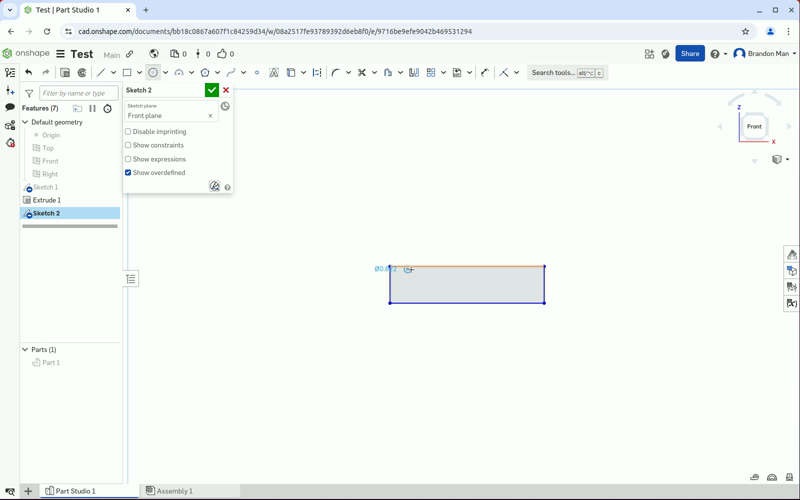
scroll(6)
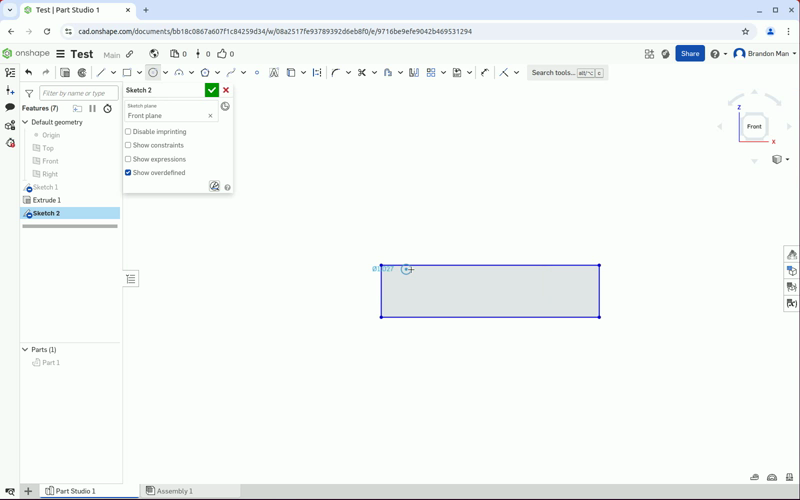
scroll(6)
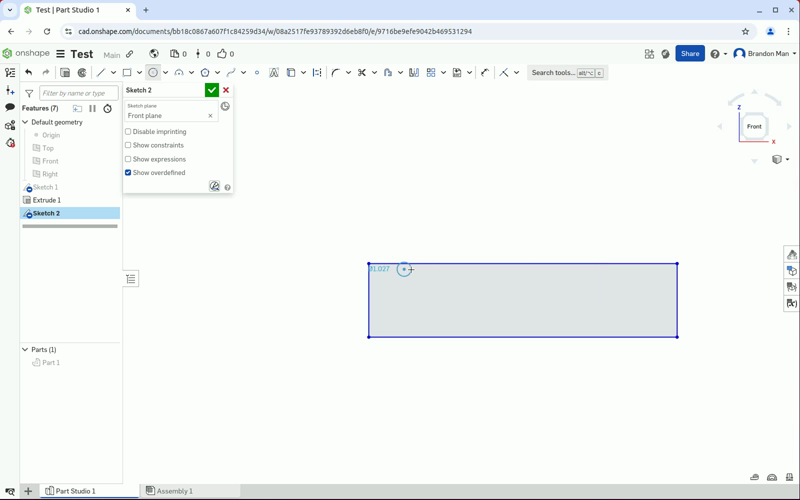
scroll(6)
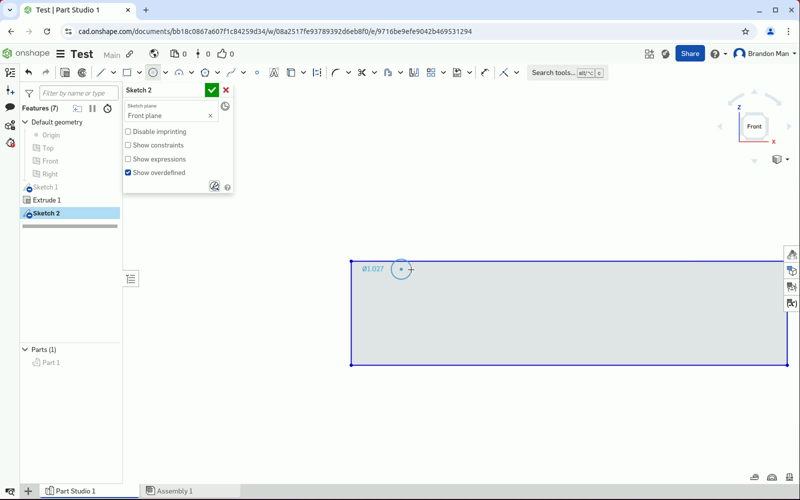
scroll(6)
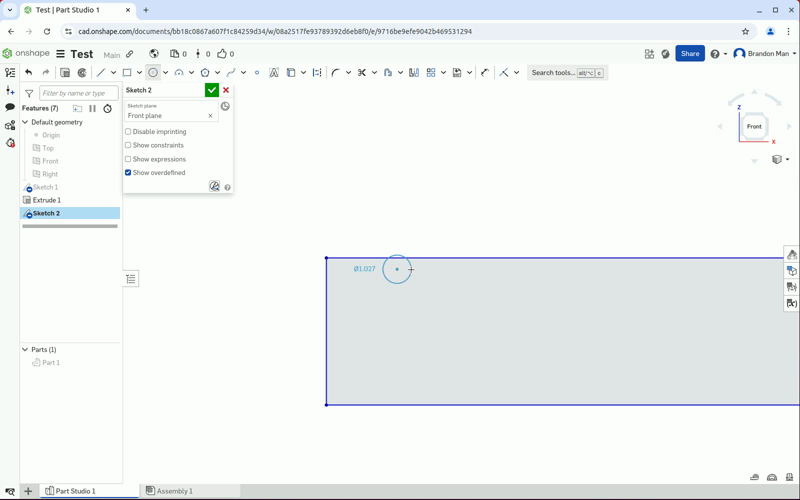
scroll(6)
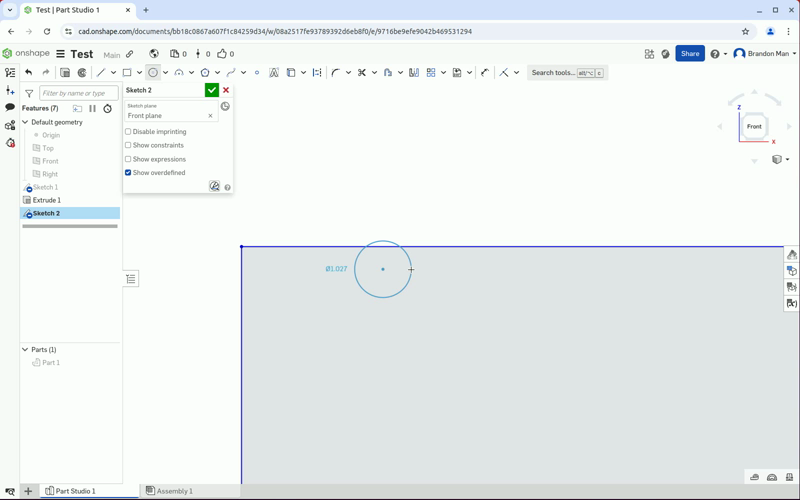
click(411, 269)
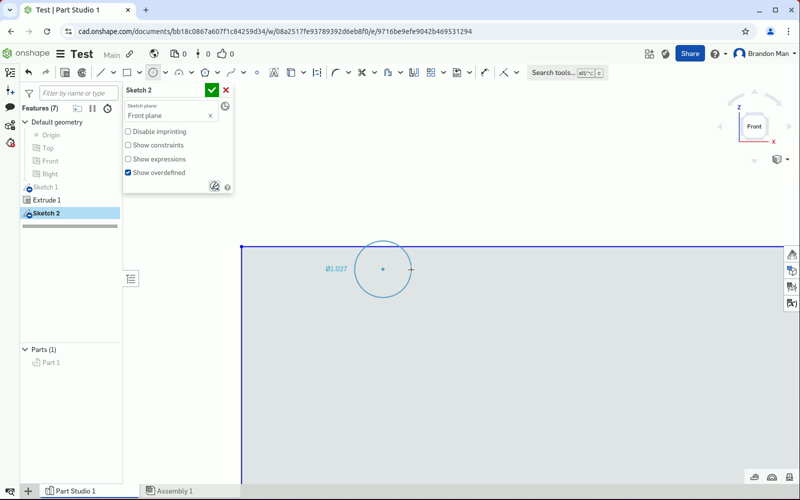
scroll(-6)
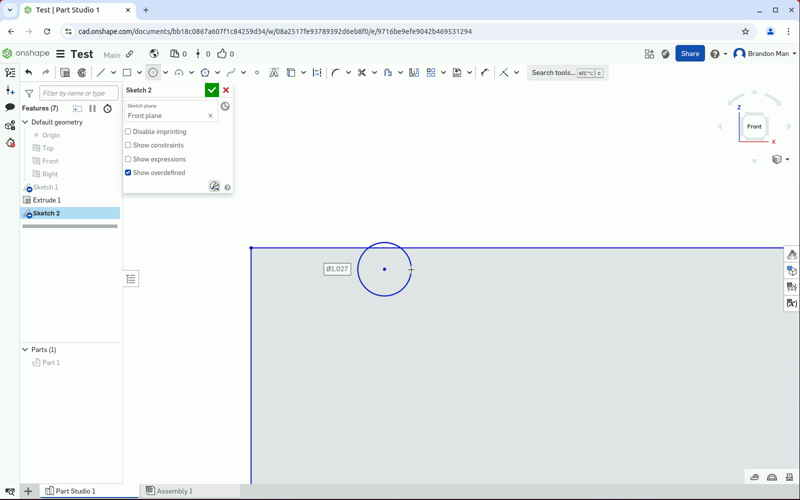
scroll(-6)
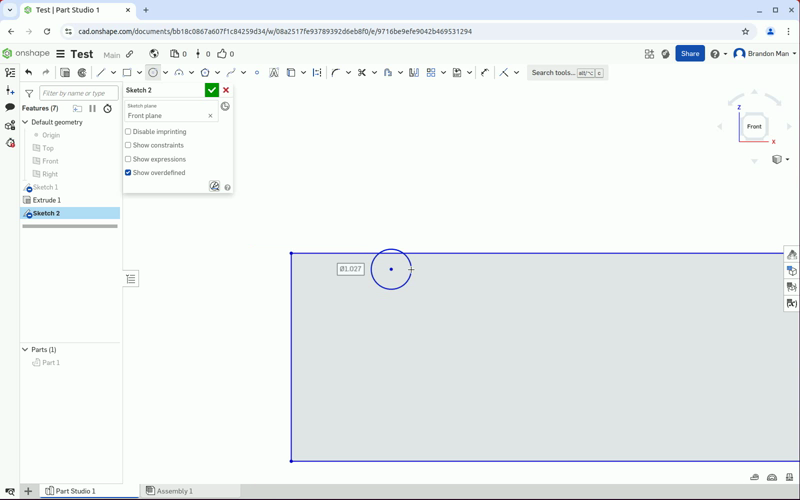
scroll(-6)
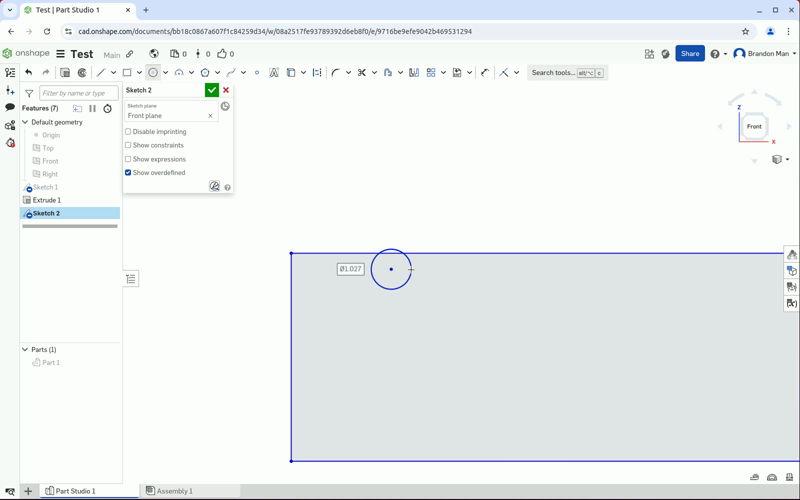
scroll(-6)
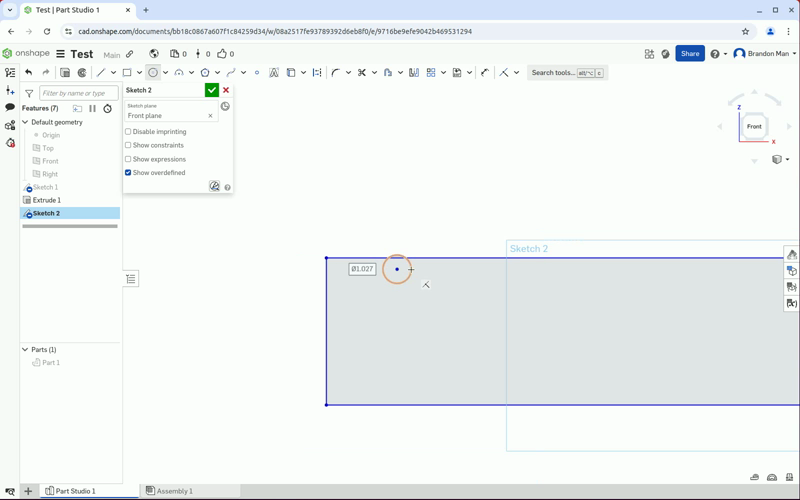
scroll(-6)
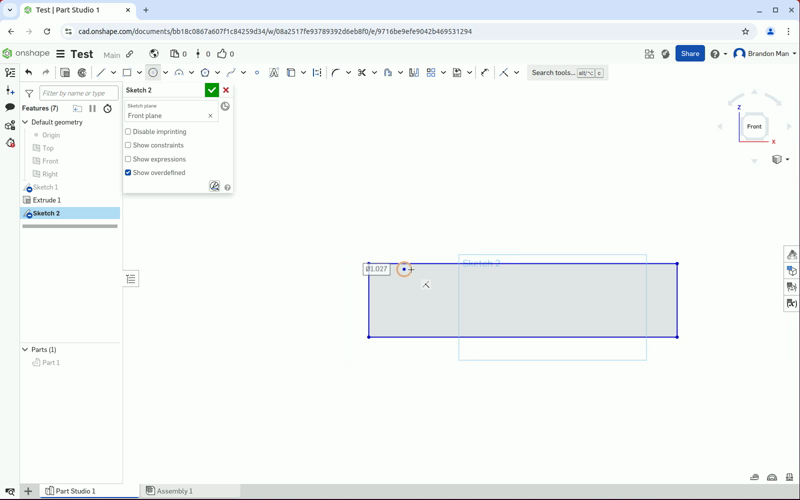
scroll(-6)
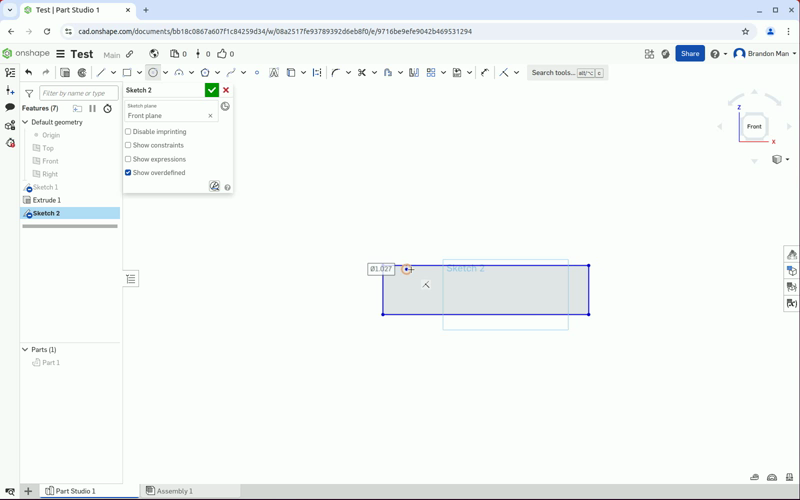
scroll(-6)
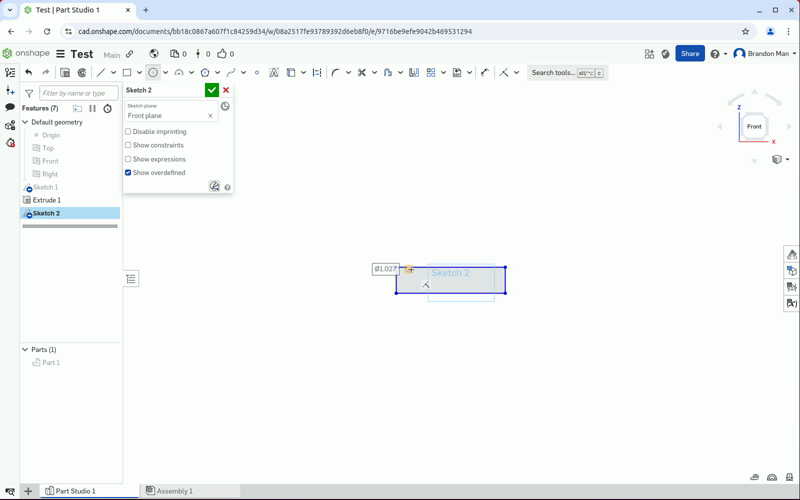
key(esc)
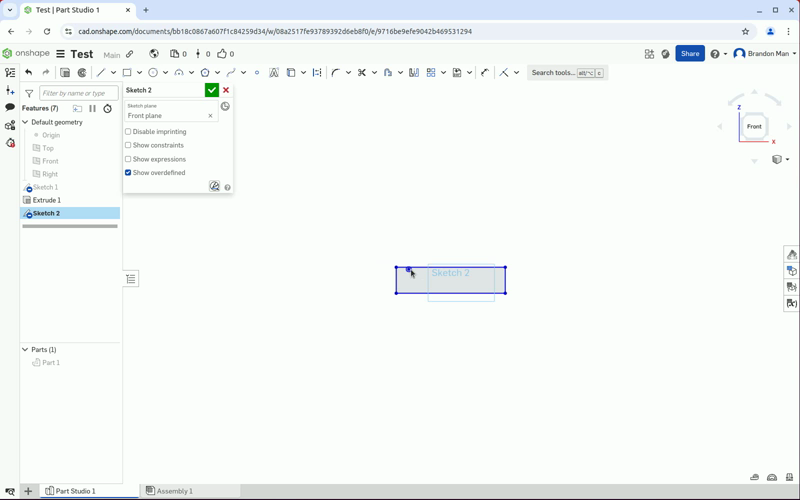
key(c)
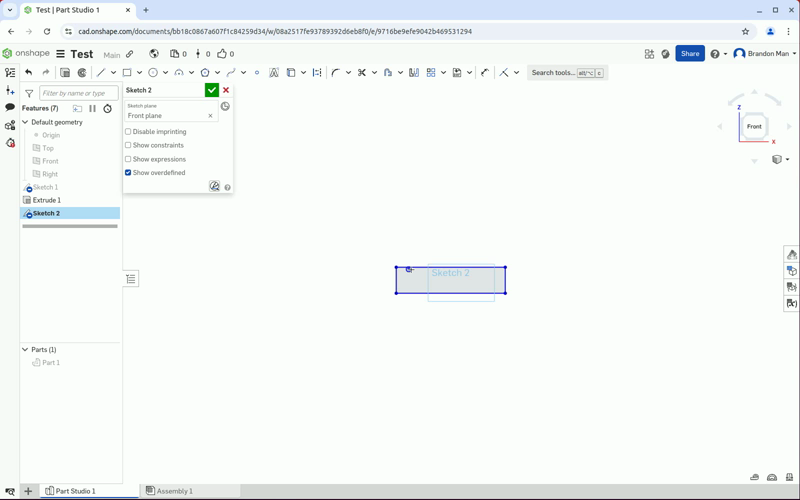
key_down(shift)
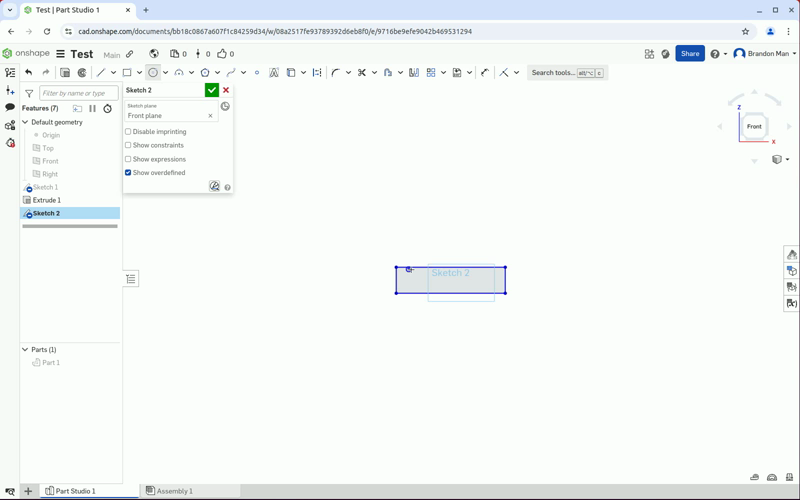
mouse_move(491, 269)
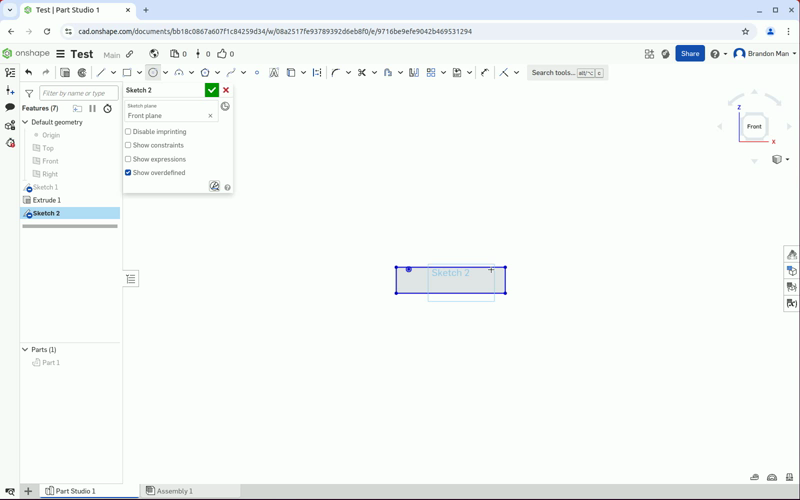
click(491, 269)
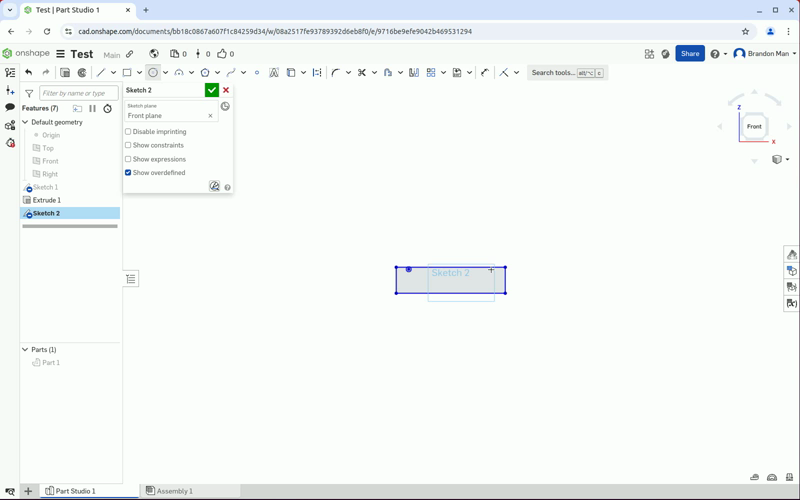
key_up(shift)
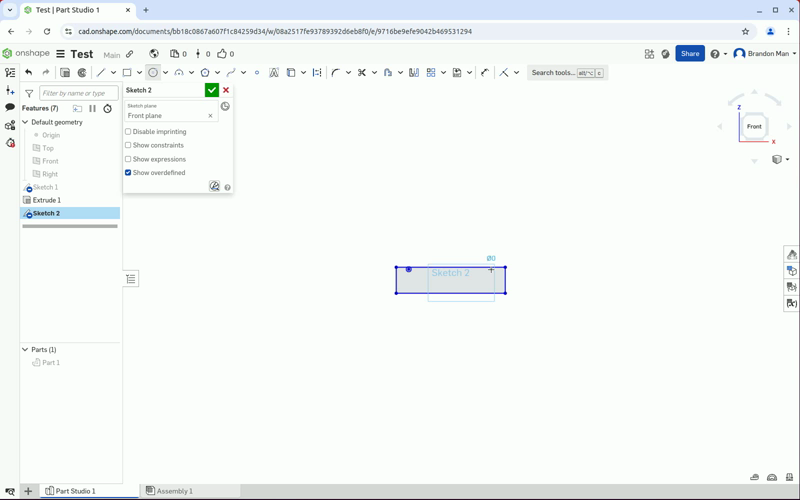
mouse_move(493, 269)
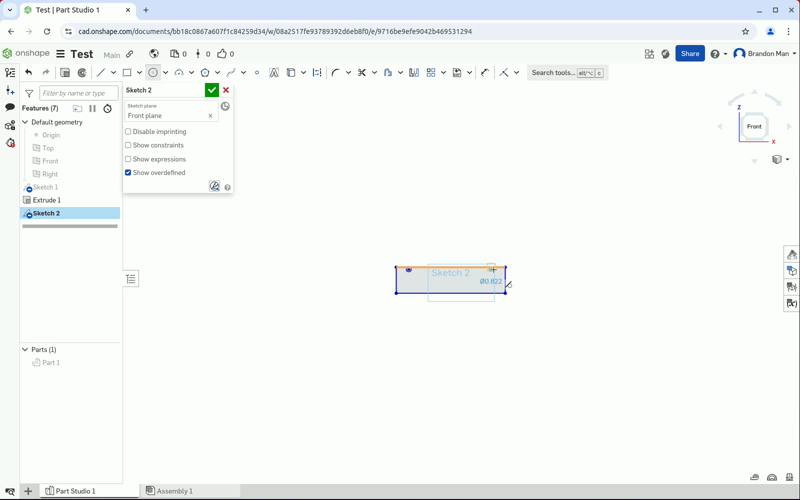
scroll(6)
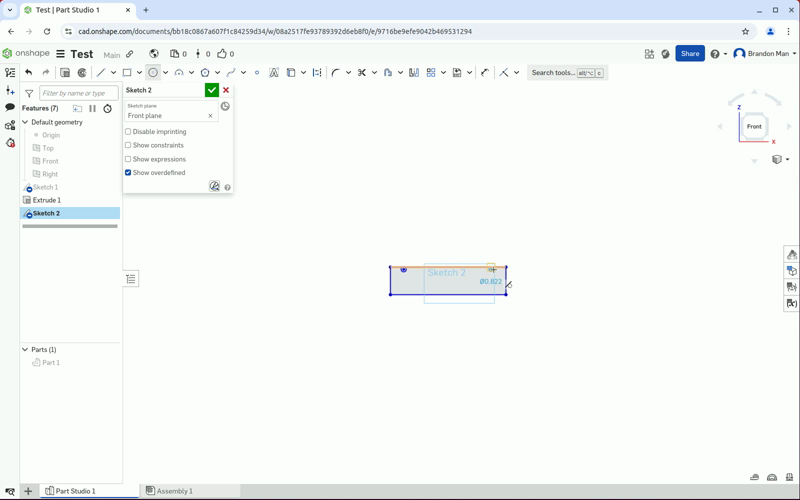
scroll(6)
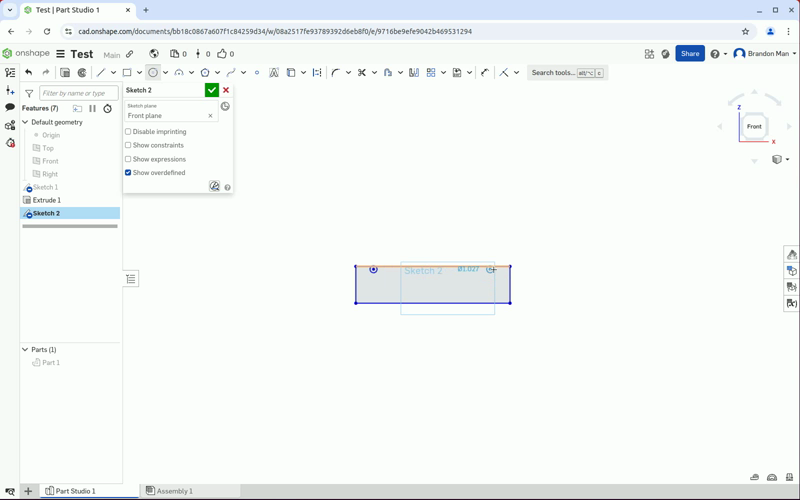
scroll(6)
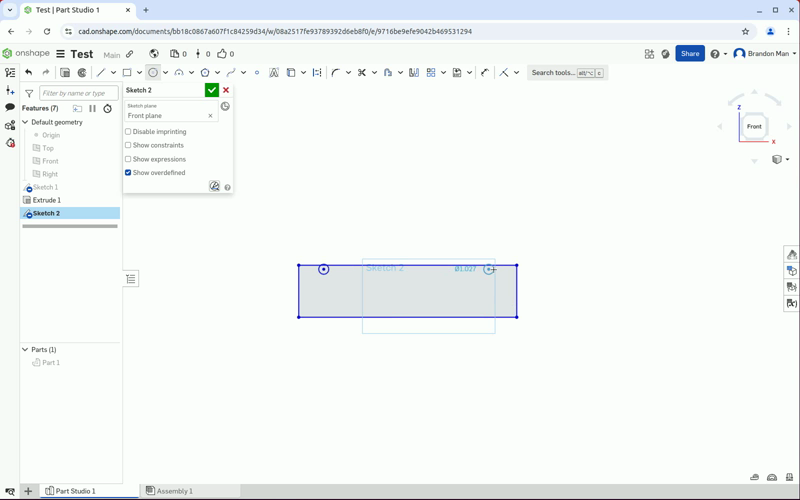
scroll(6)
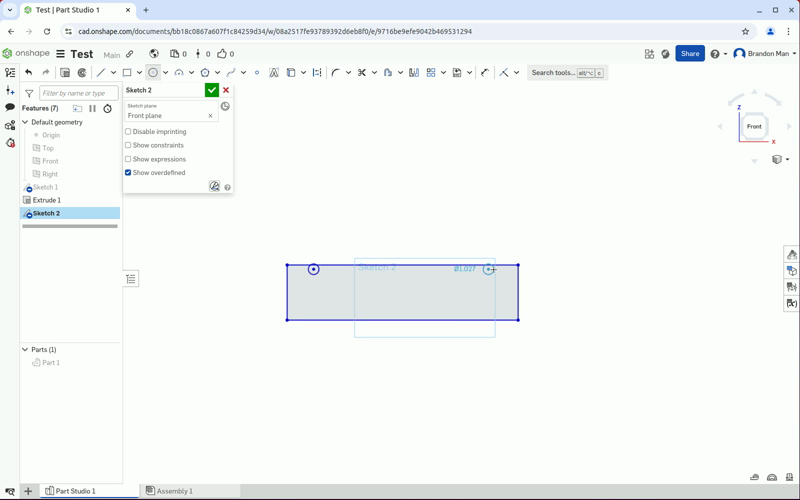
scroll(6)
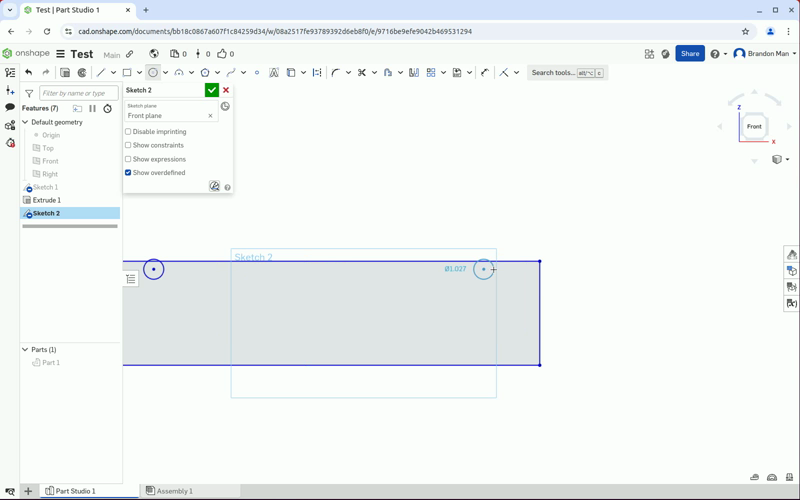
scroll(6)
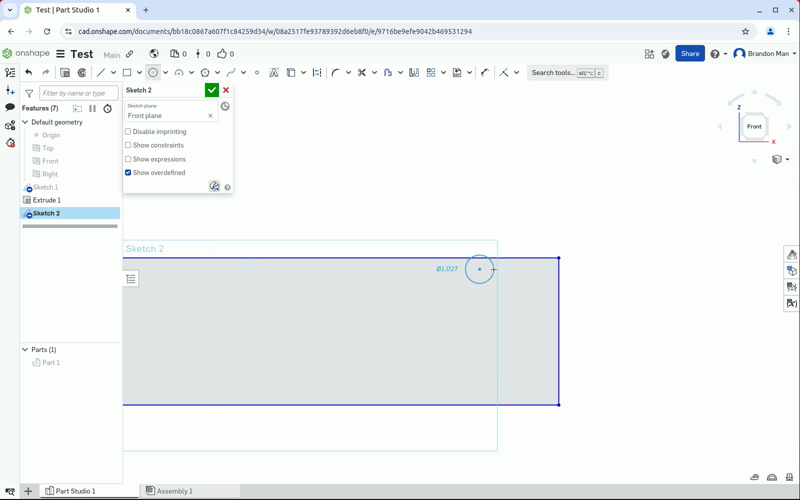
scroll(6)
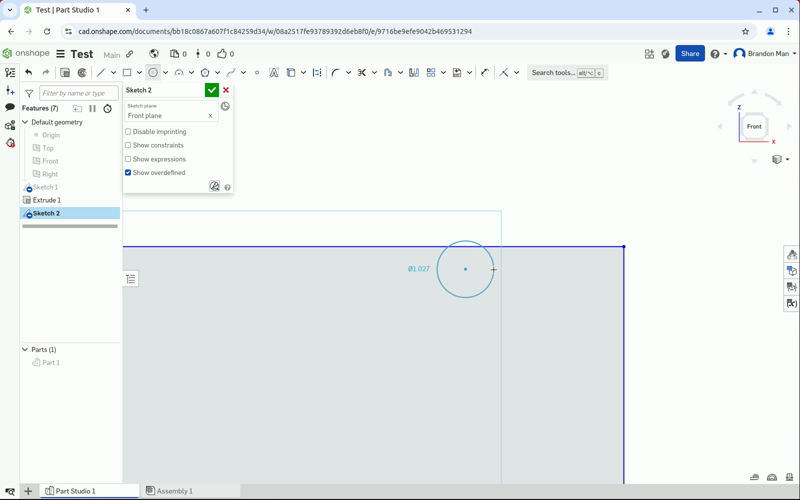
click(493, 269)
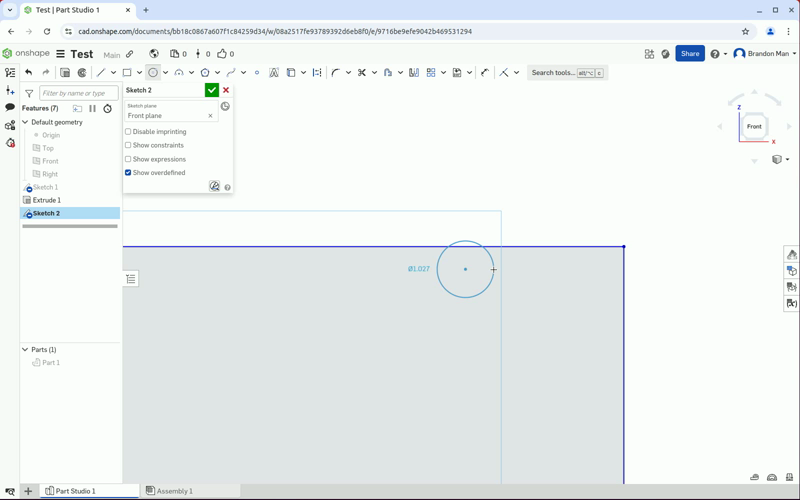
scroll(-6)
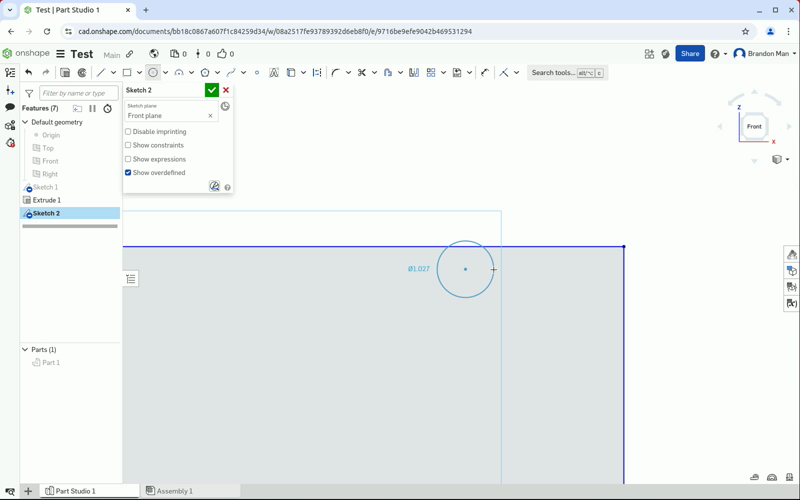
scroll(-6)
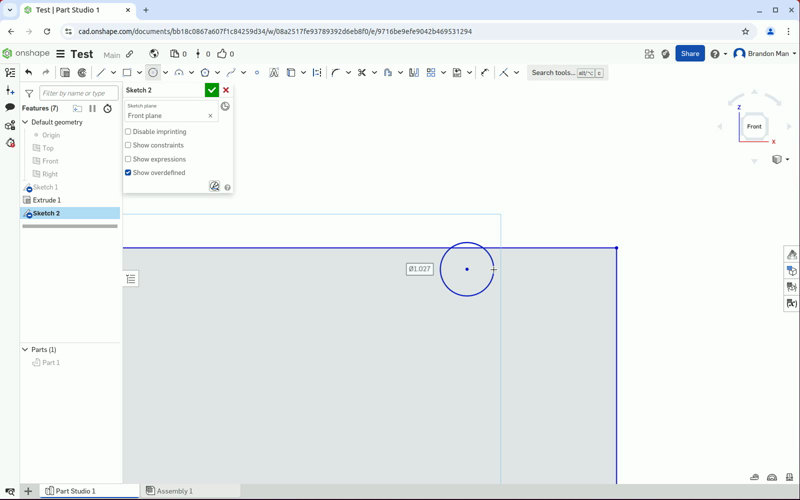
scroll(-6)
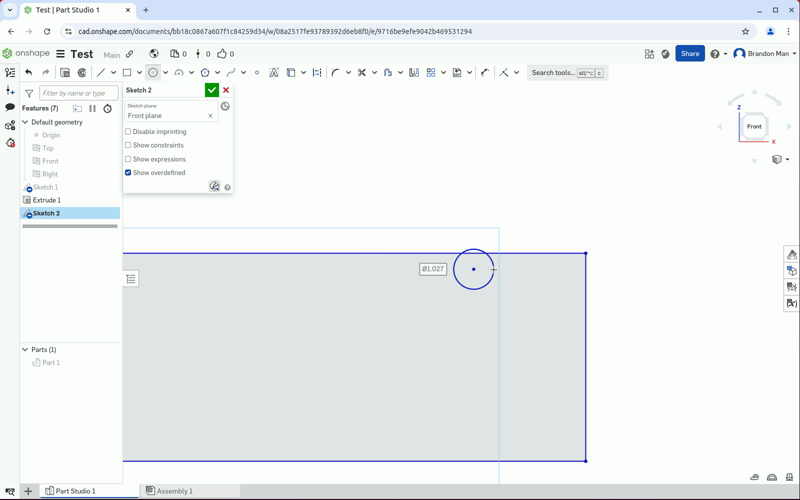
scroll(-6)
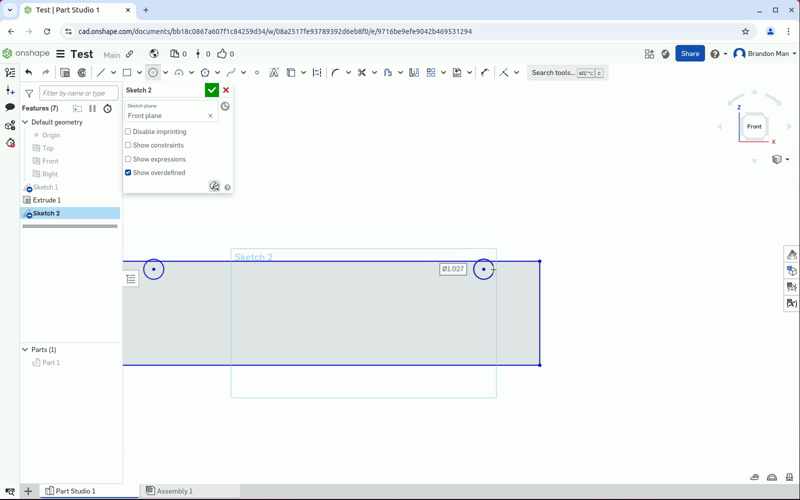
scroll(-6)
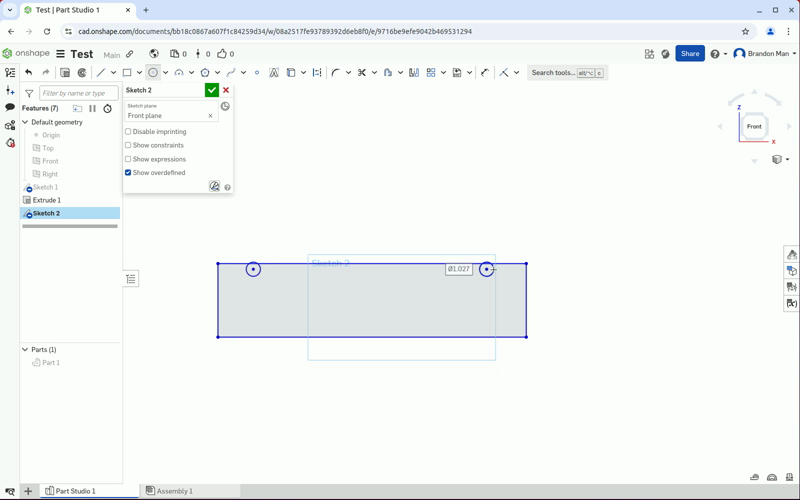
scroll(-6)
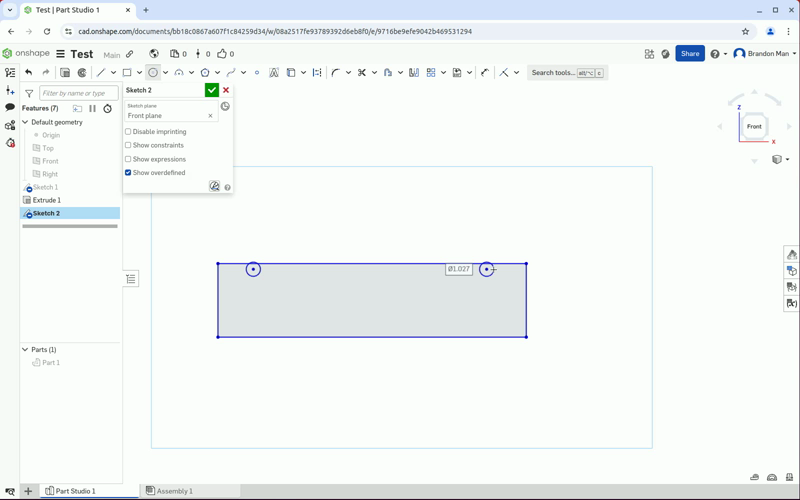
scroll(-6)
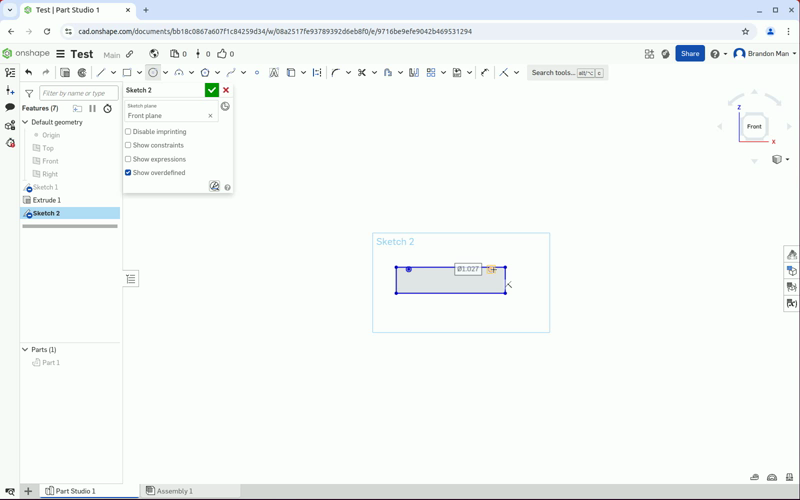
key(esc)
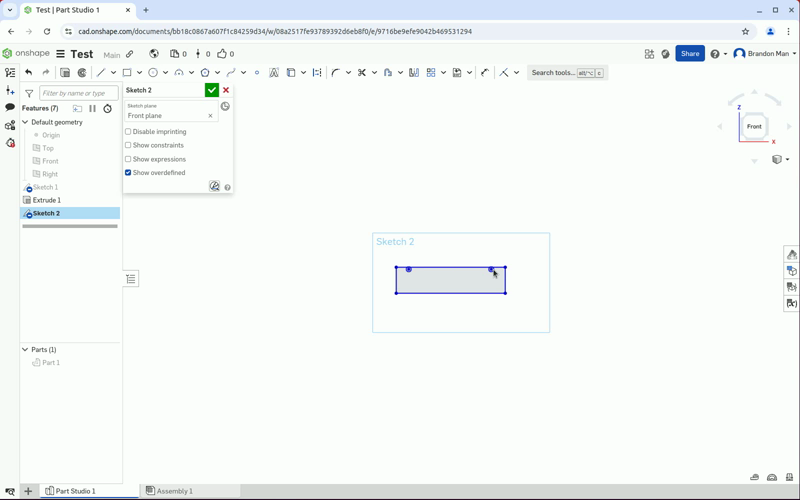
mouse_move(446, 277)
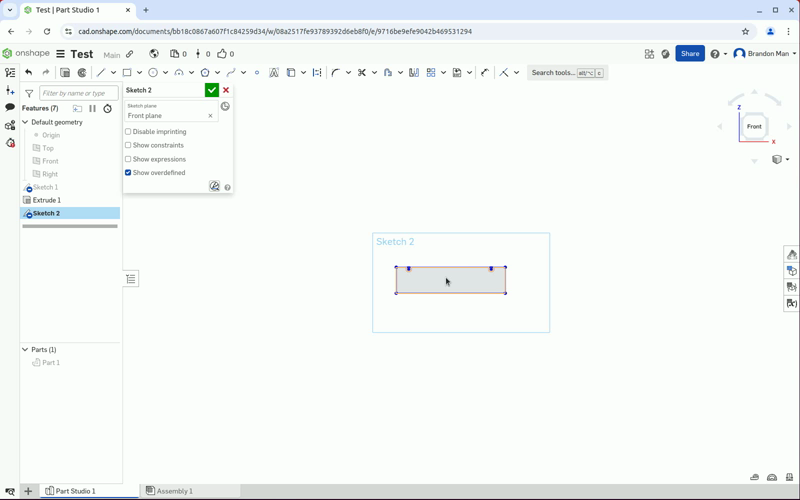
click(446, 277)
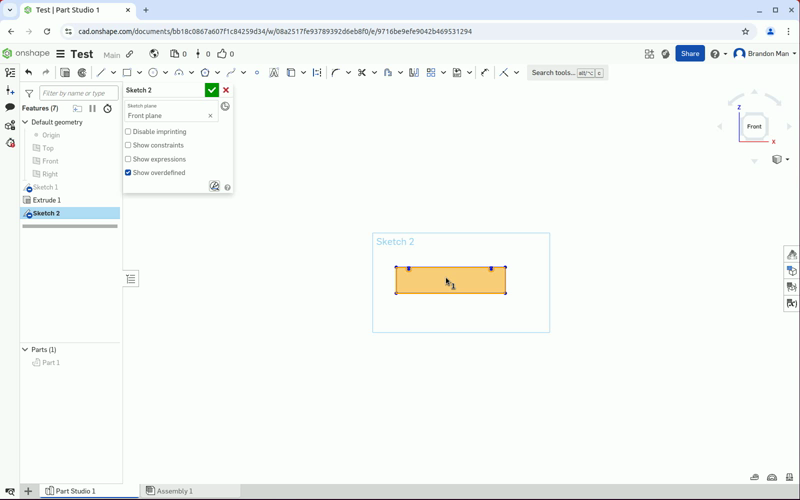
mouse_move(73, 352)
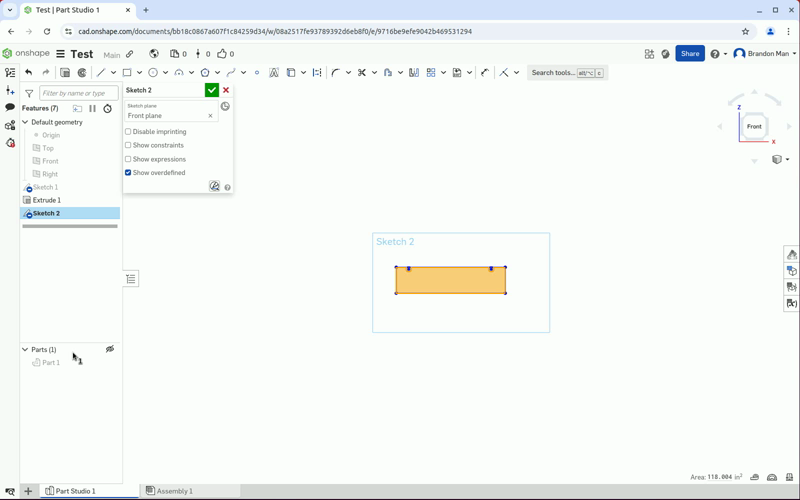
key(shift+y)
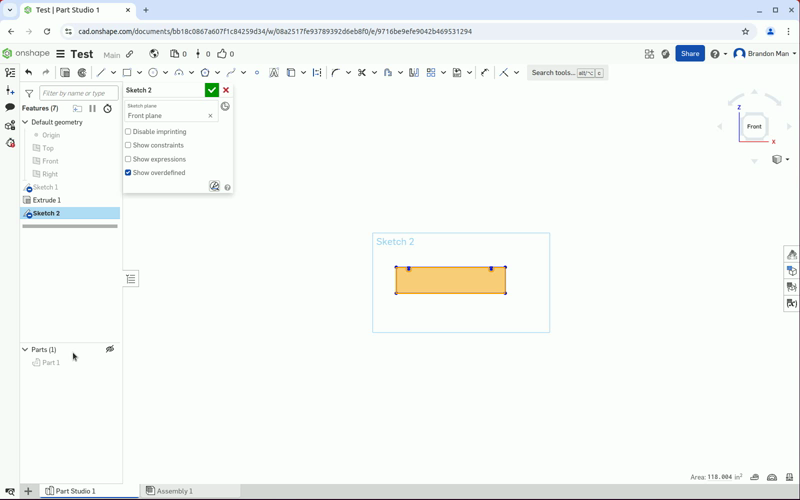
key(shift+e)
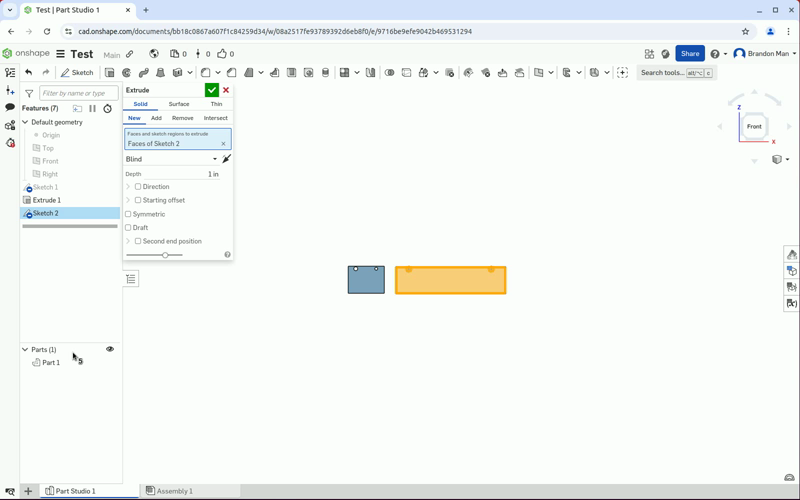
mouse_move(143, 106)
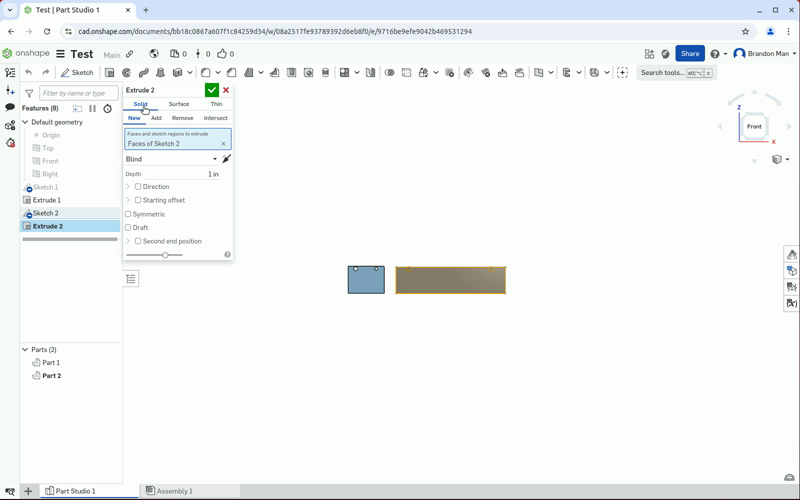
click(143, 106)
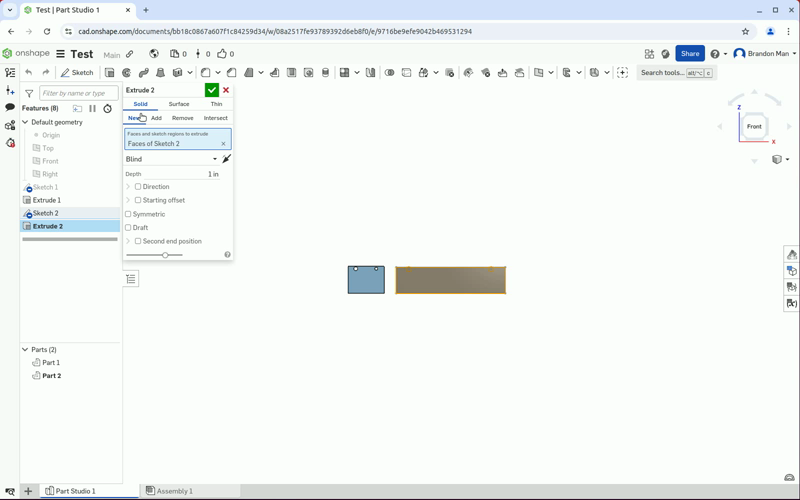
mouse_move(137, 120)
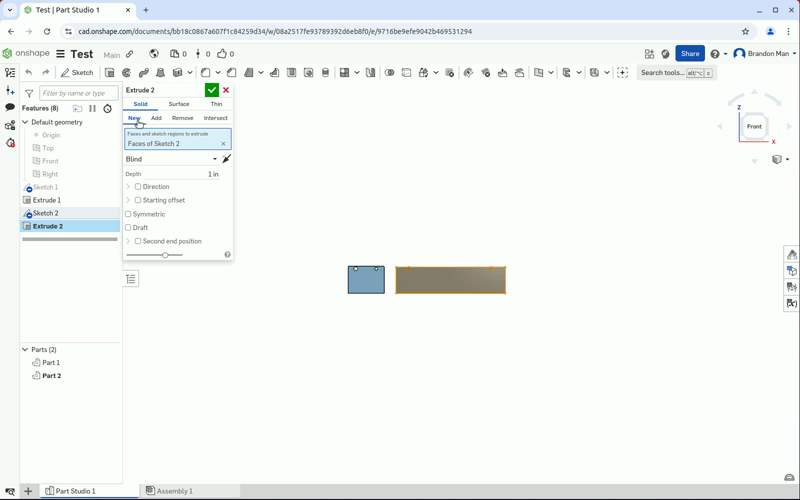
click(137, 120)
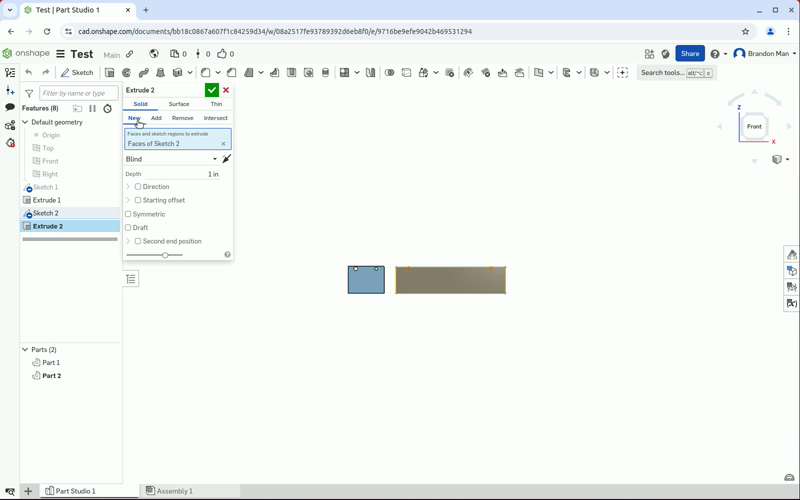
key(tab, 4)
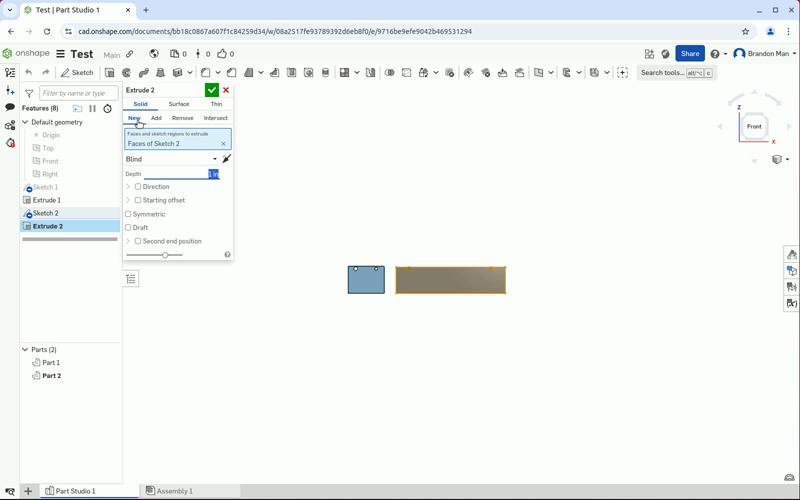
text(0.481)
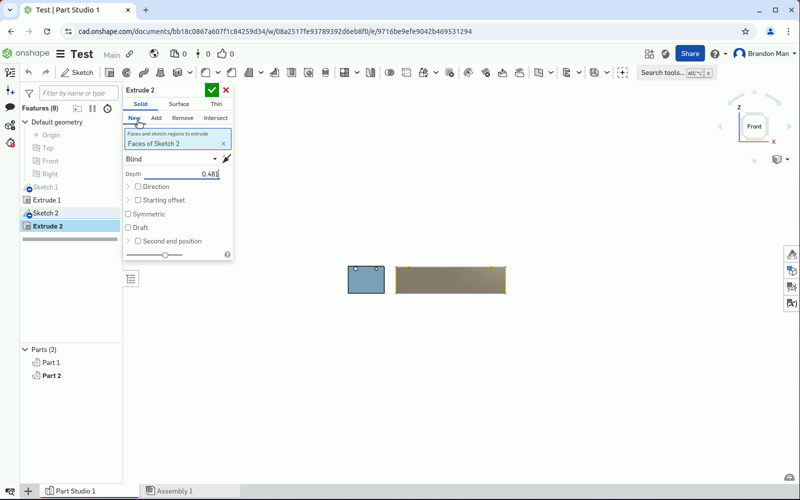
key(enter)
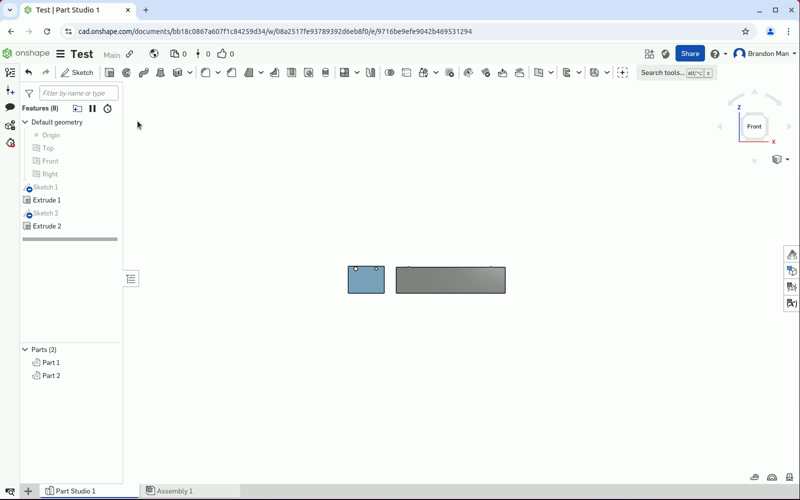
key(shift+h)
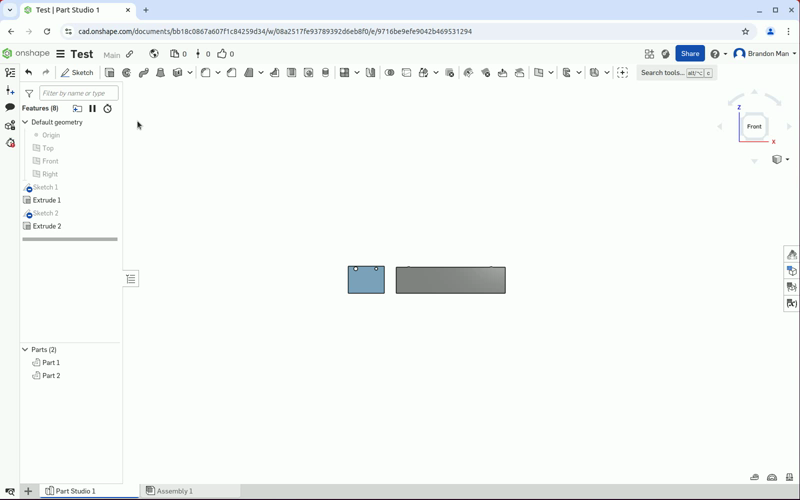
key(shift+h)
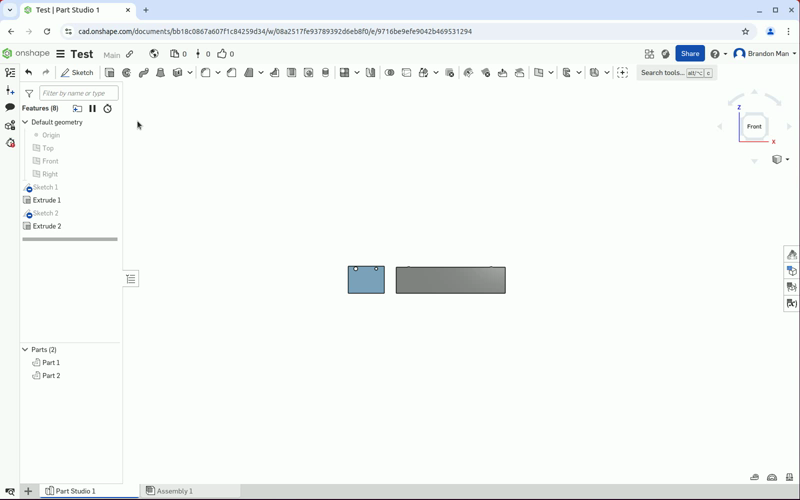
mouse_move(73, 189)
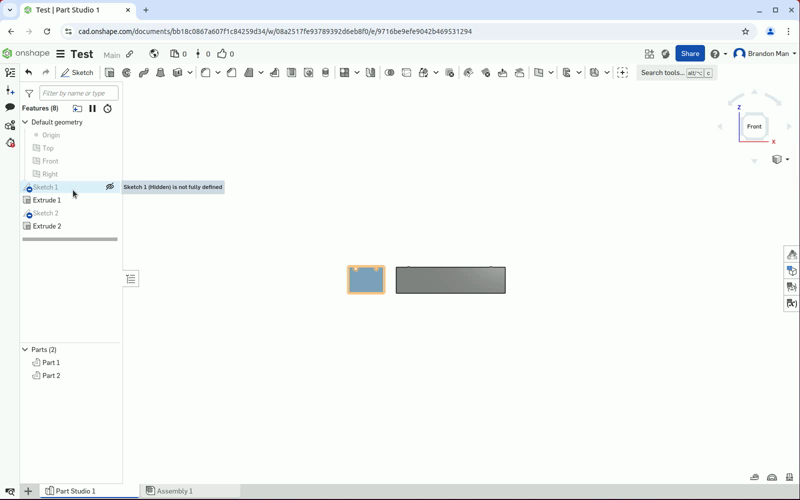
click(73, 189)
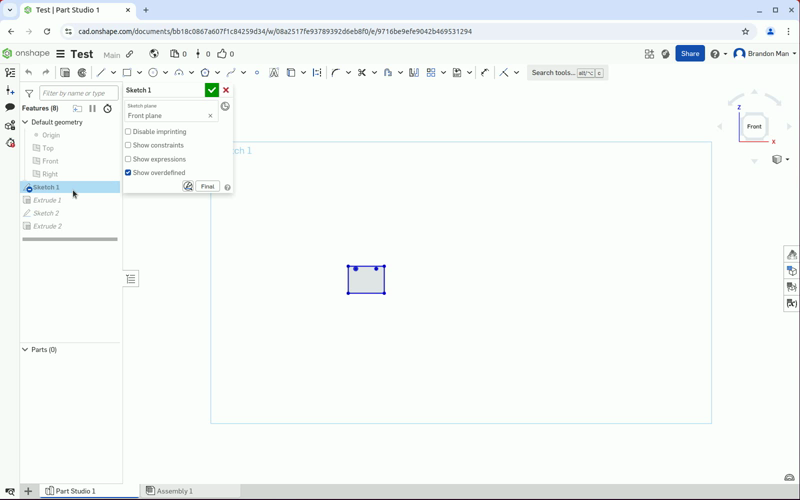
mouse_move(229, 92)
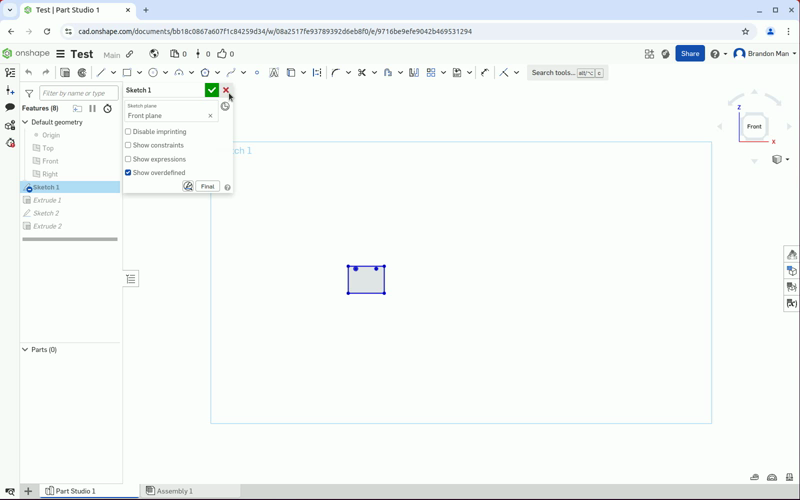
click(229, 92)
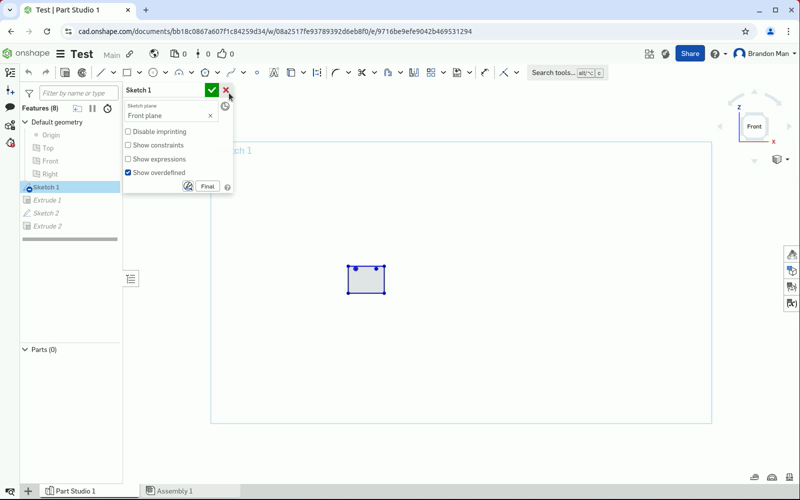
key(shift+s)
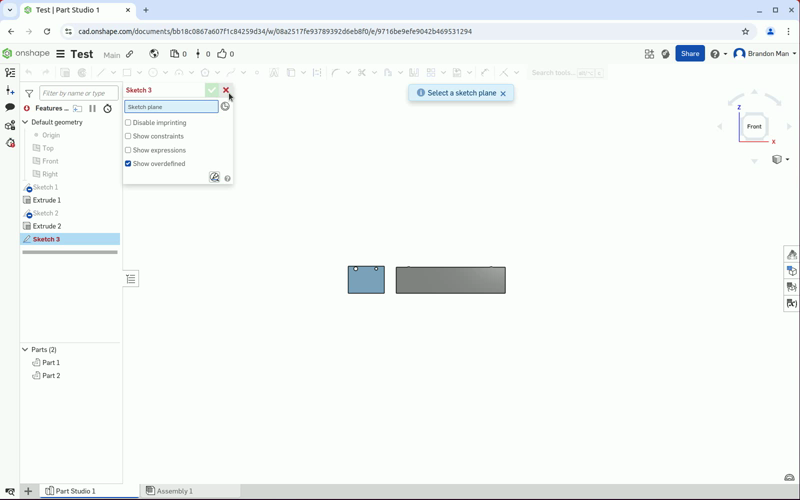
mouse_move(73, 163)
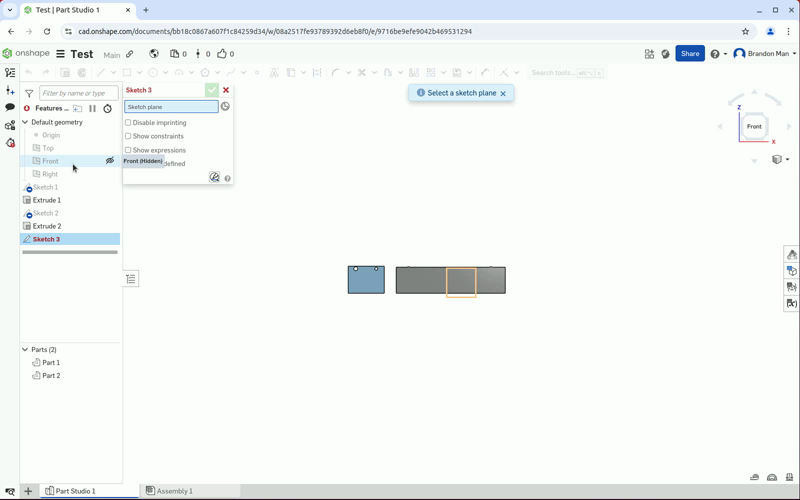
click(73, 163)
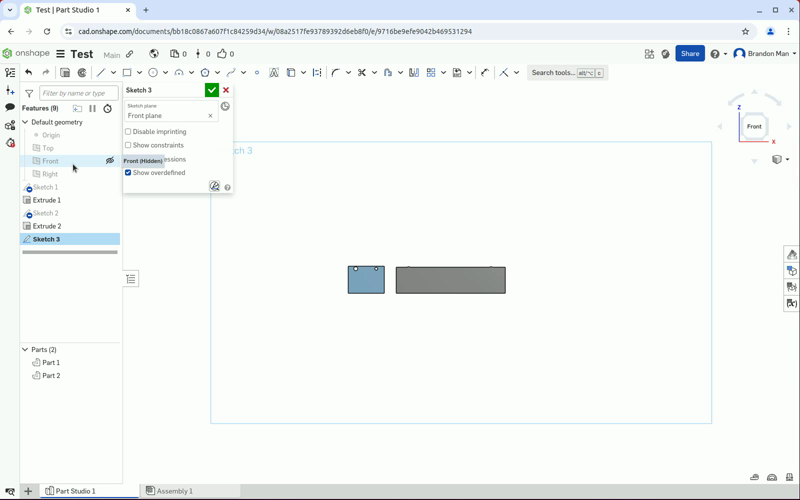
mouse_move(73, 352)
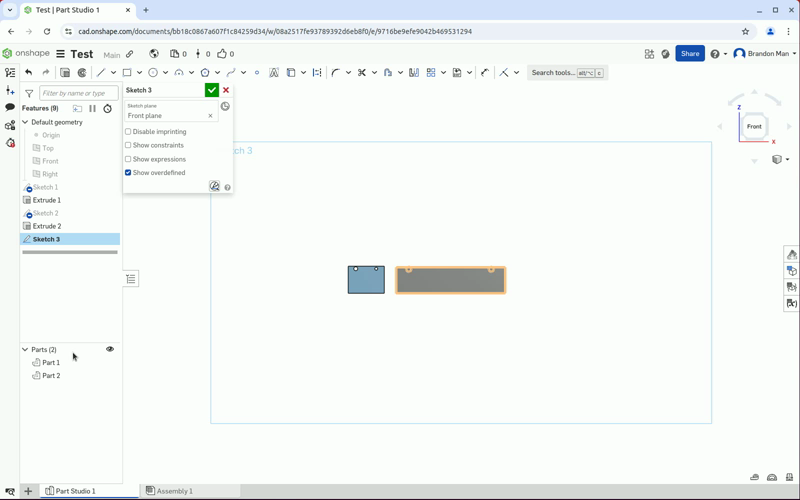
key(y)
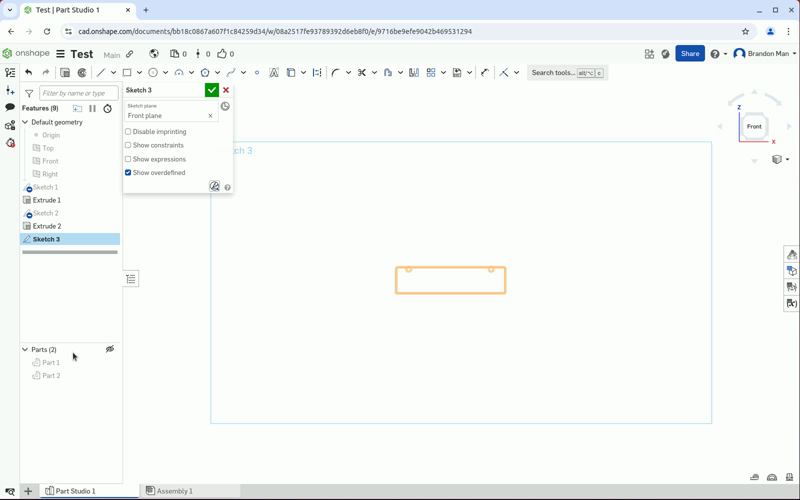
key(l)
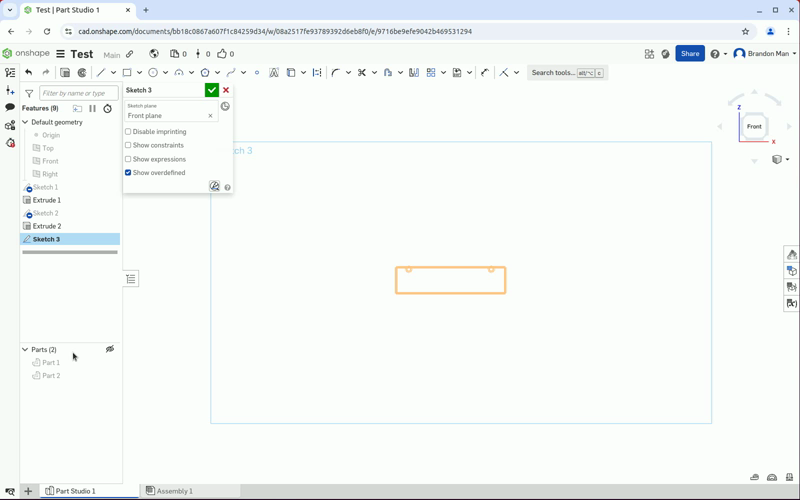
key_down(shift)
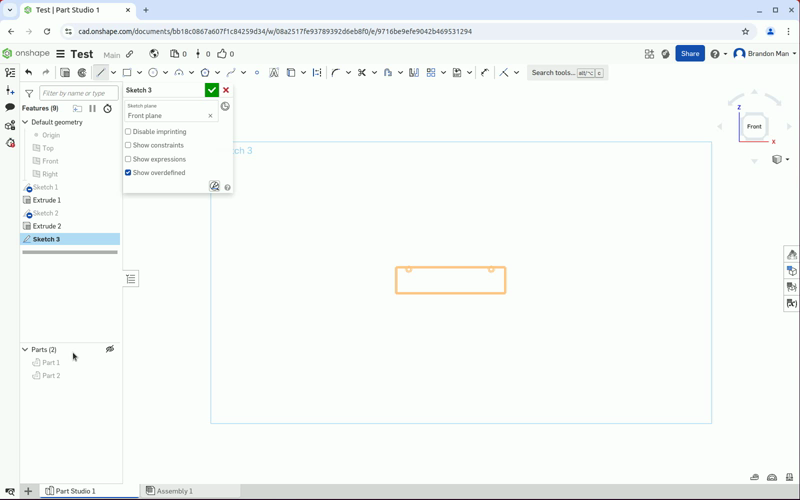
mouse_move(516, 293)
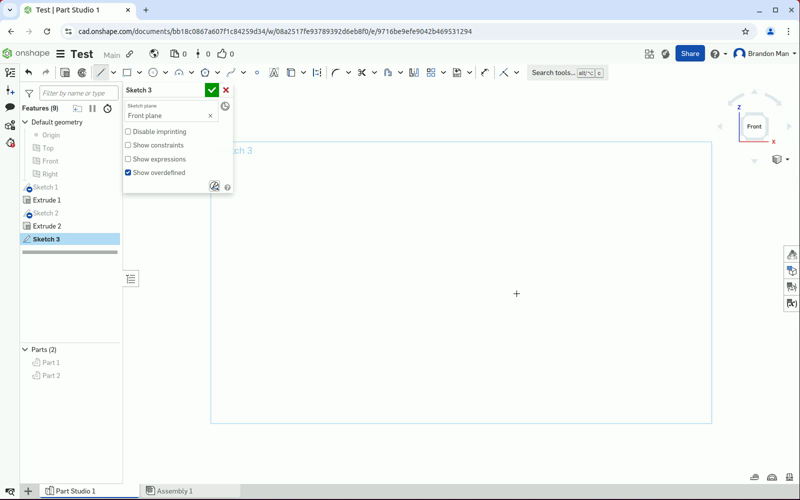
click(516, 293)
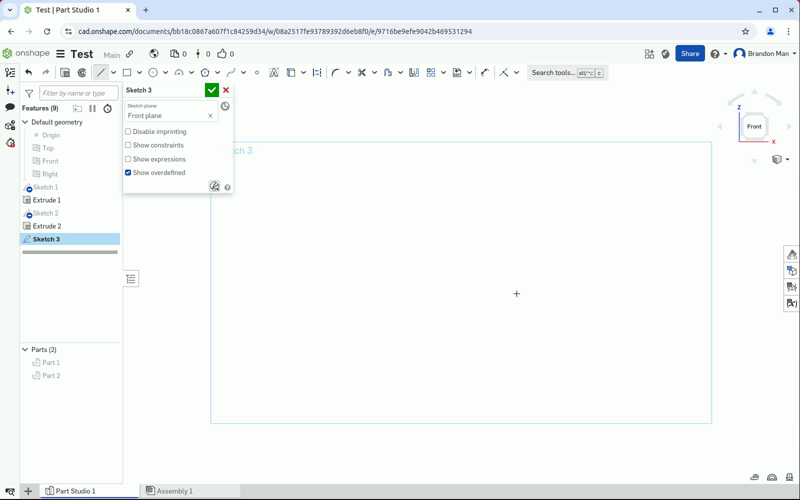
key_up(shift)
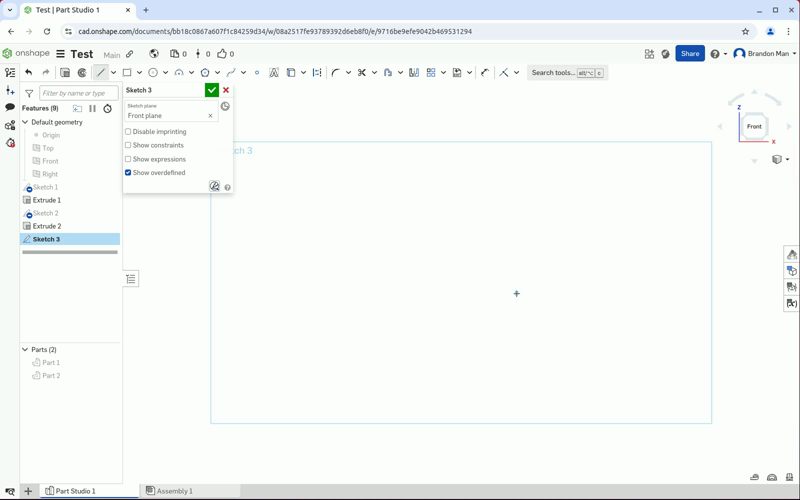
key_down(shift)
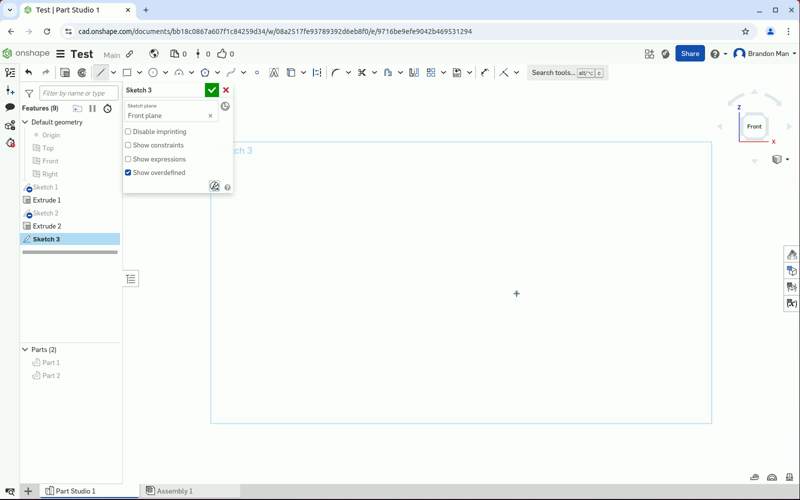
mouse_move(546, 293)
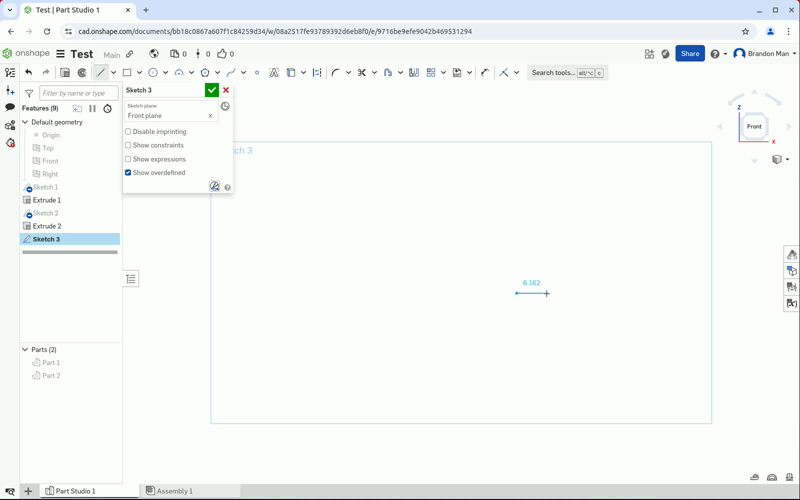
mouse_move(555, 293)
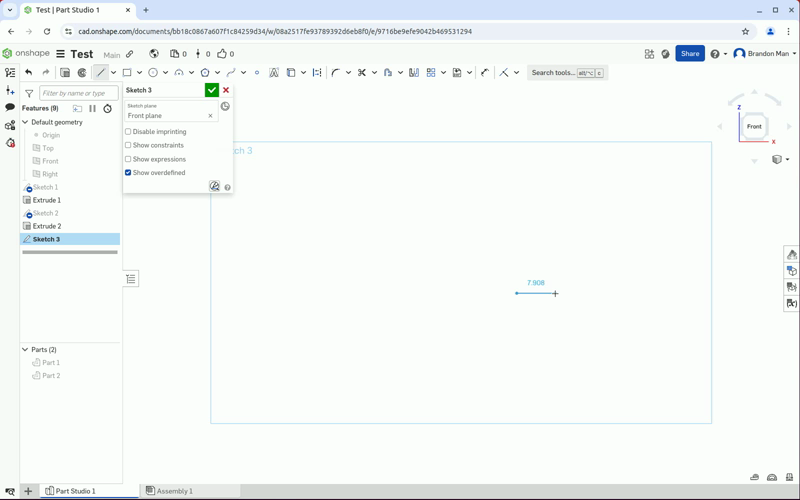
click(555, 293)
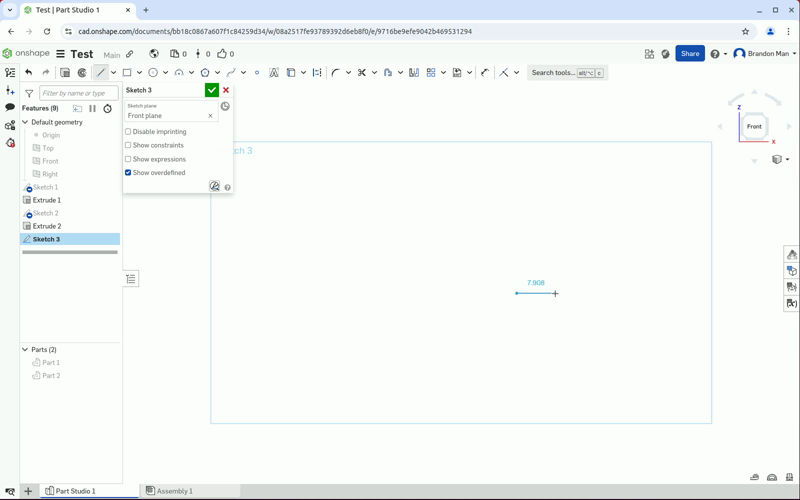
key_up(shift)
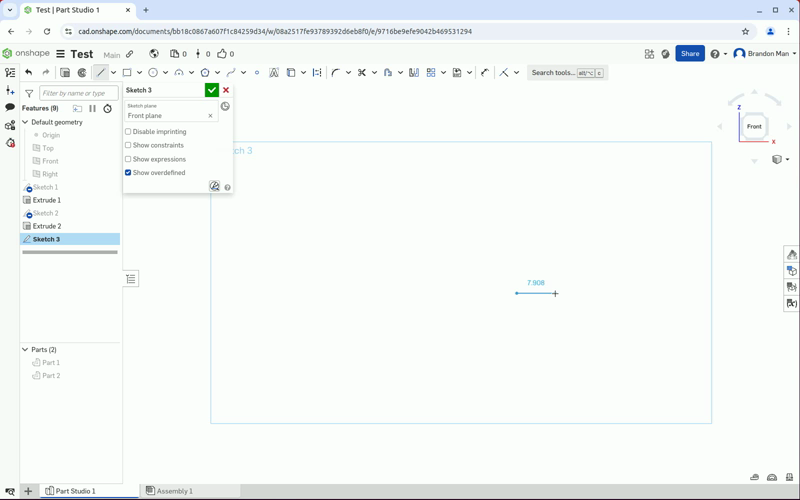
key_down(shift)
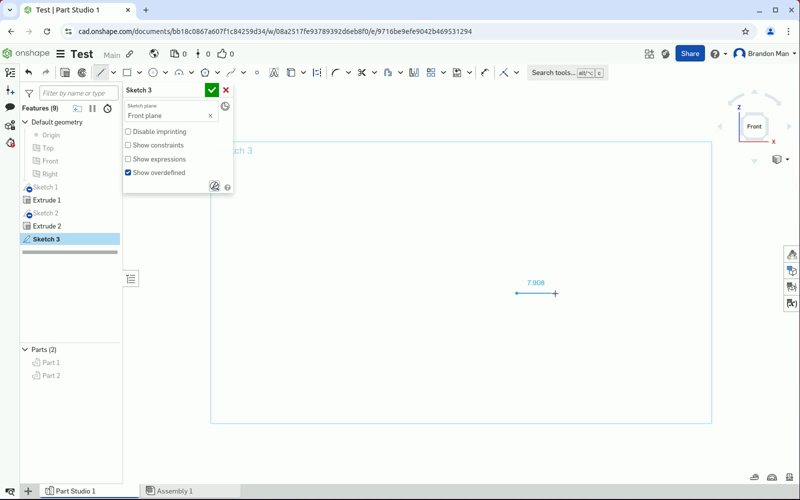
mouse_move(585, 293)
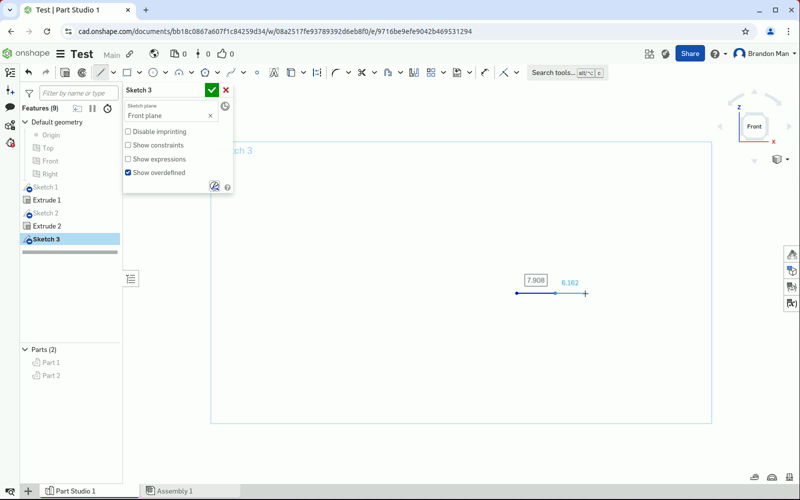
mouse_move(555, 266)
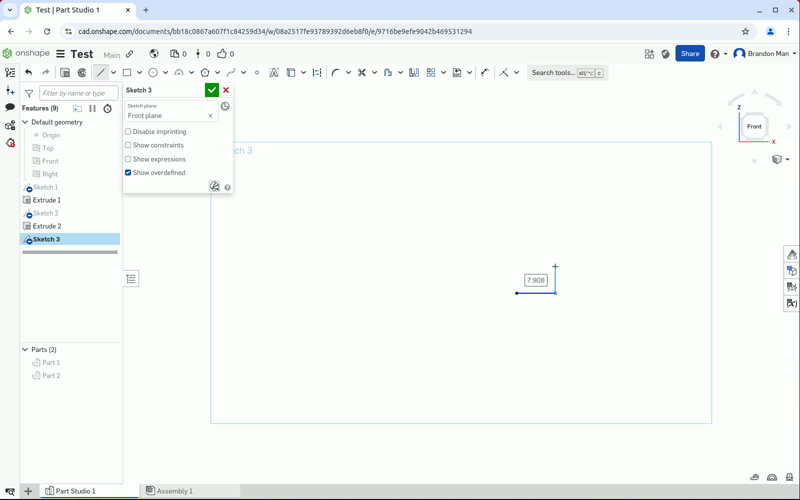
click(555, 266)
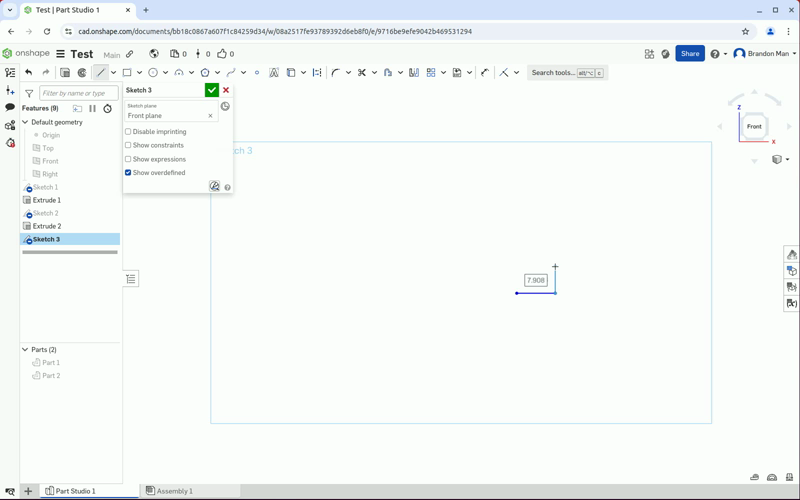
key_up(shift)
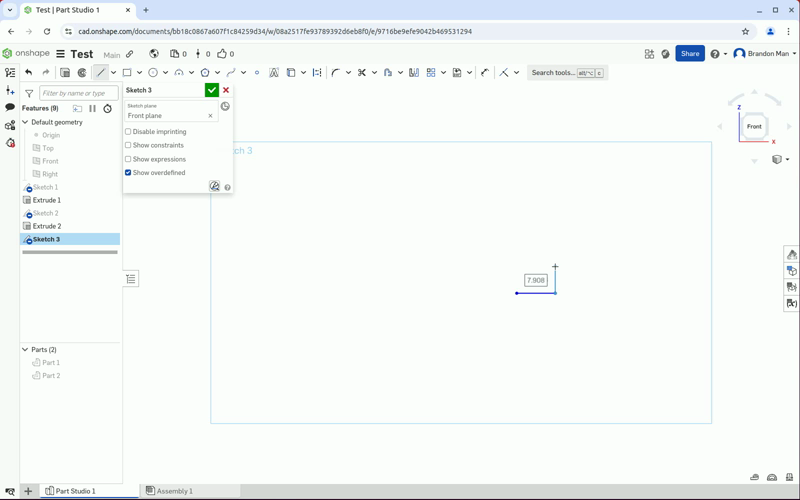
key_down(shift)
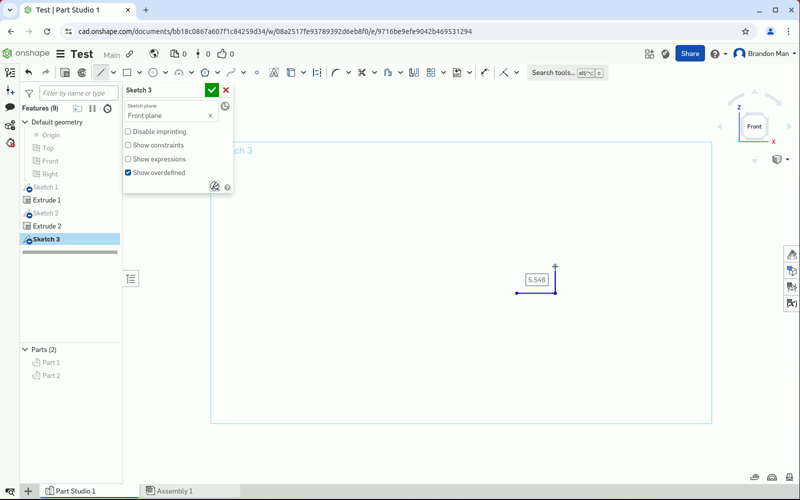
mouse_move(585, 266)
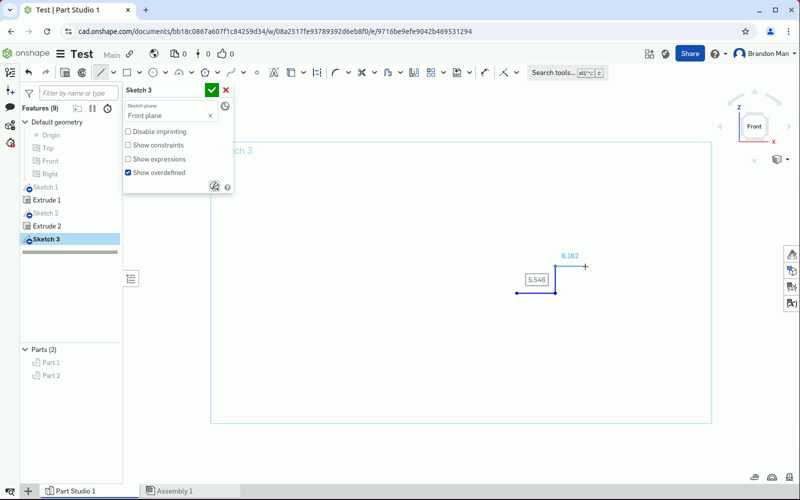
mouse_move(516, 266)
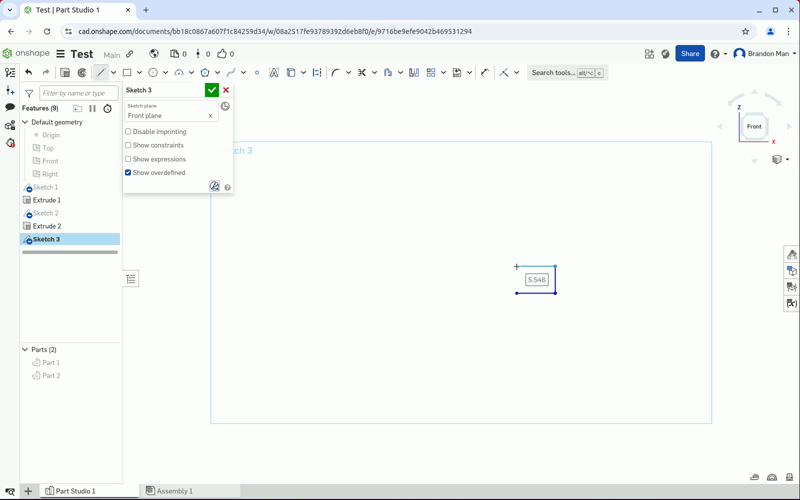
click(516, 266)
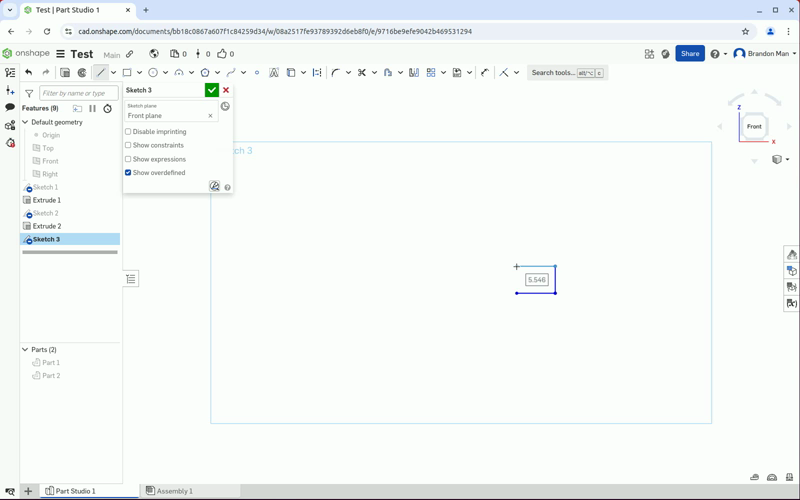
key_up(shift)
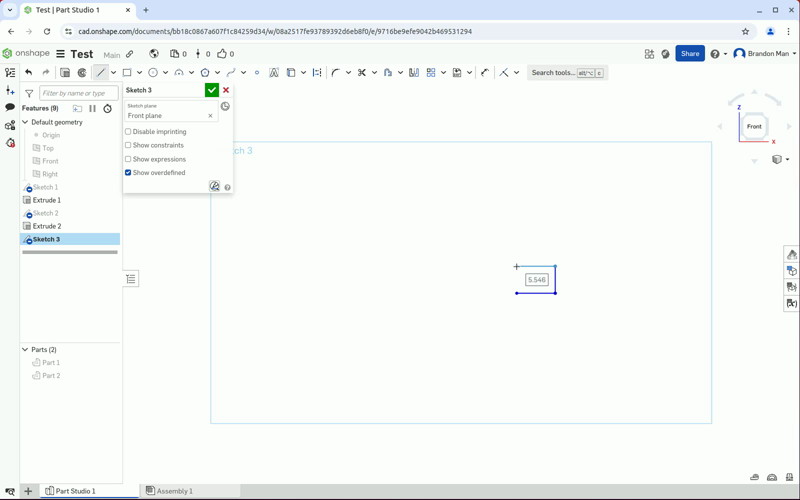
mouse_move(546, 266)
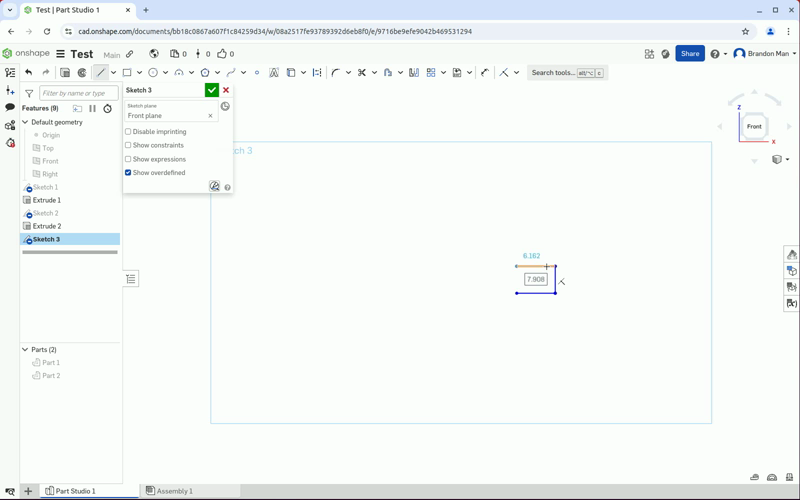
key_down(shift)
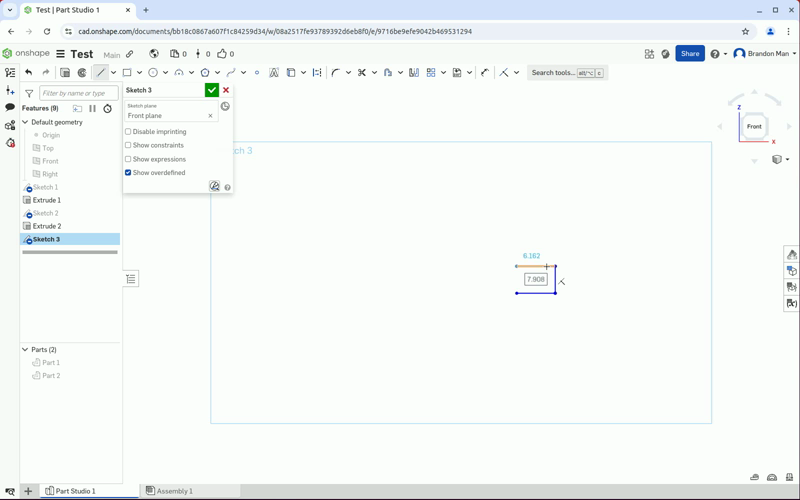
mouse_move(516, 293)
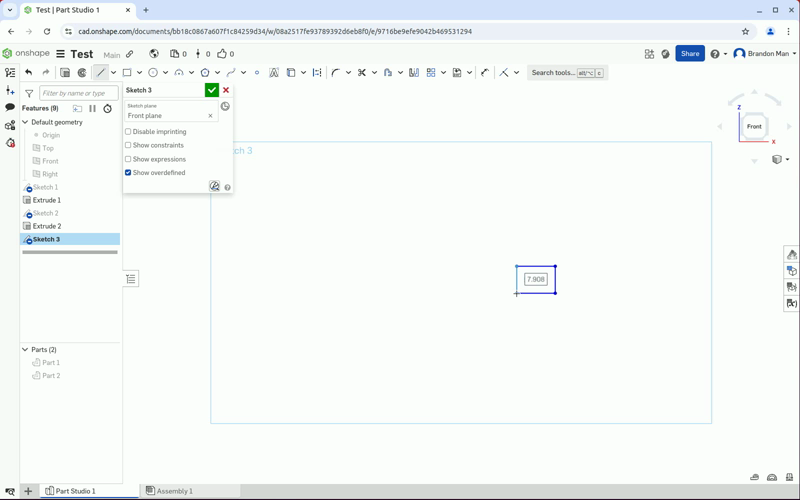
key_up(shift)
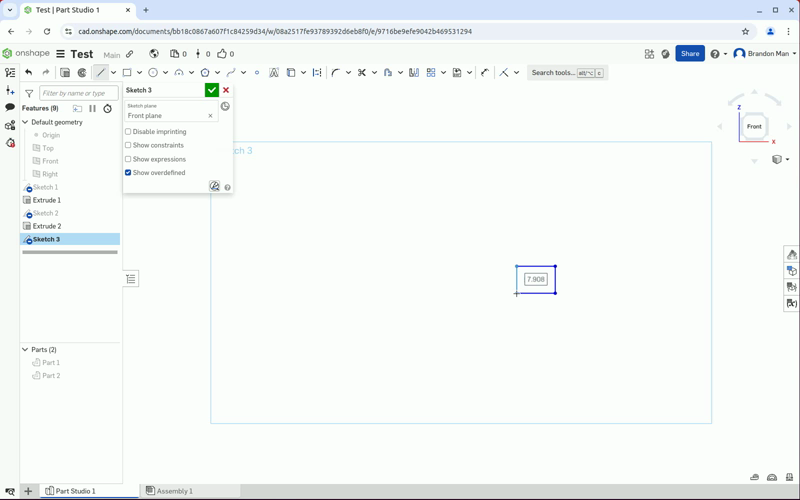
click(516, 293)
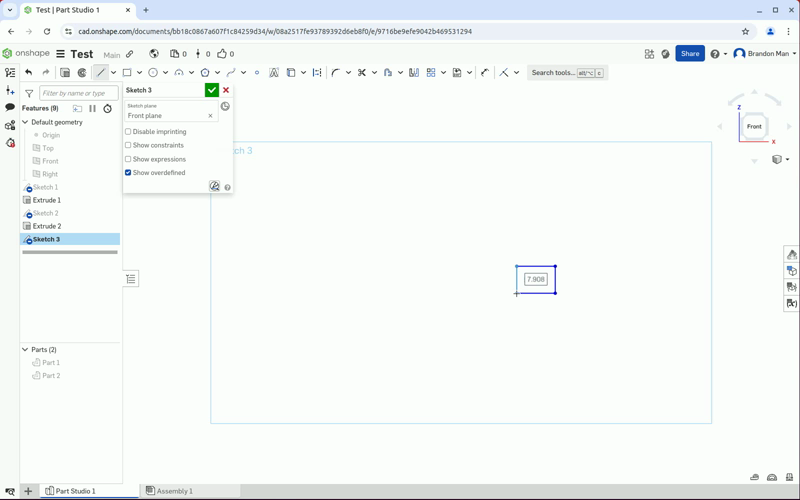
key(esc)
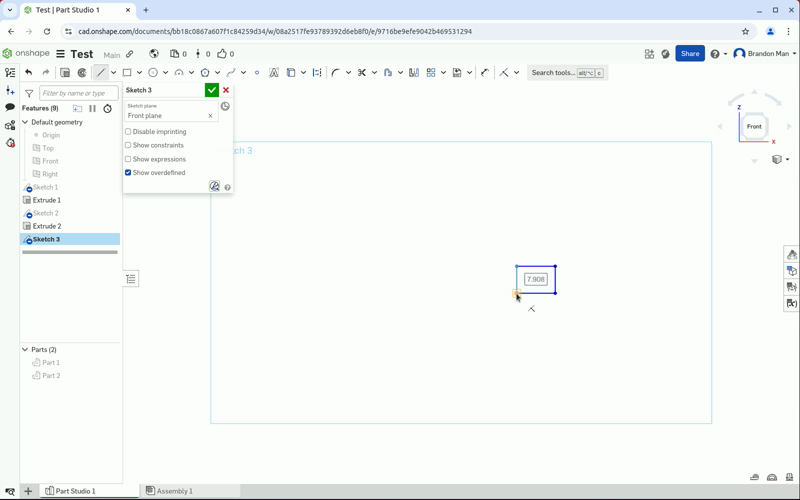
key(c)
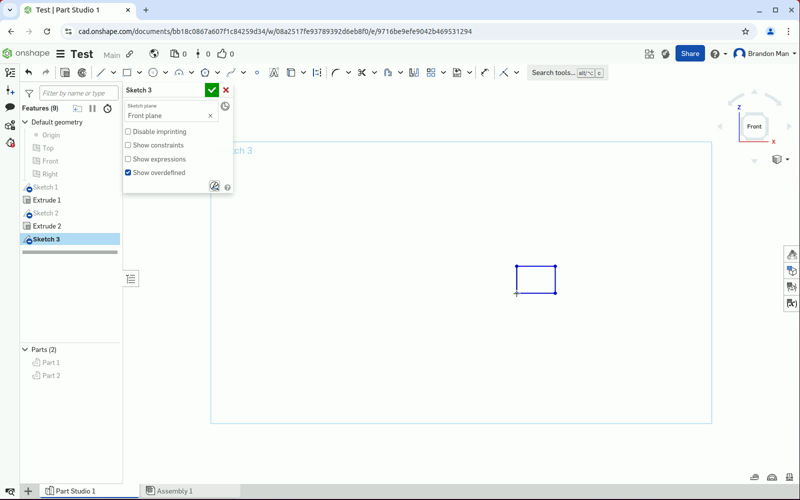
key_down(shift)
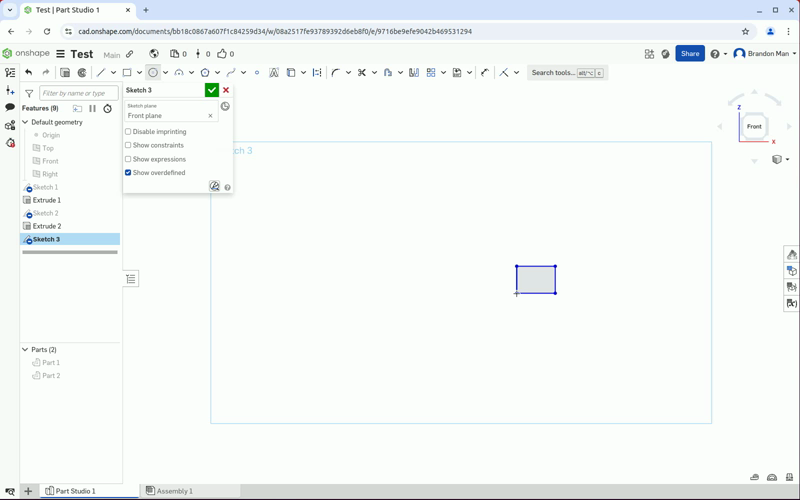
mouse_move(525, 268)
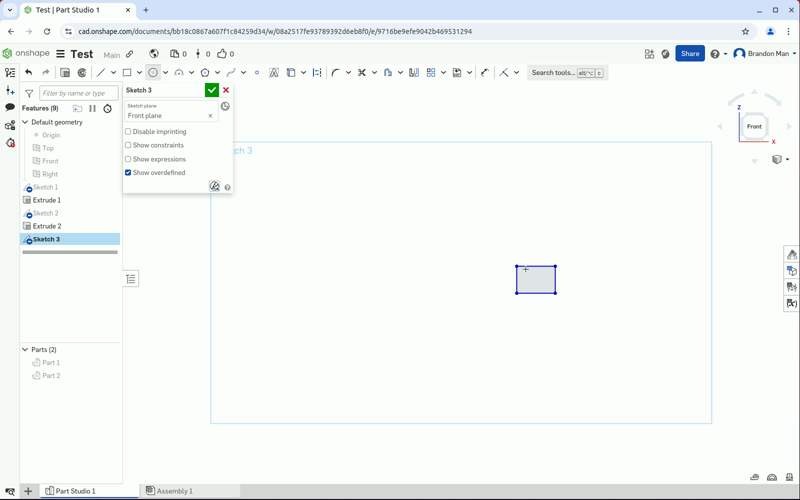
click(525, 268)
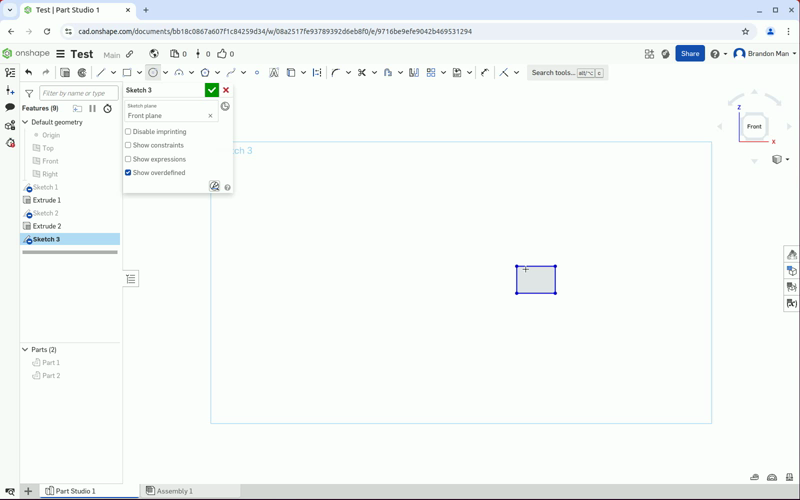
key_up(shift)
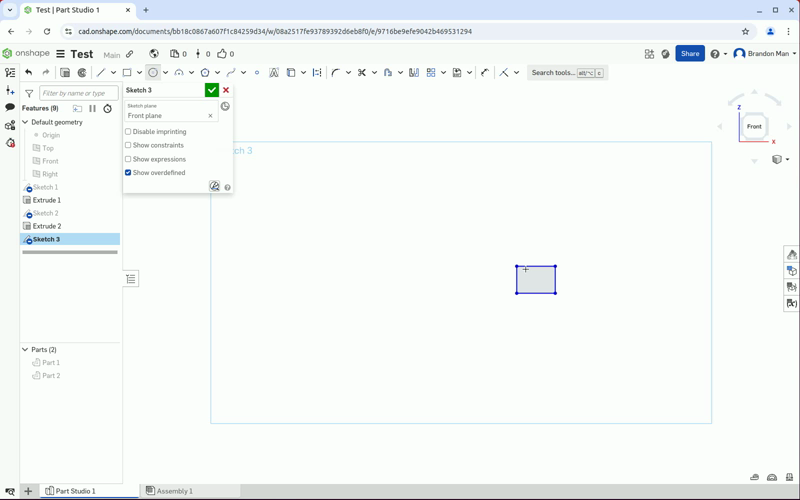
mouse_move(528, 268)
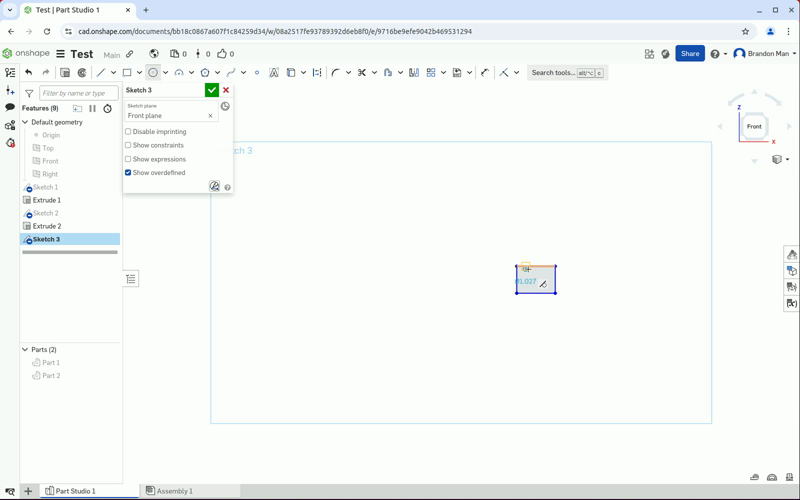
scroll(6)
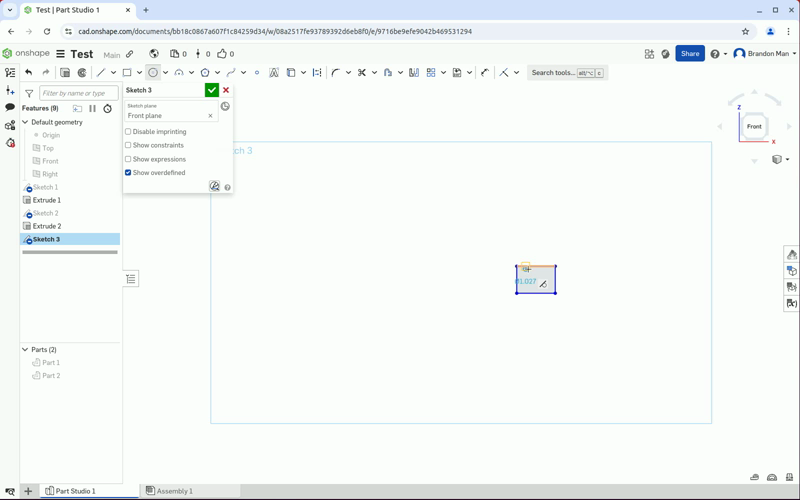
scroll(6)
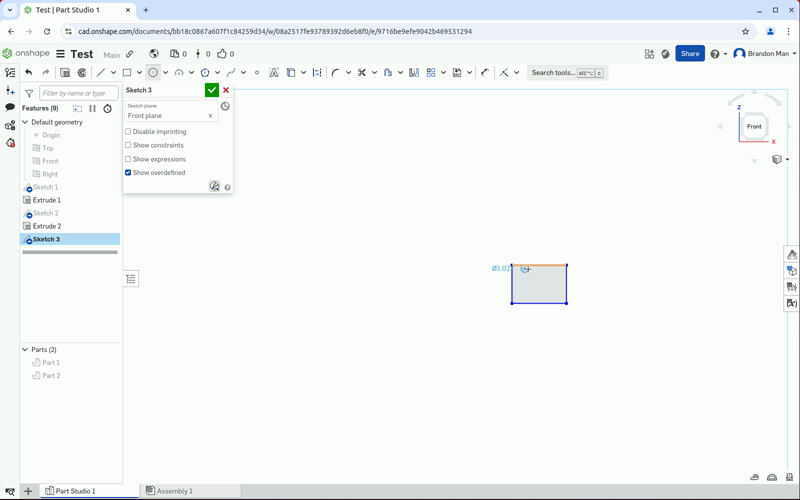
scroll(6)
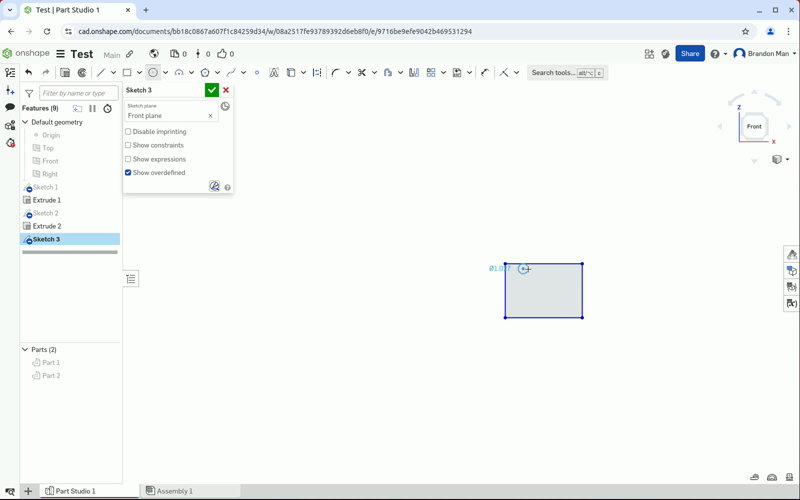
scroll(6)
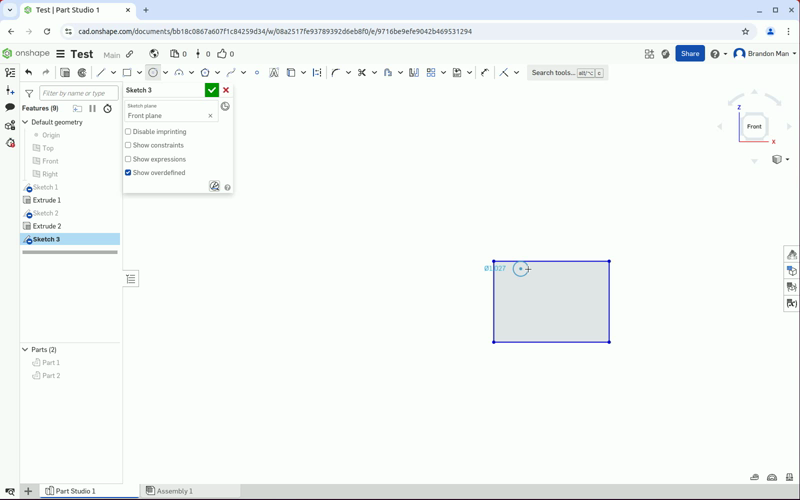
scroll(6)
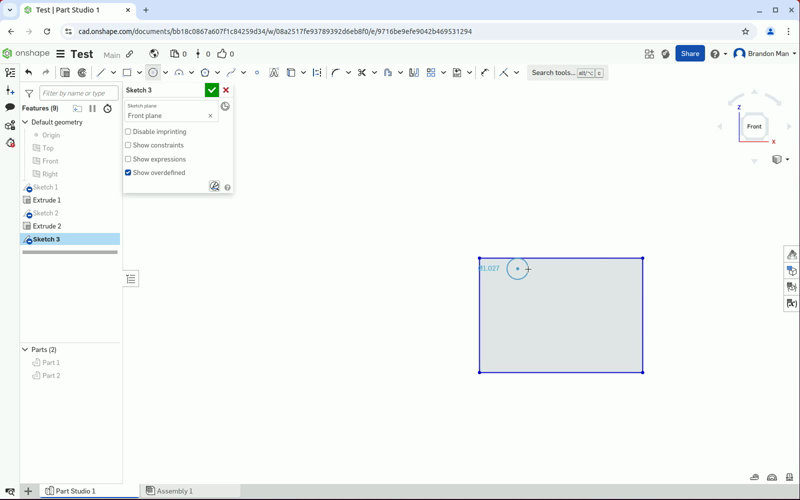
scroll(6)
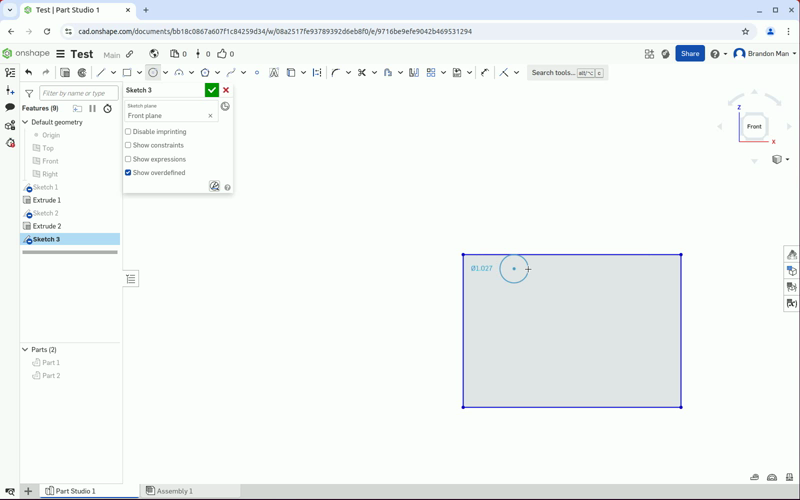
scroll(6)
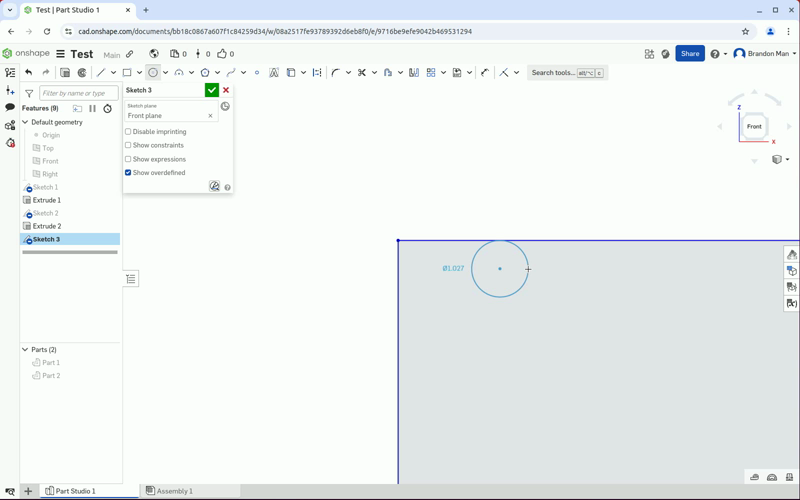
click(528, 268)
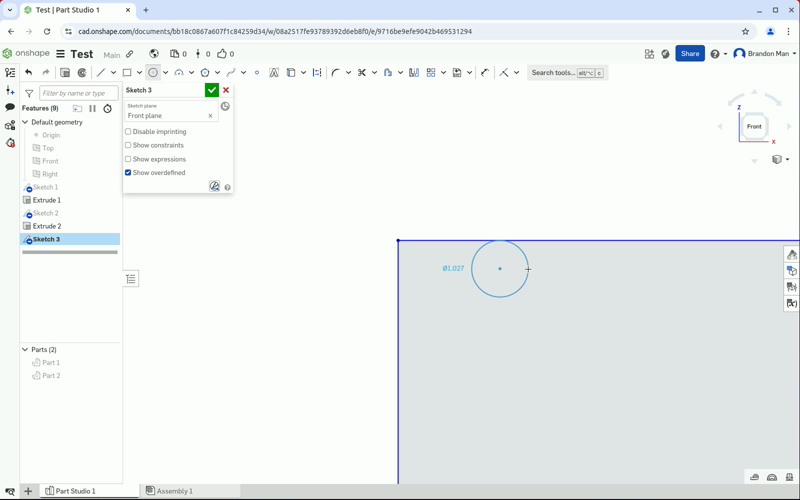
scroll(-6)
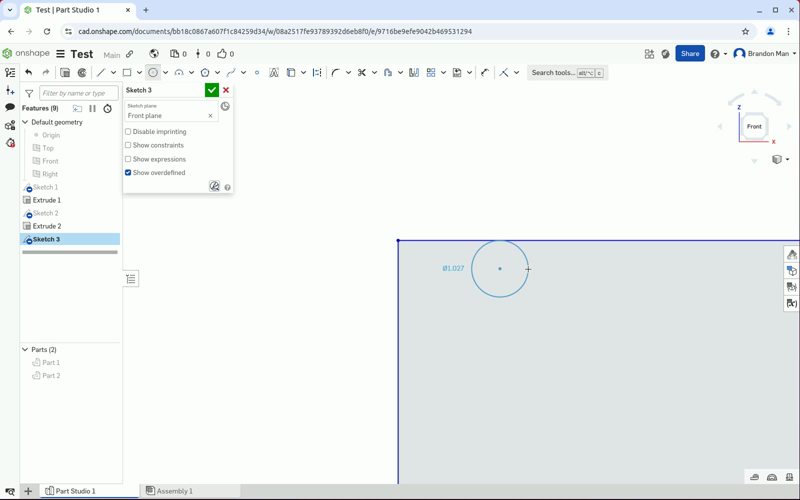
scroll(-6)
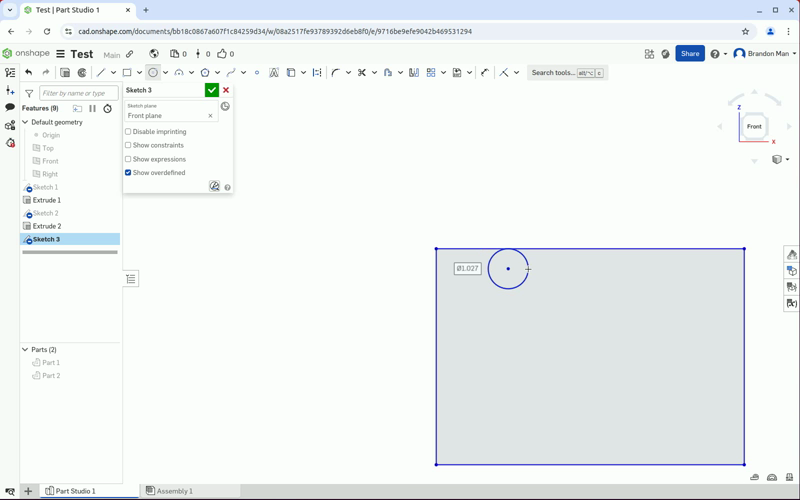
scroll(-6)
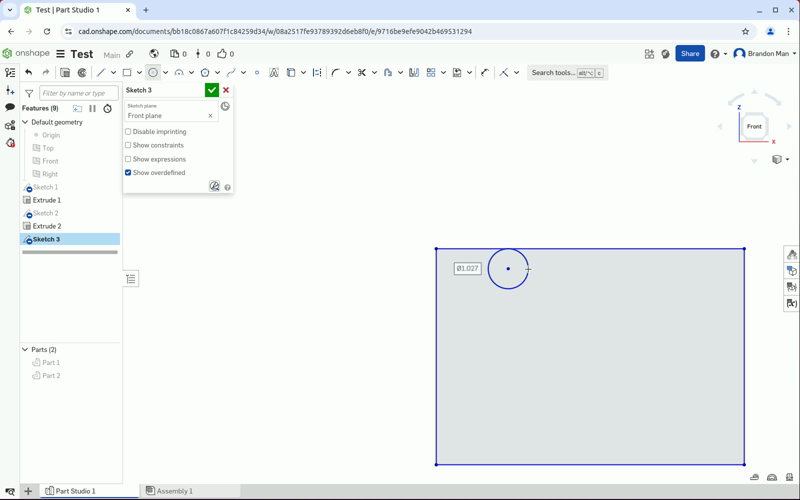
scroll(-6)
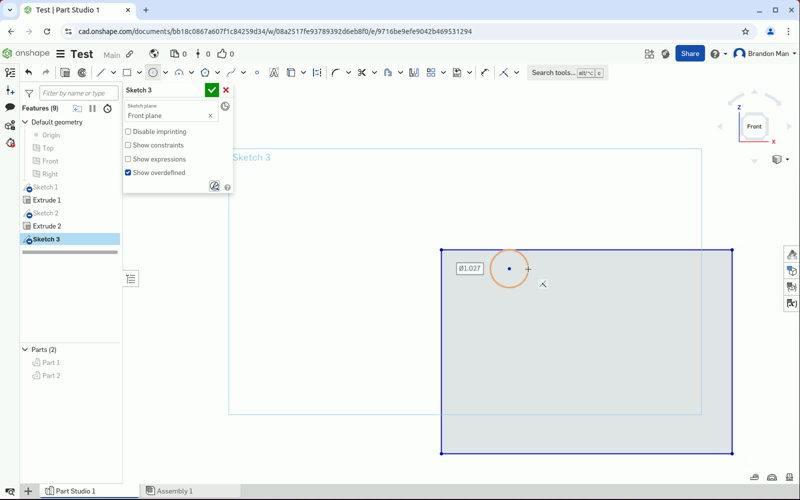
scroll(-6)
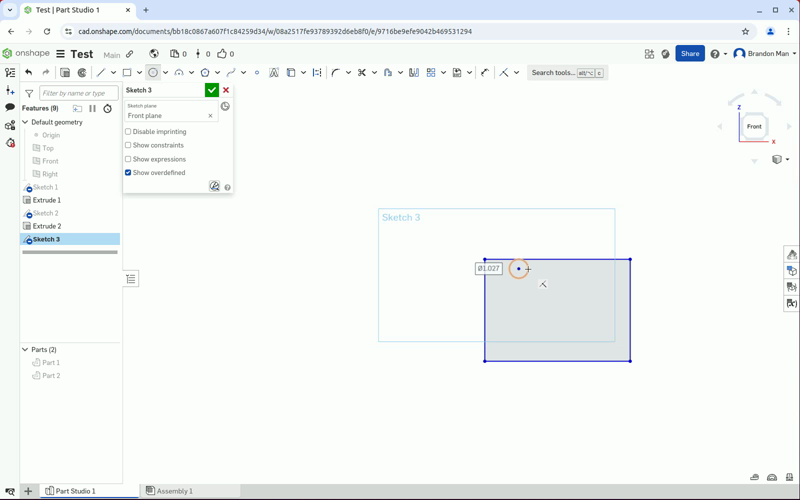
scroll(-6)
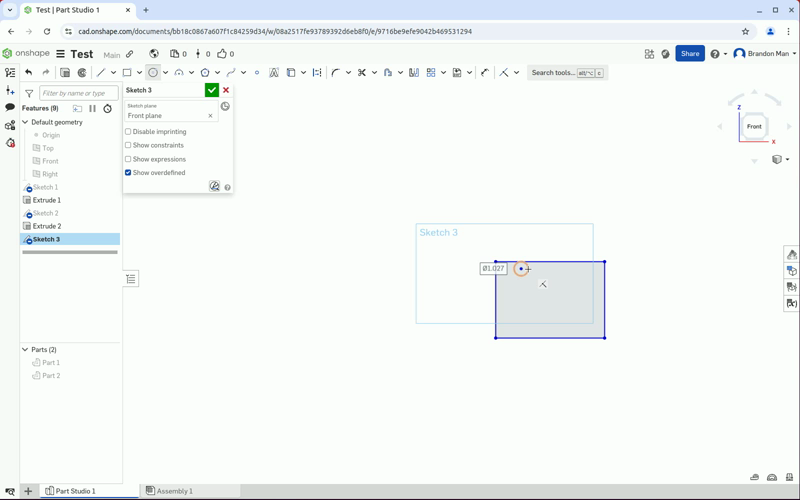
scroll(-6)
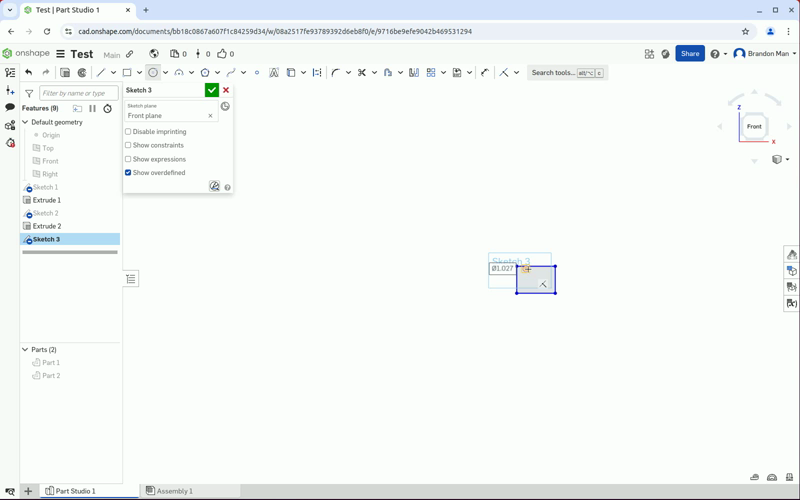
key(esc)
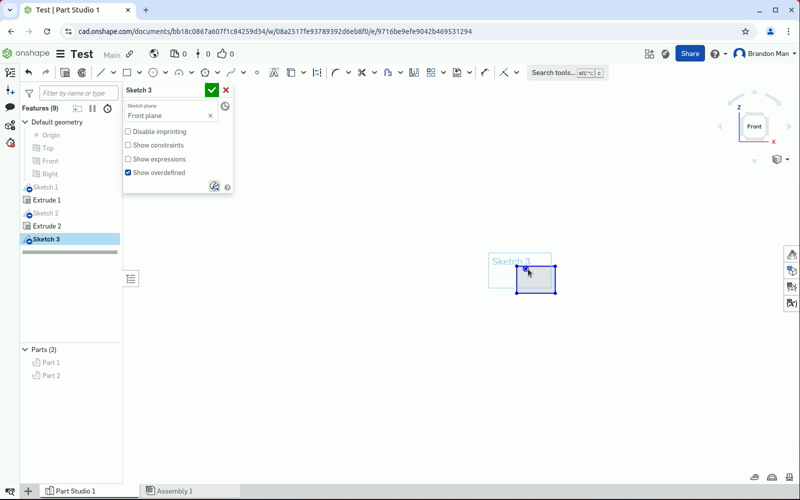
key(c)
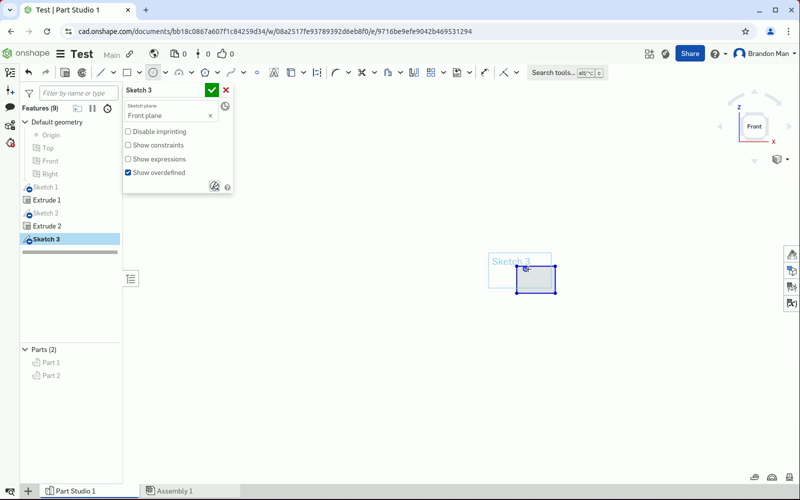
key_down(shift)
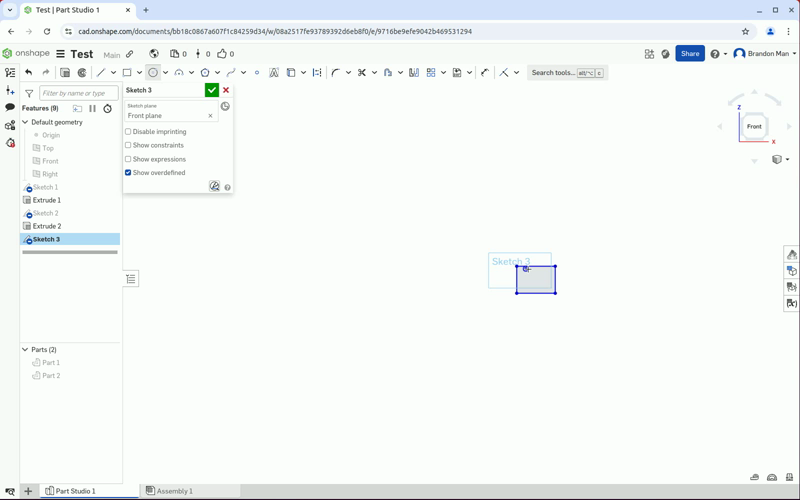
mouse_move(546, 268)
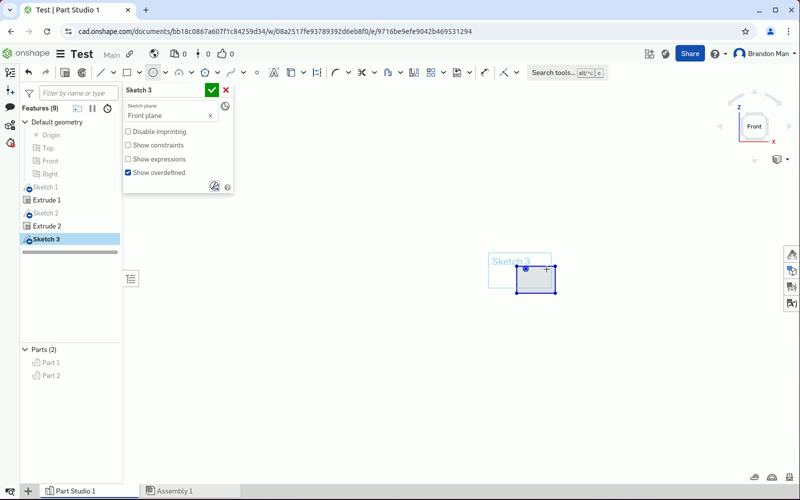
click(546, 268)
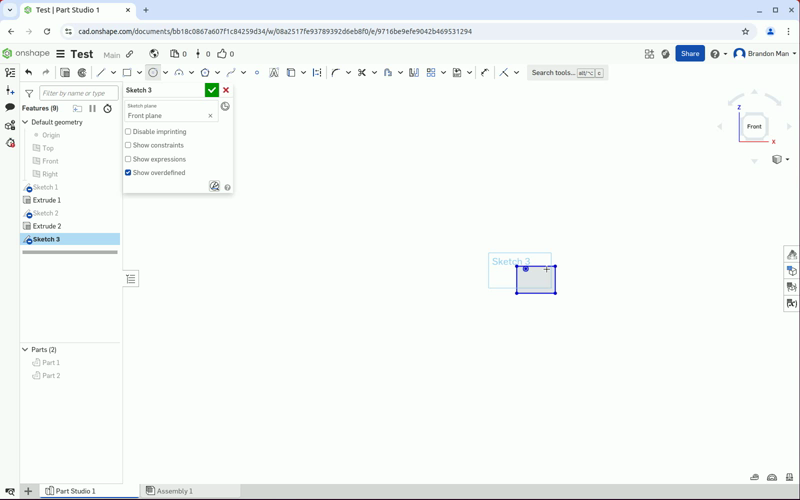
key_up(shift)
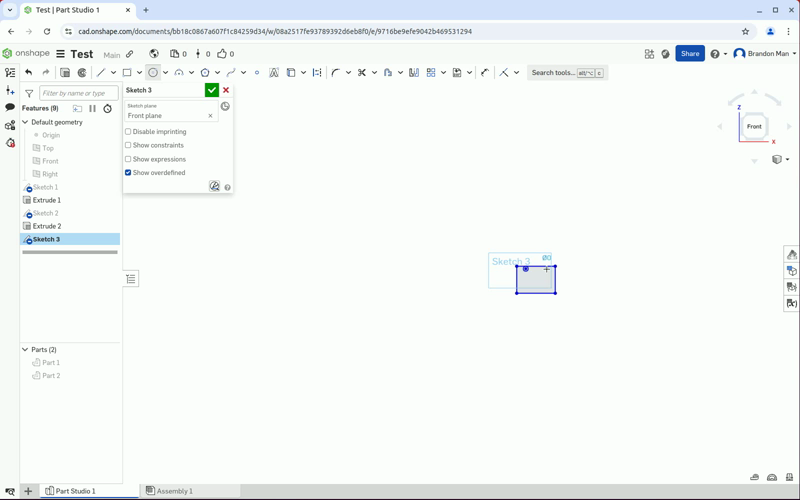
mouse_move(549, 268)
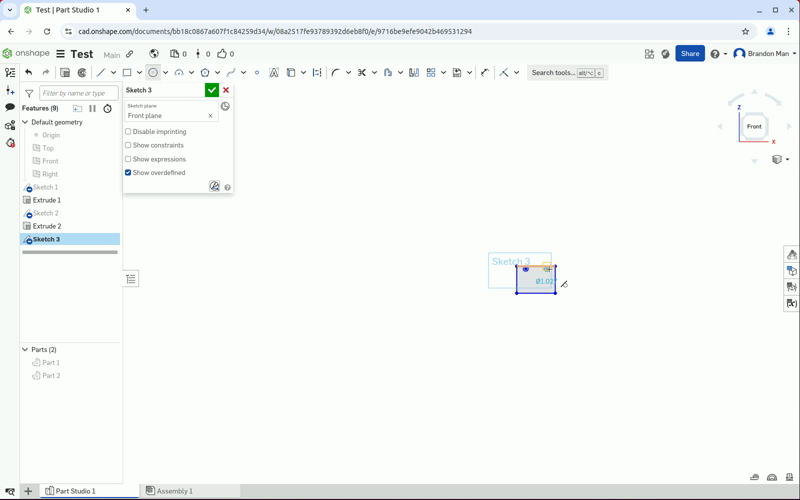
scroll(6)
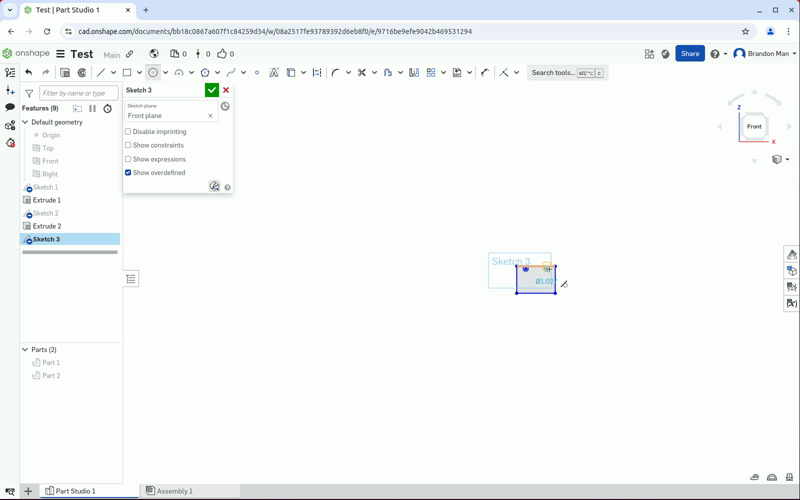
scroll(6)
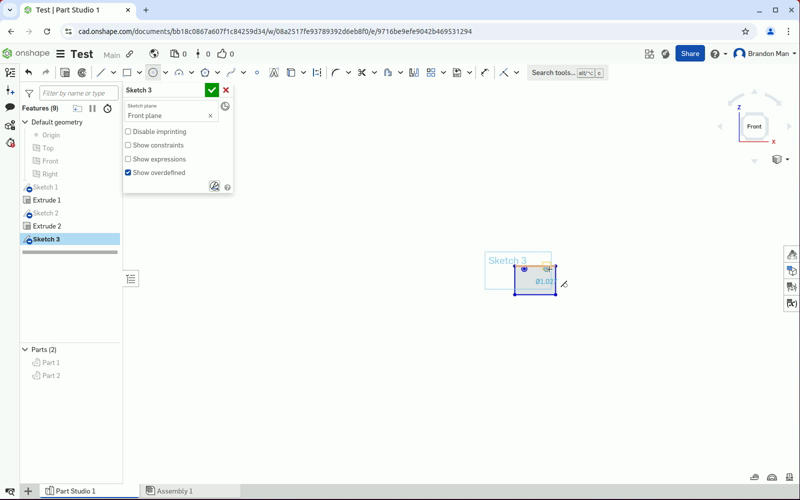
scroll(6)
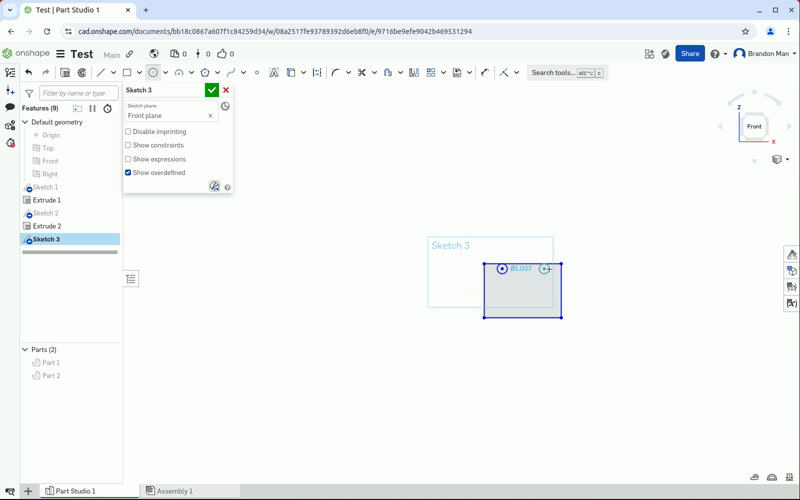
scroll(6)
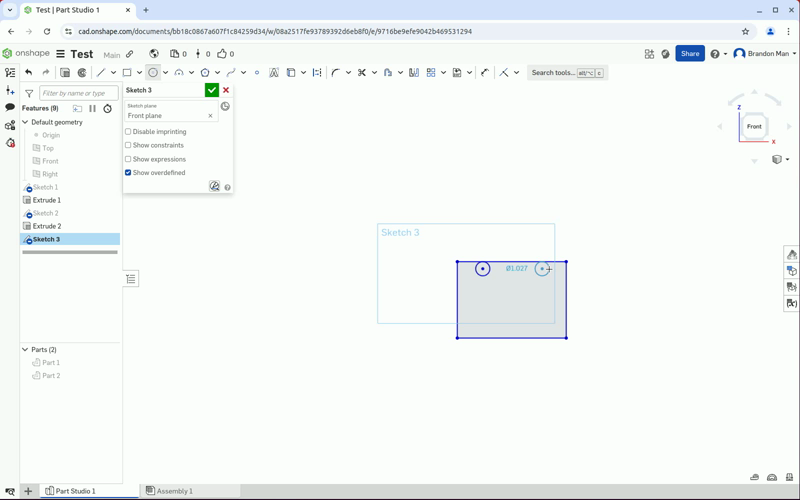
scroll(6)
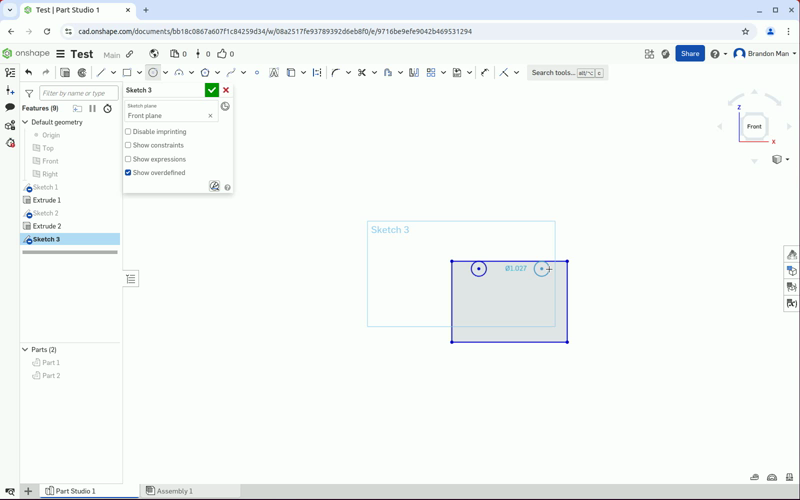
scroll(6)
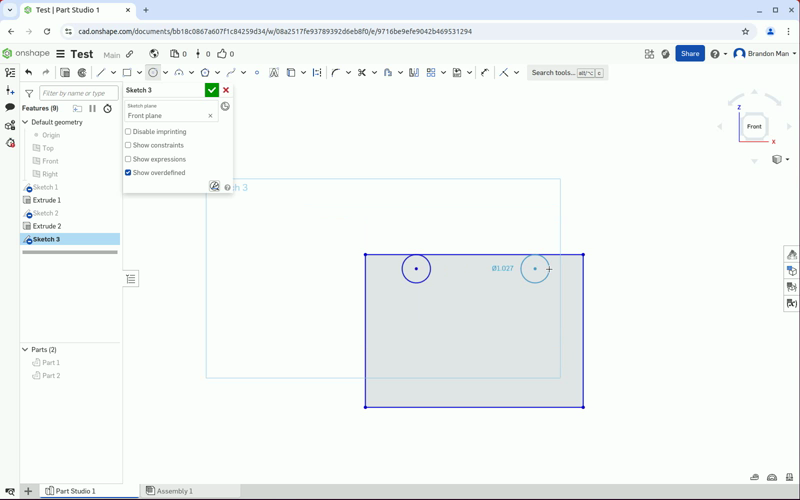
scroll(6)
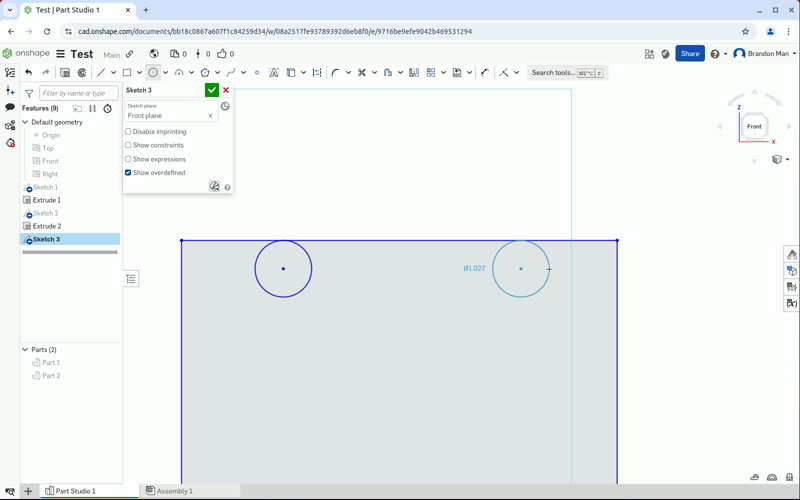
click(549, 268)
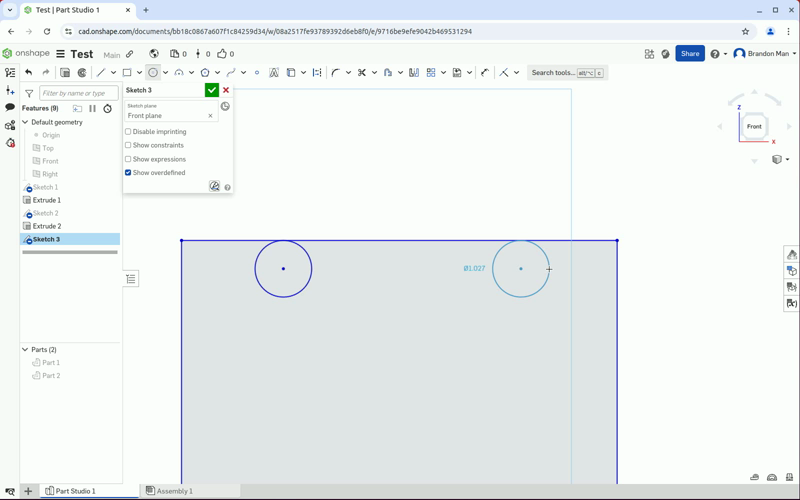
scroll(-6)
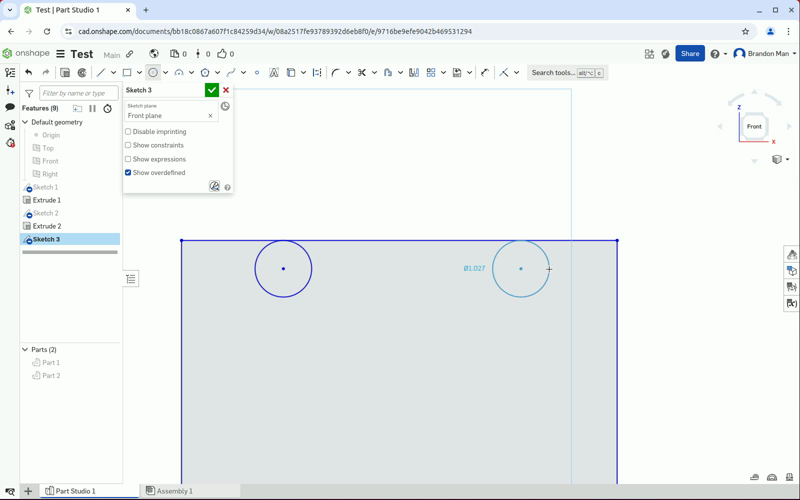
scroll(-6)
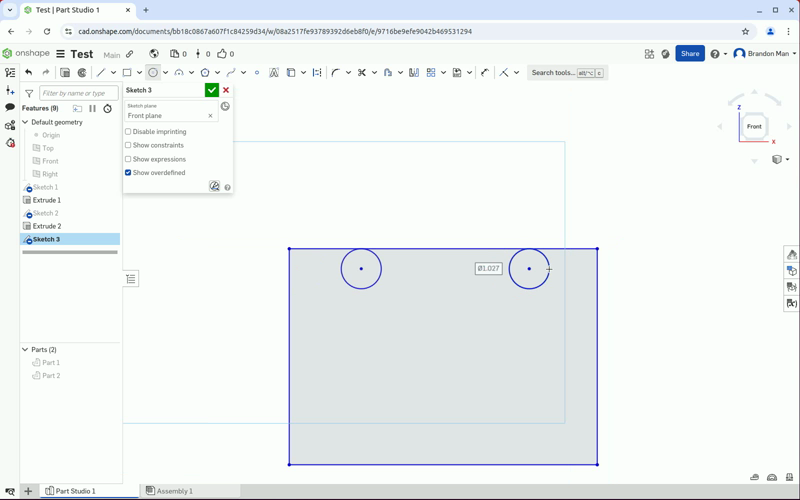
scroll(-6)
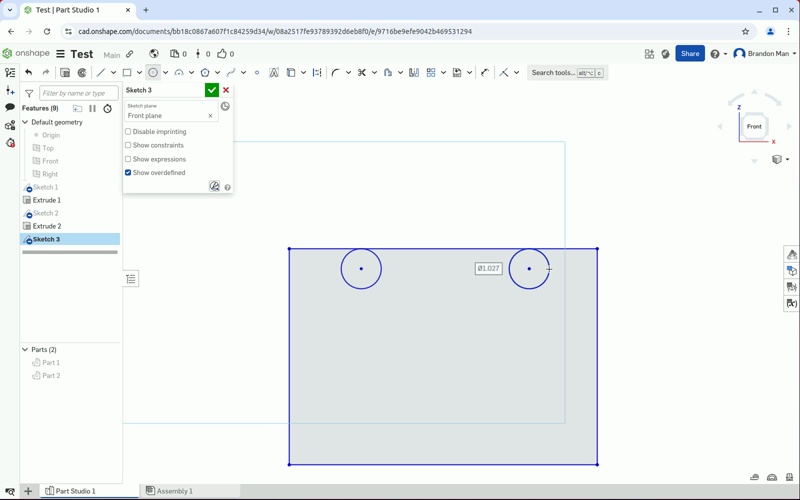
scroll(-6)
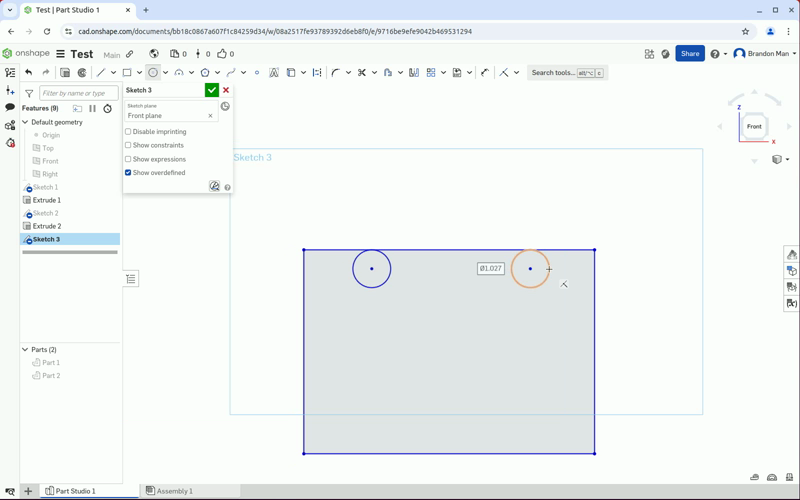
scroll(-6)
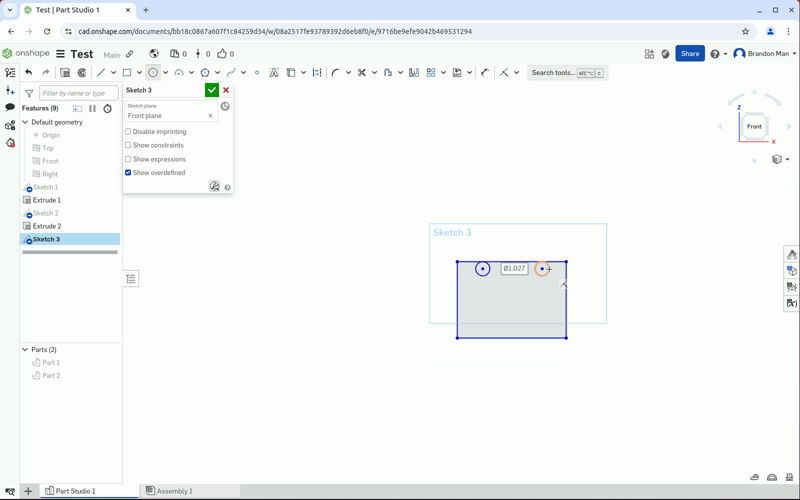
scroll(-6)
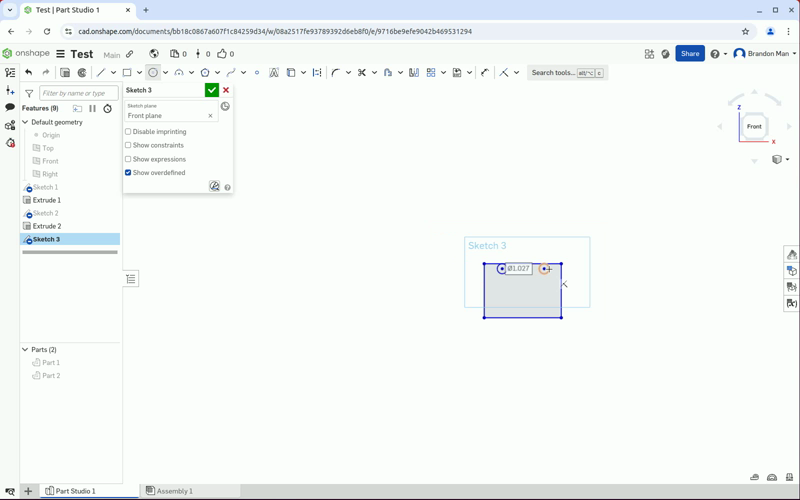
scroll(-6)
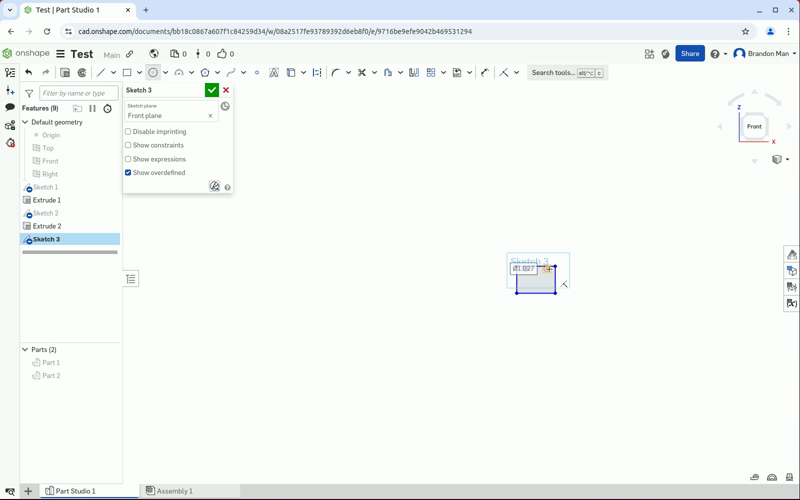
key(esc)
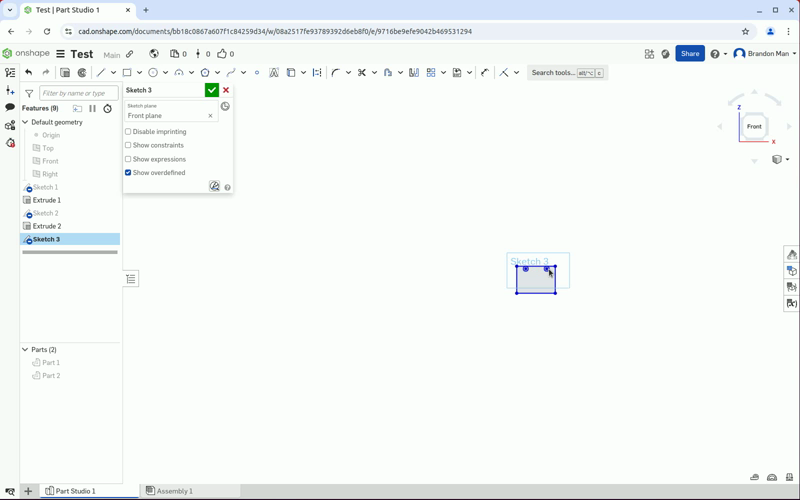
mouse_move(519, 278)
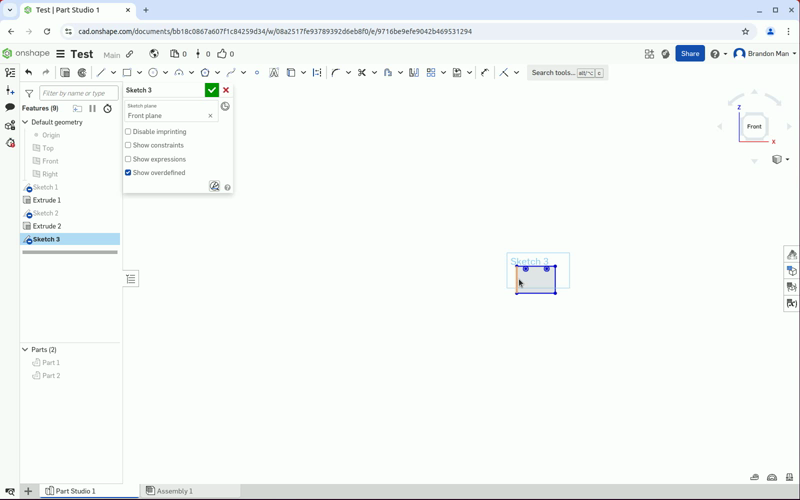
scroll(6)
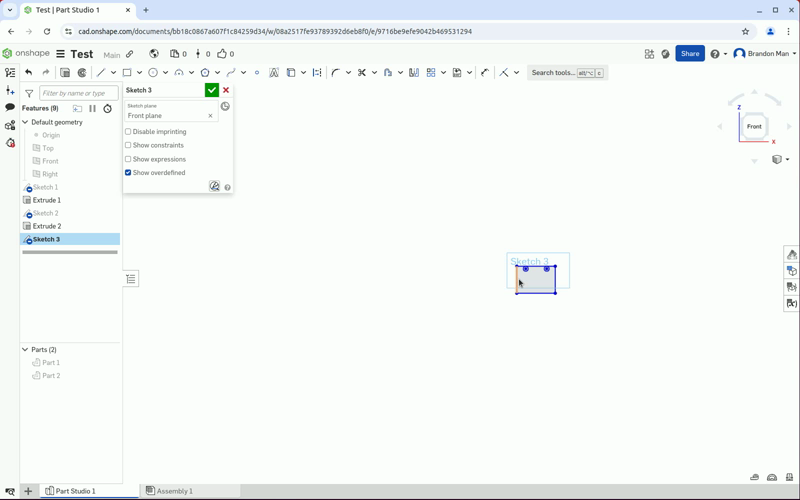
scroll(6)
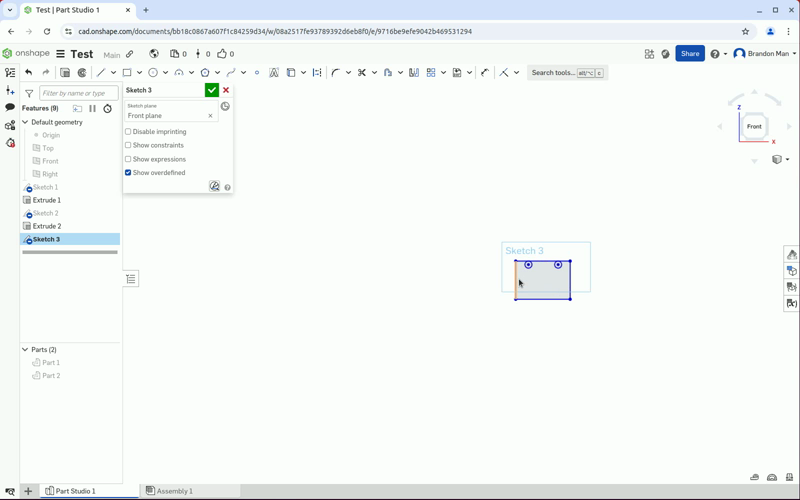
scroll(6)
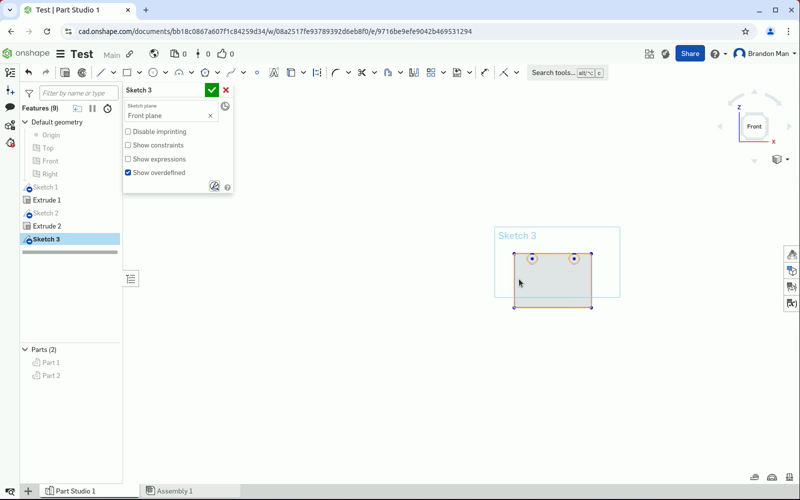
scroll(6)
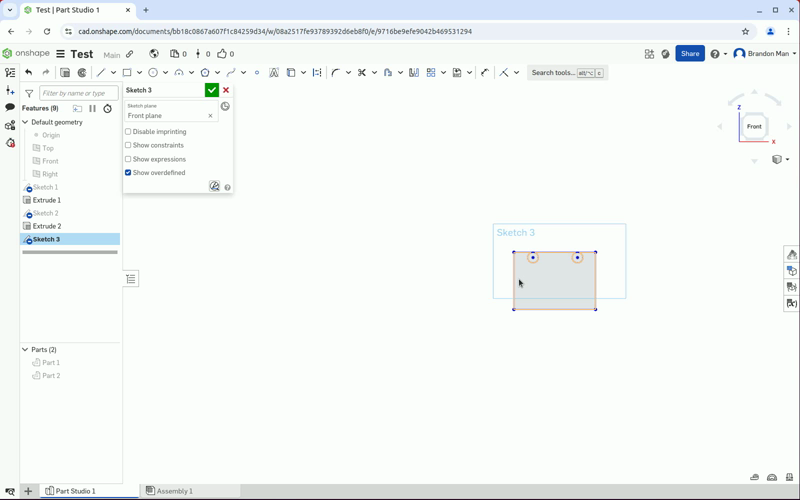
scroll(6)
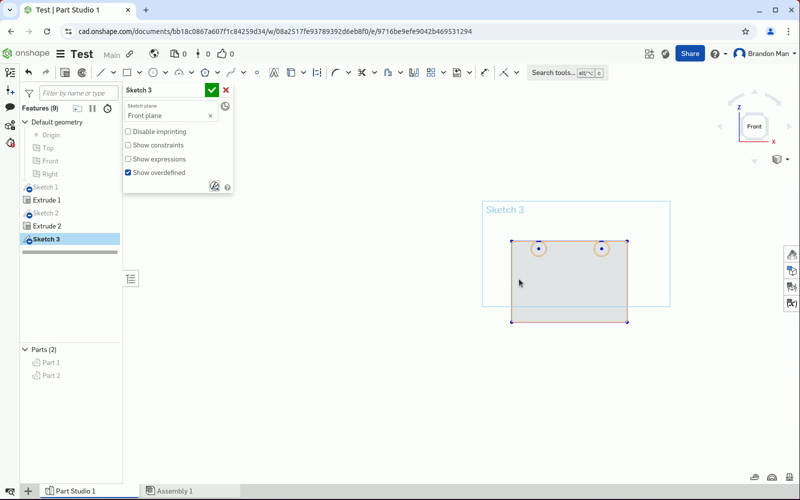
scroll(6)
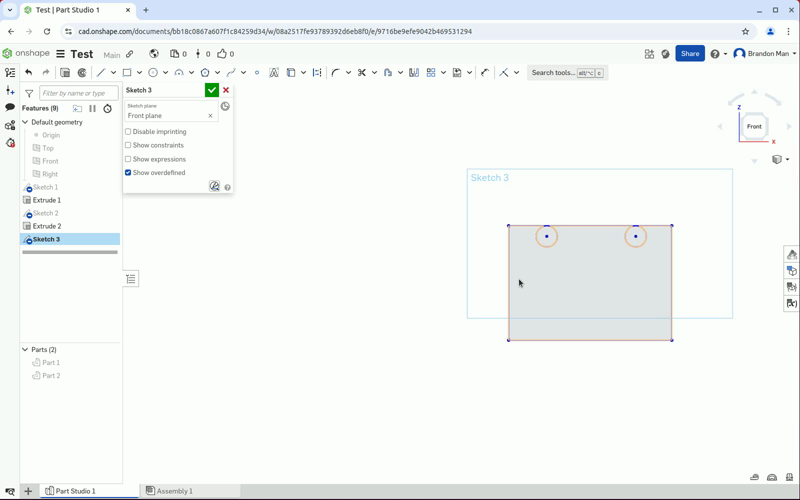
scroll(6)
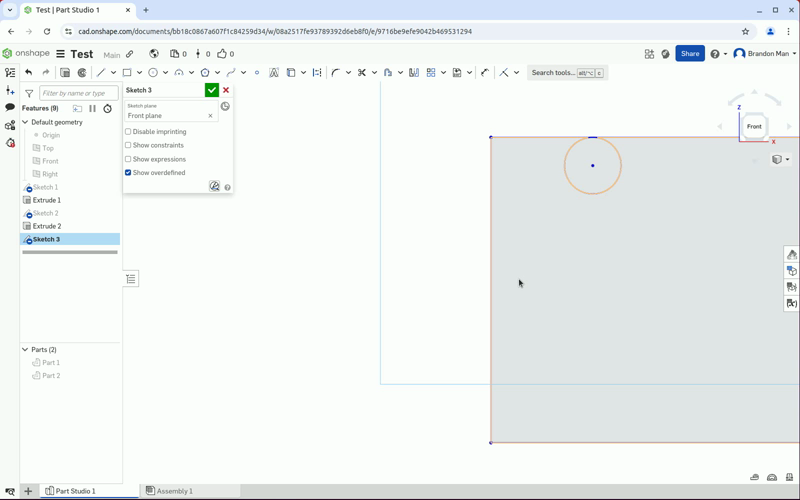
click(519, 278)
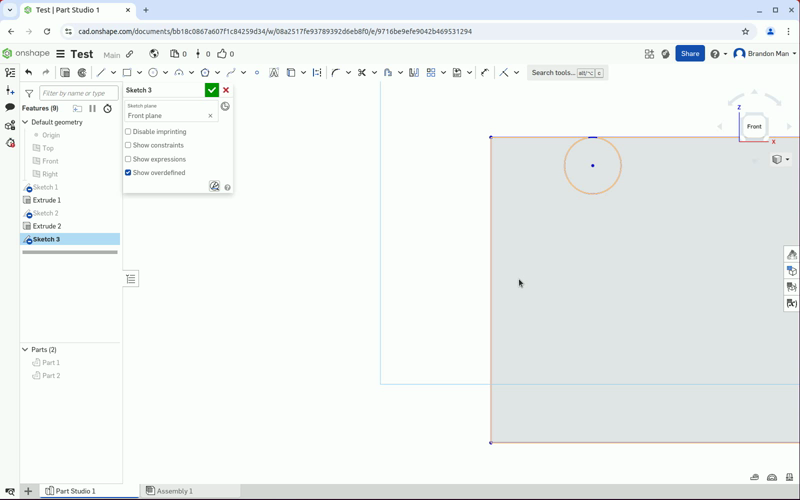
scroll(-6)
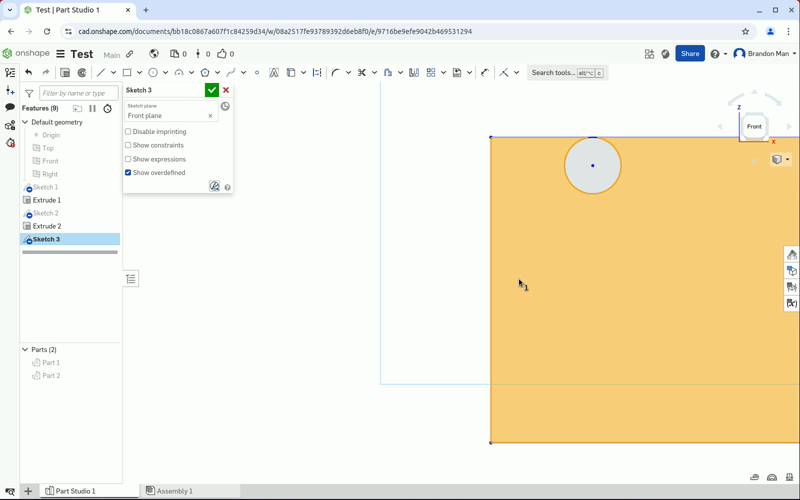
scroll(-6)
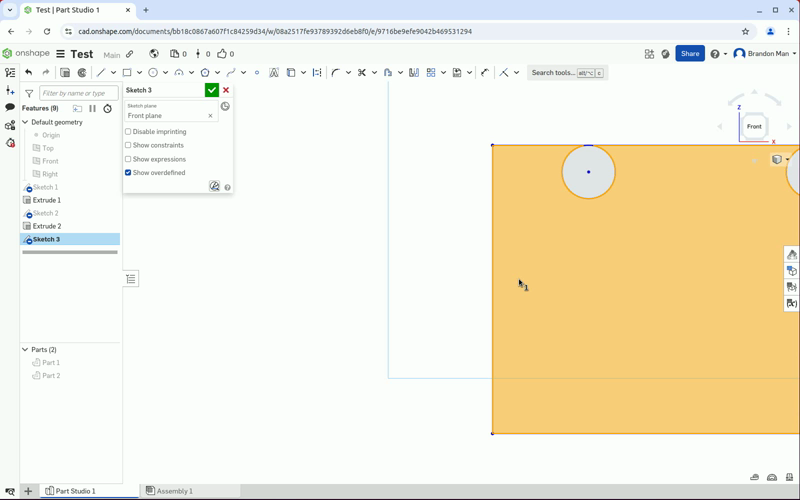
scroll(-6)
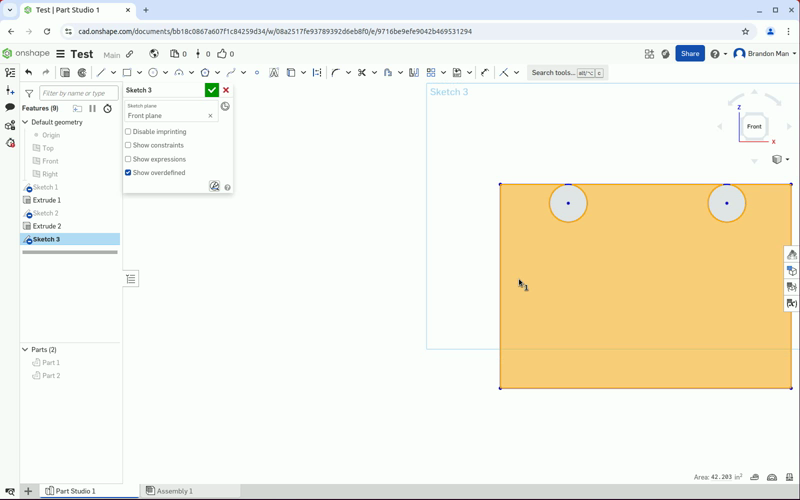
scroll(-6)
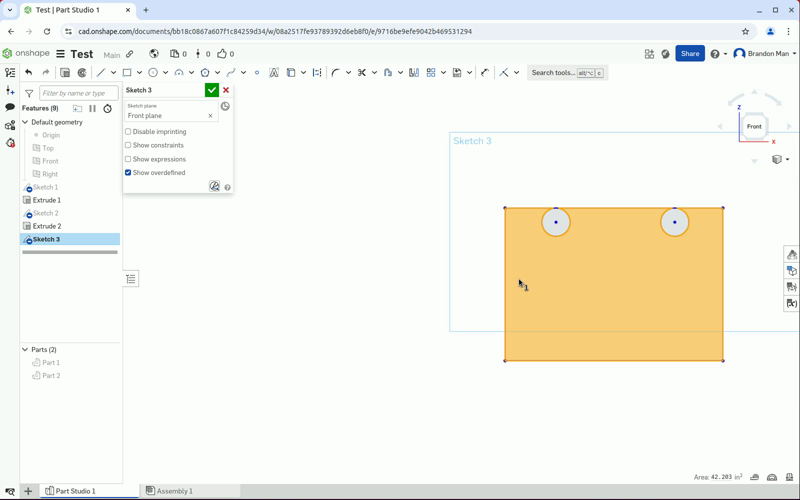
scroll(-6)
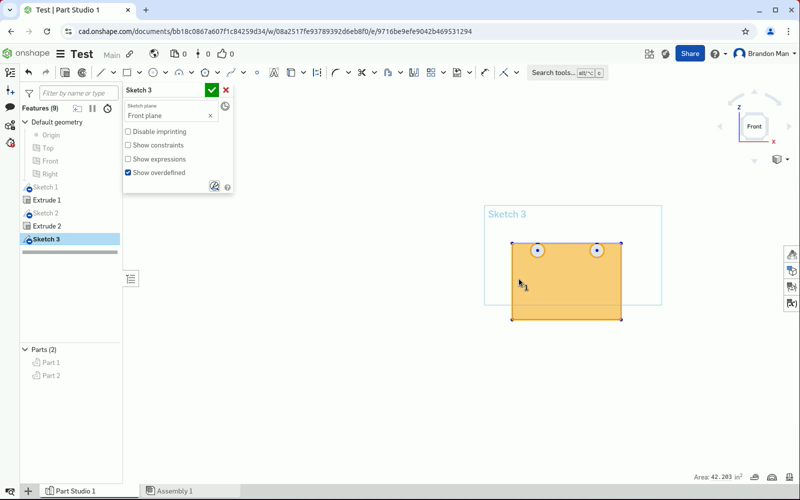
scroll(-6)
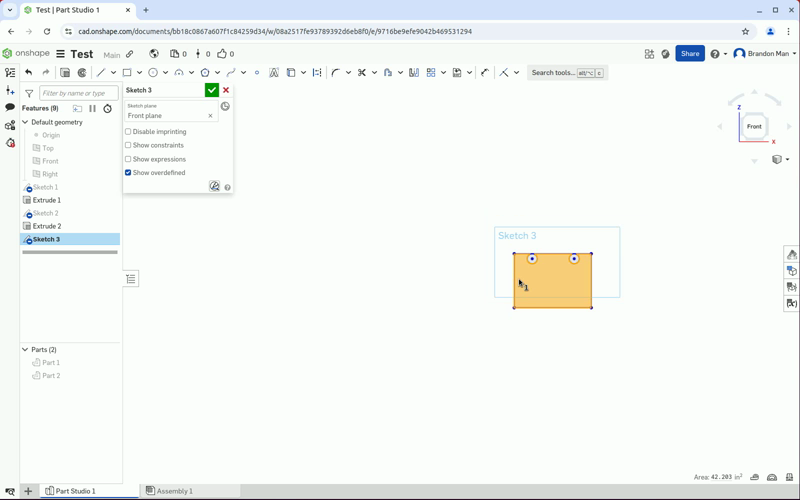
scroll(-6)
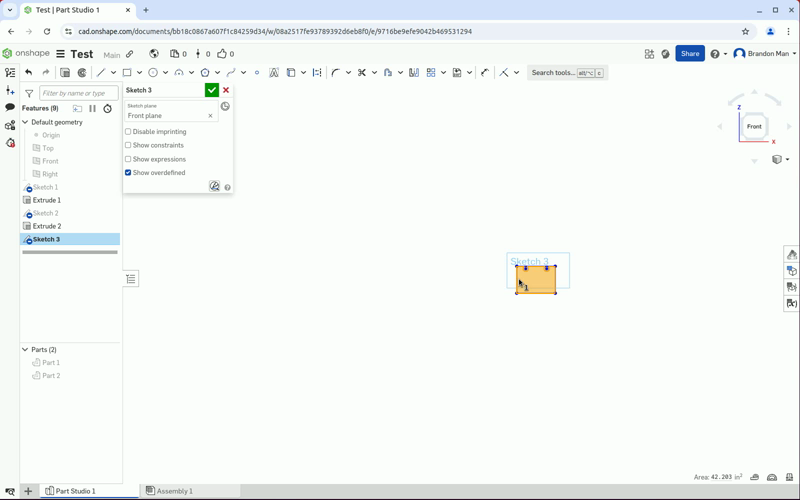
mouse_move(73, 352)
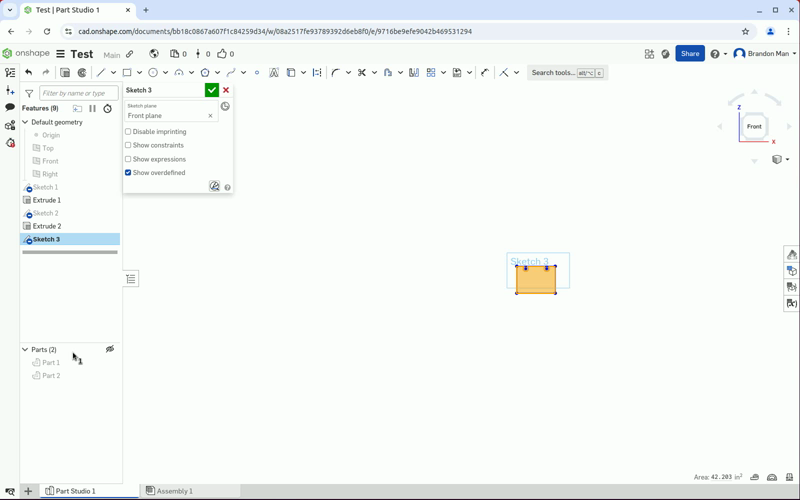
key(shift+y)
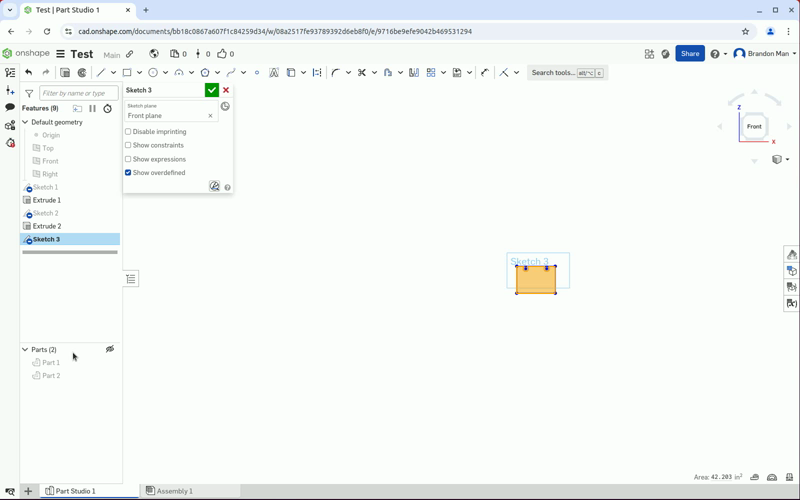
key(shift+e)
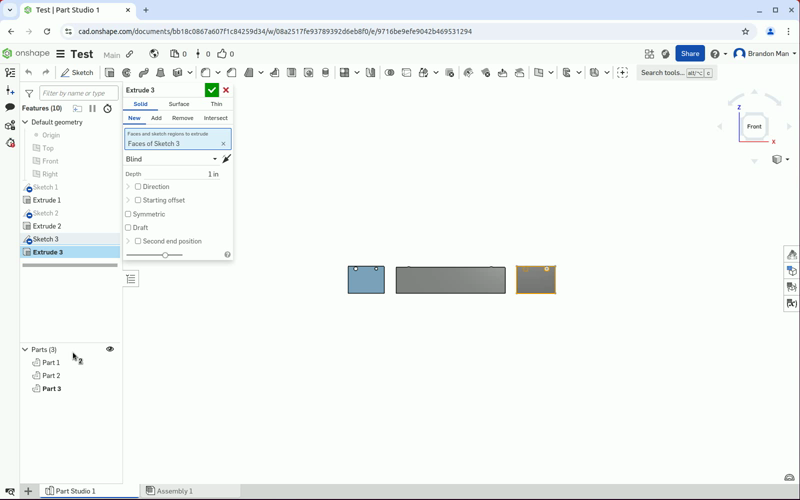
mouse_move(143, 106)
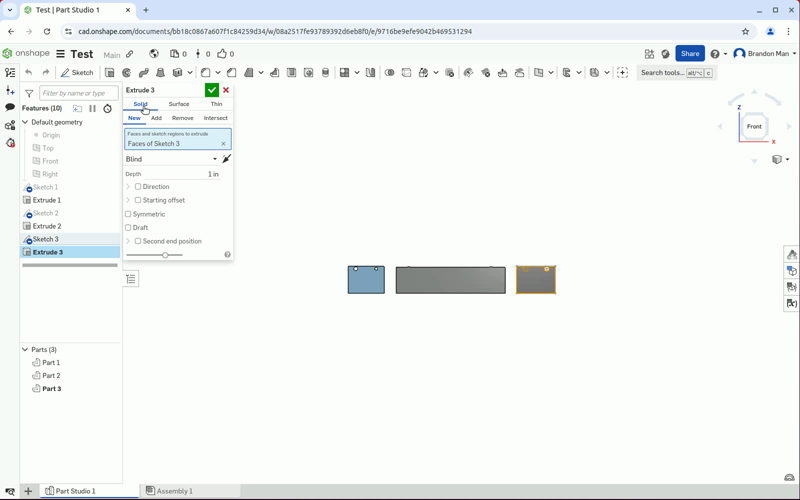
click(143, 106)
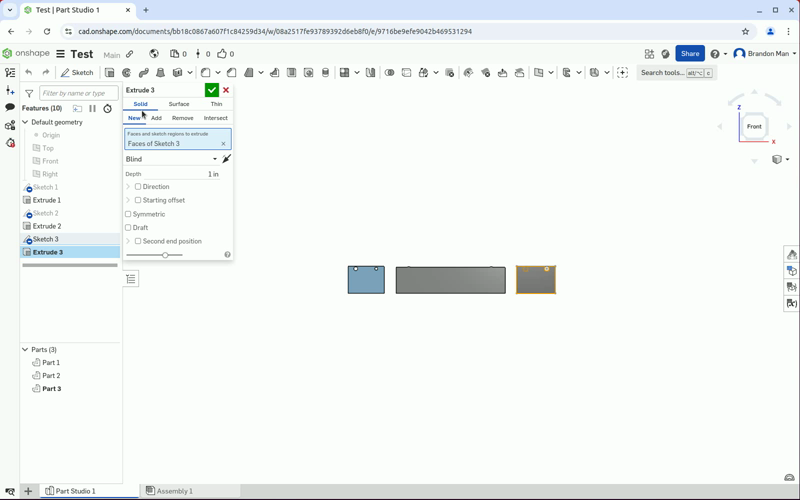
mouse_move(137, 120)
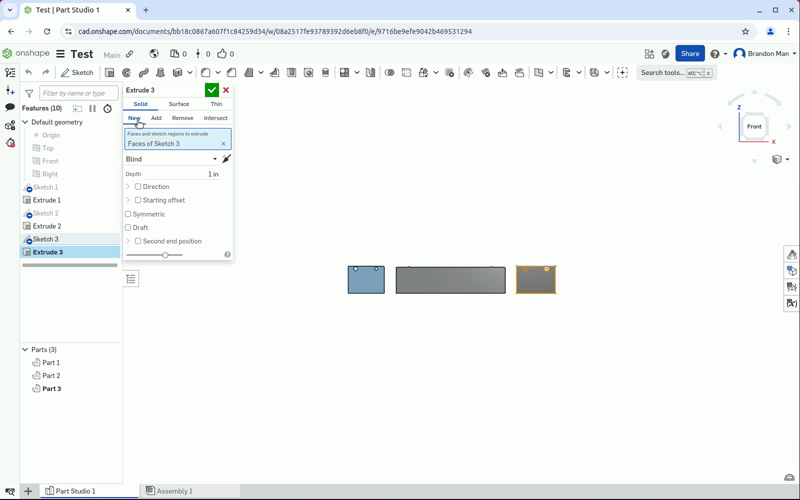
click(137, 120)
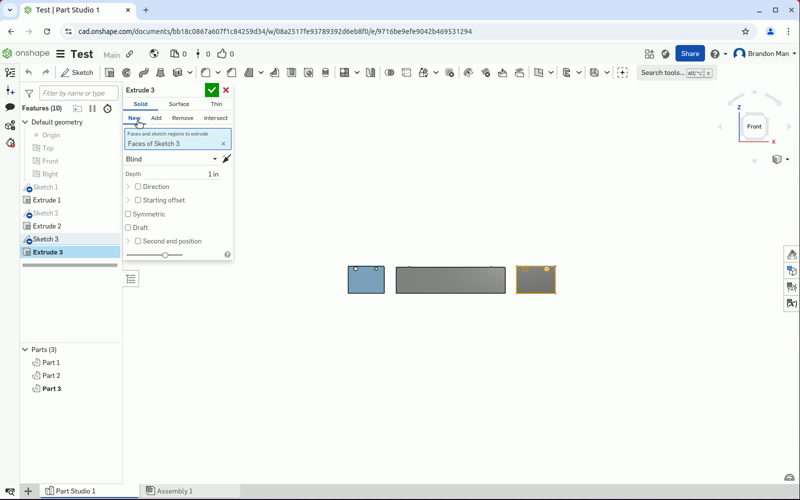
key(tab, 4)
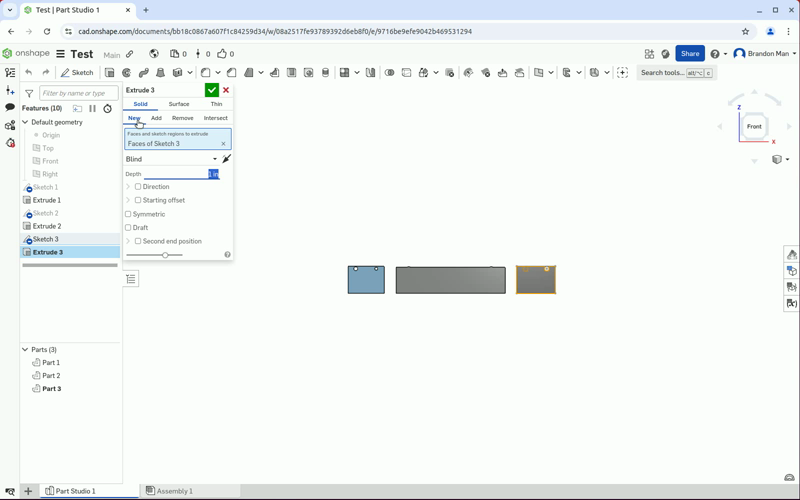
text(0.481)
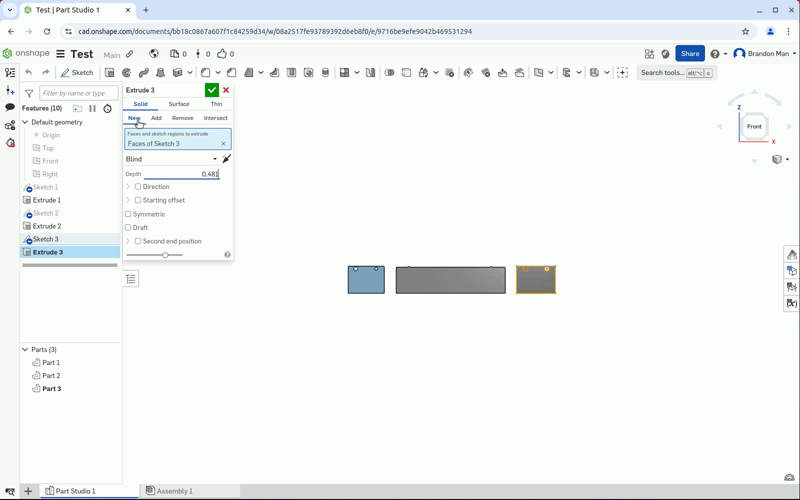
key(enter)
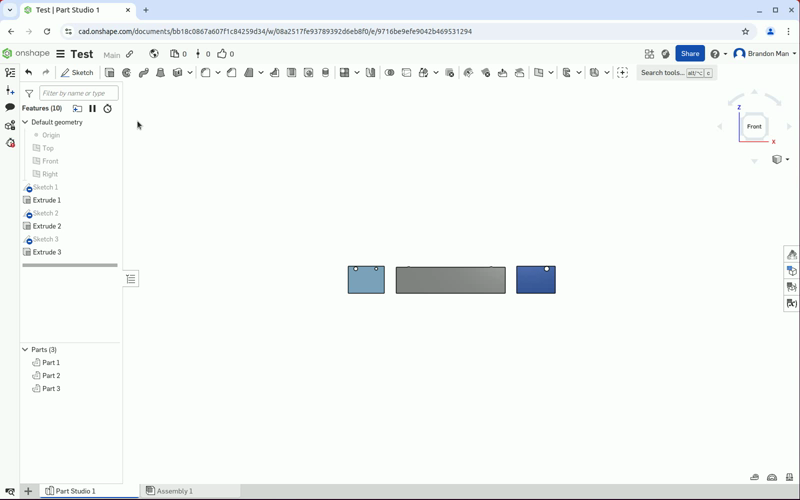
key(shift+h)
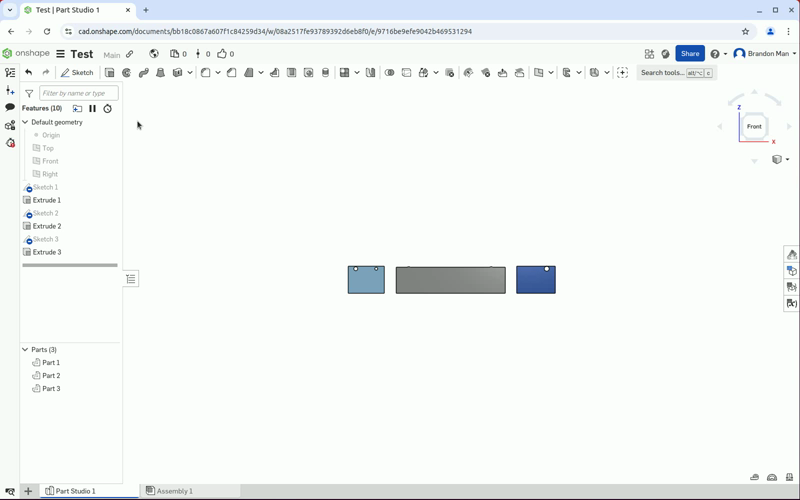
key(shift+h)
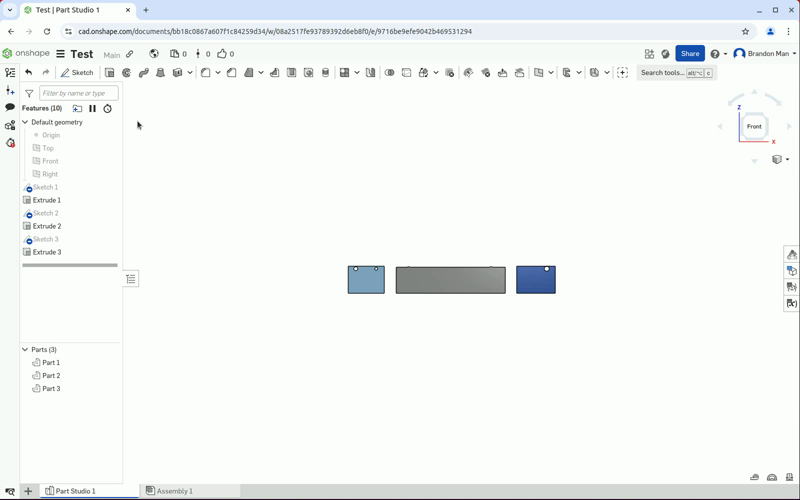
key(shift+7)
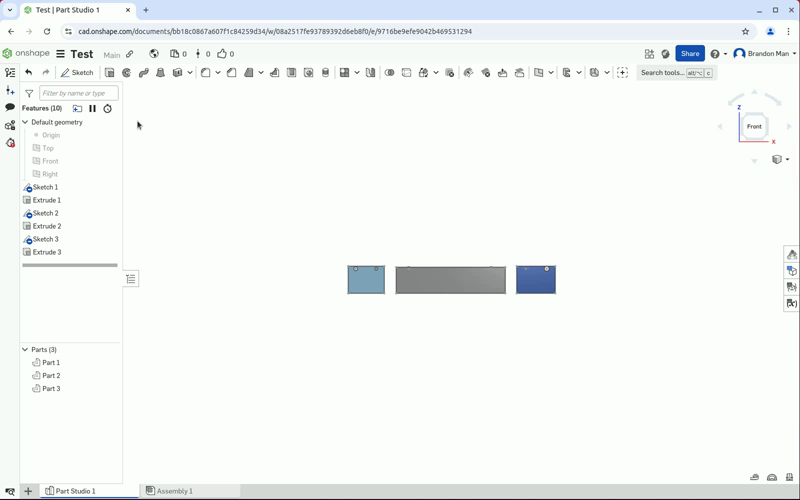
key(left, 2)
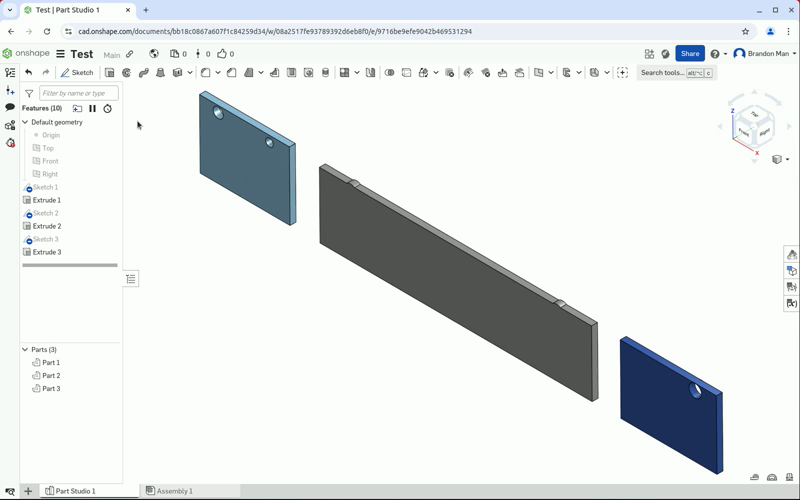
key(down, 2)
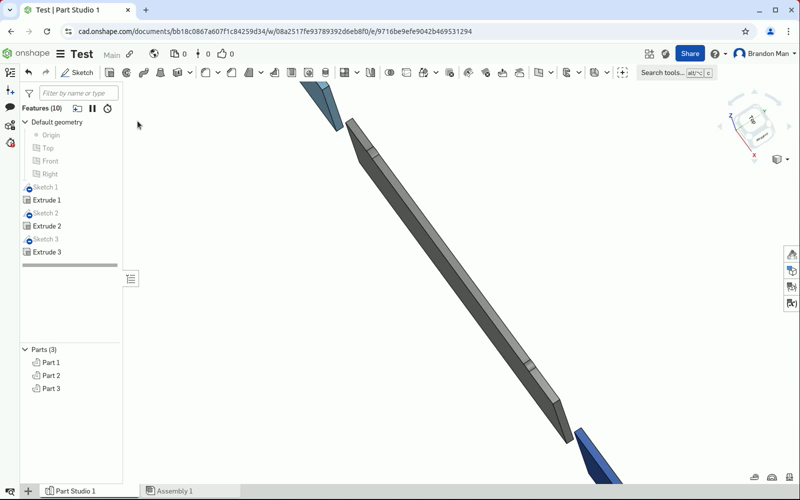
key(up, 2)
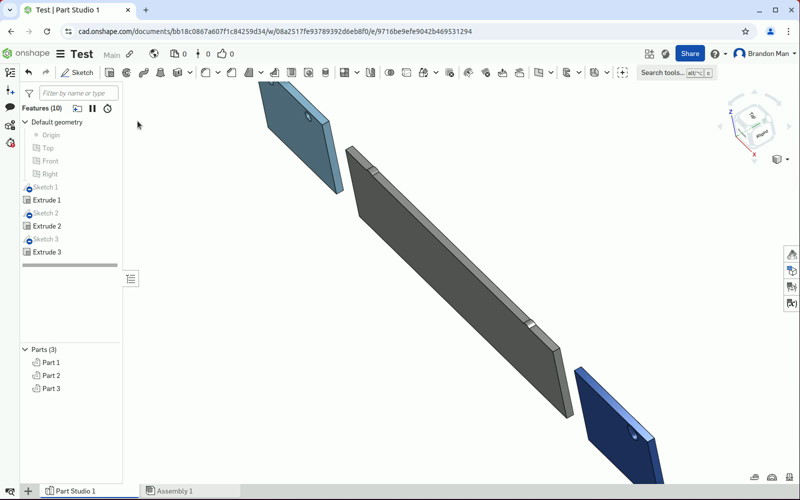
key(right, 2)
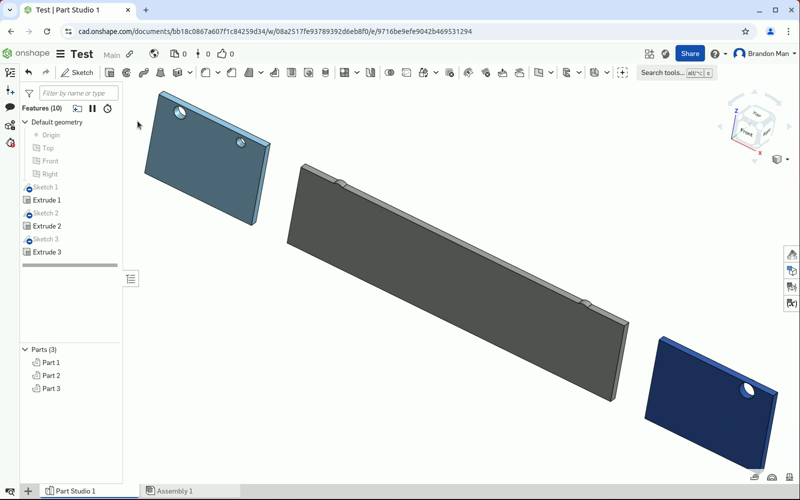
mouse_move(73, 189)
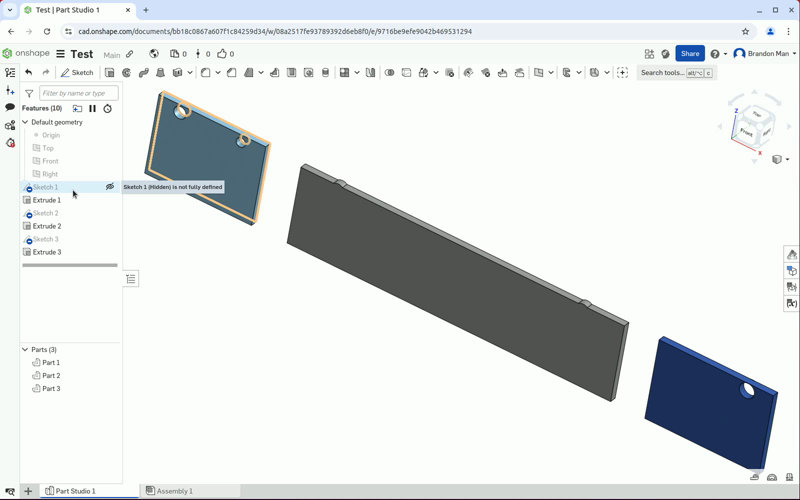
click(73, 189)